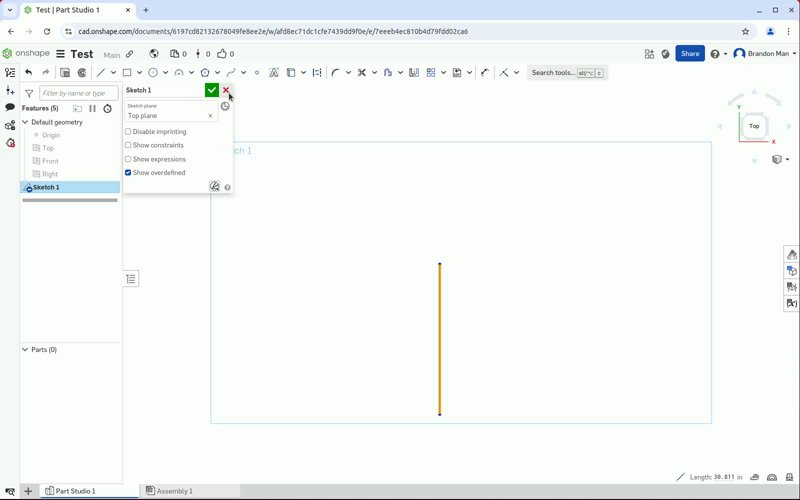
key(shift+h)
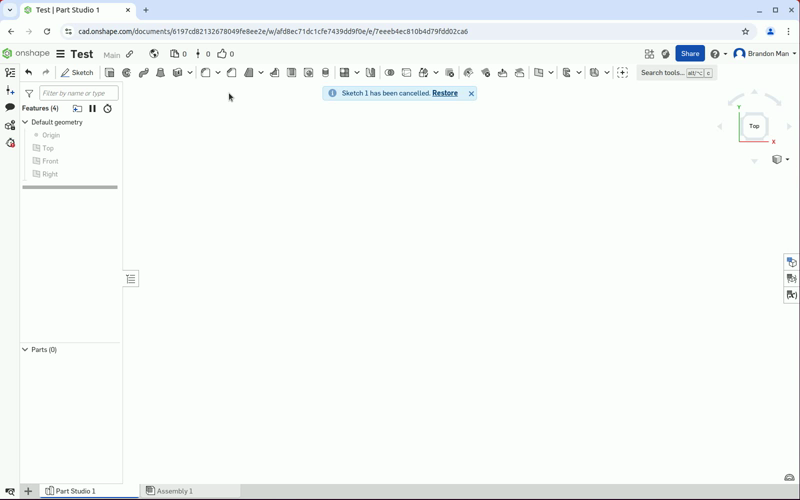
mouse_move(73, 352)
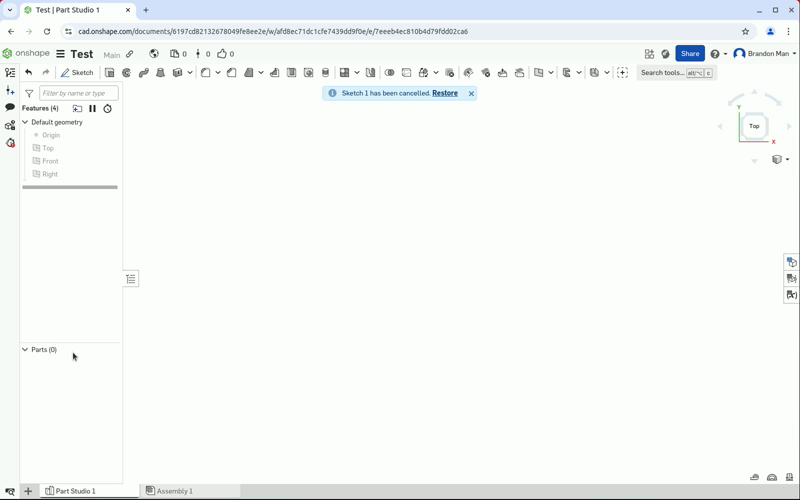
key(y)
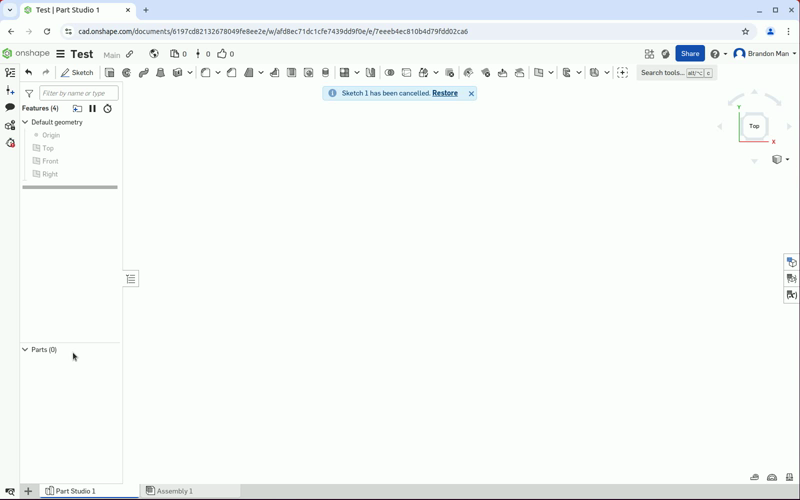
key(shift+p)
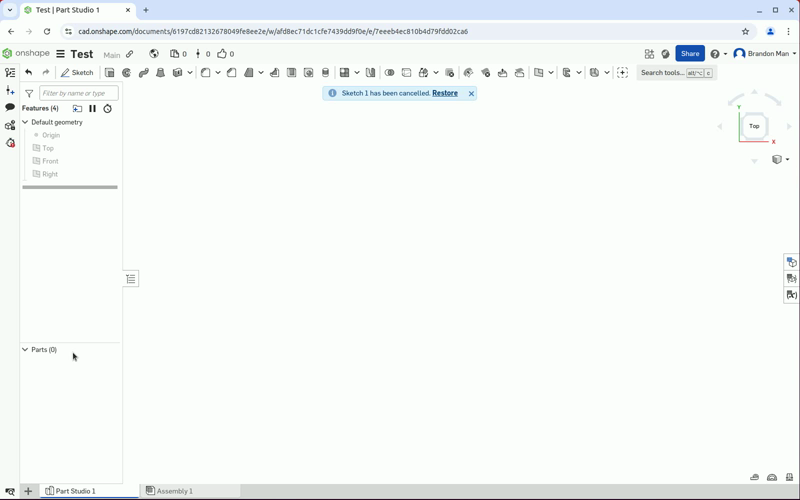
key(space)
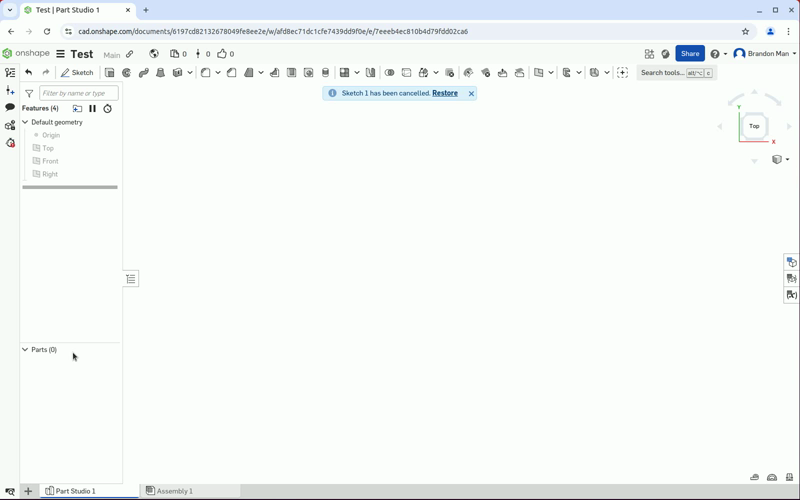
key_down(shift)
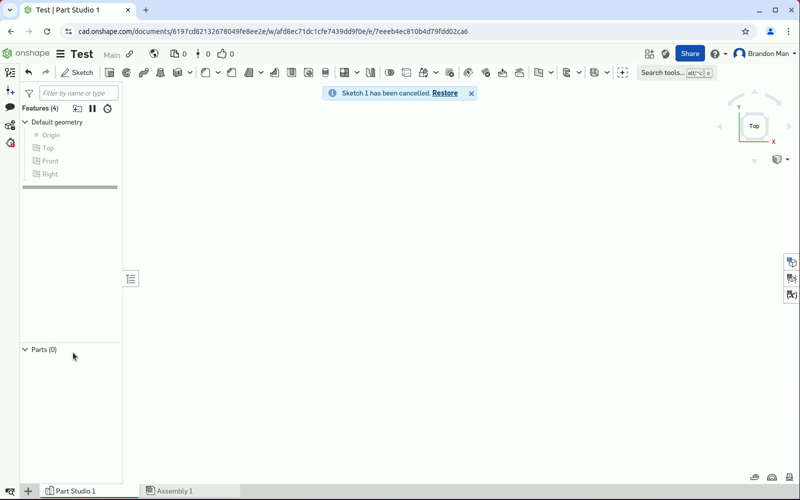
key(up)
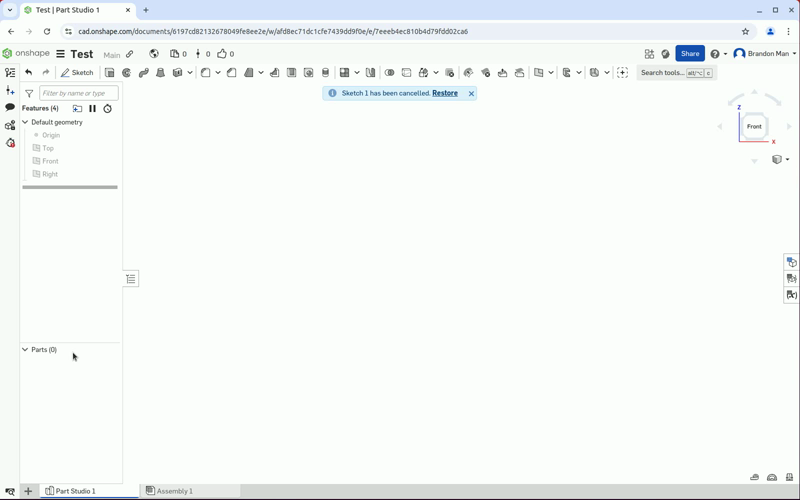
key_up(shift)
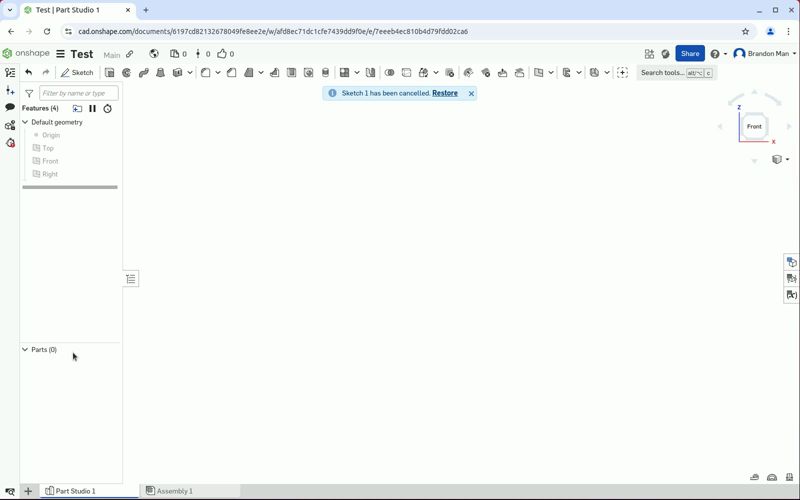
mouse_move(73, 352)
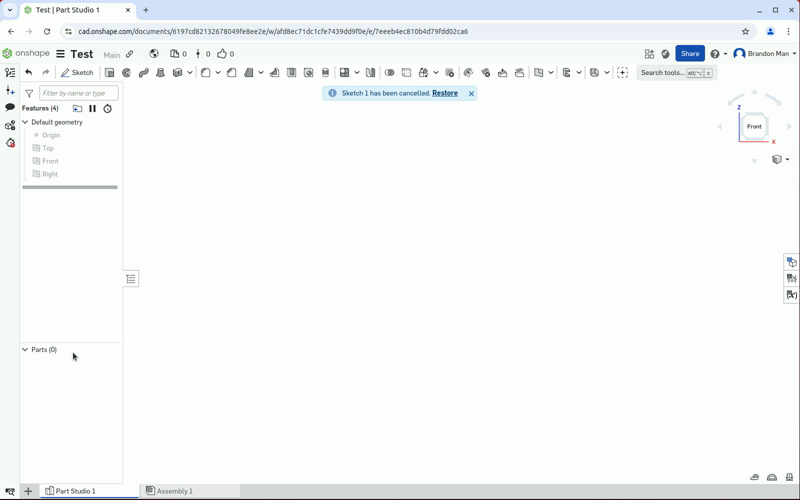
key(shift+y)
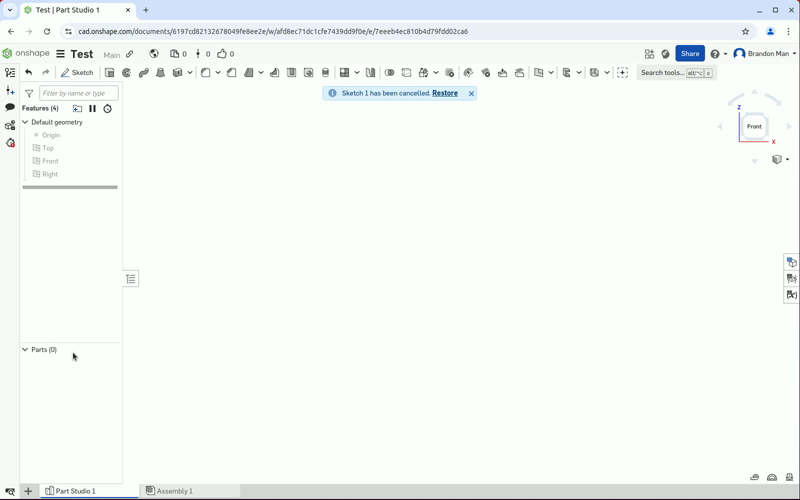
key(shift+s)
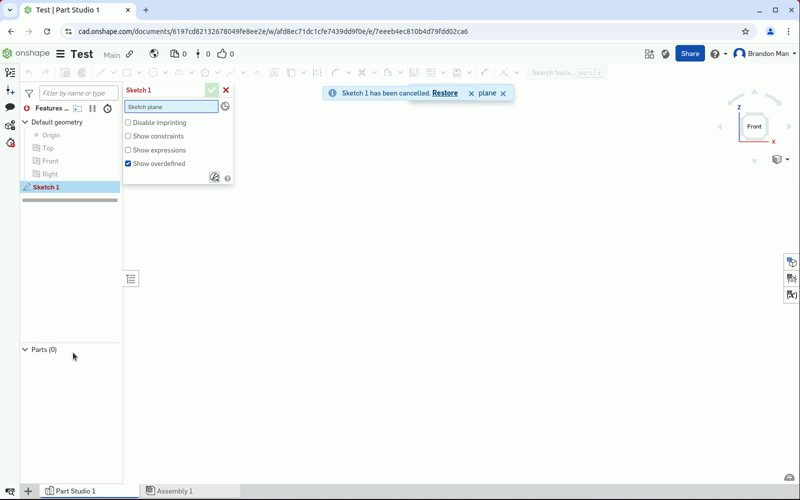
mouse_move(73, 163)
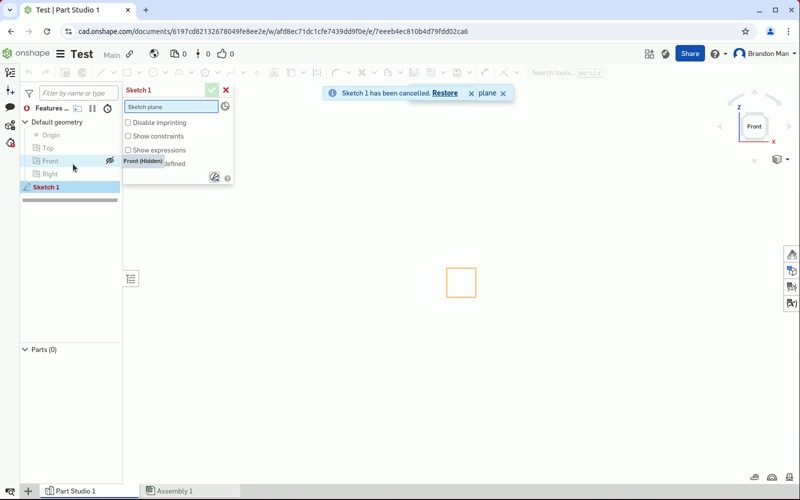
click(73, 163)
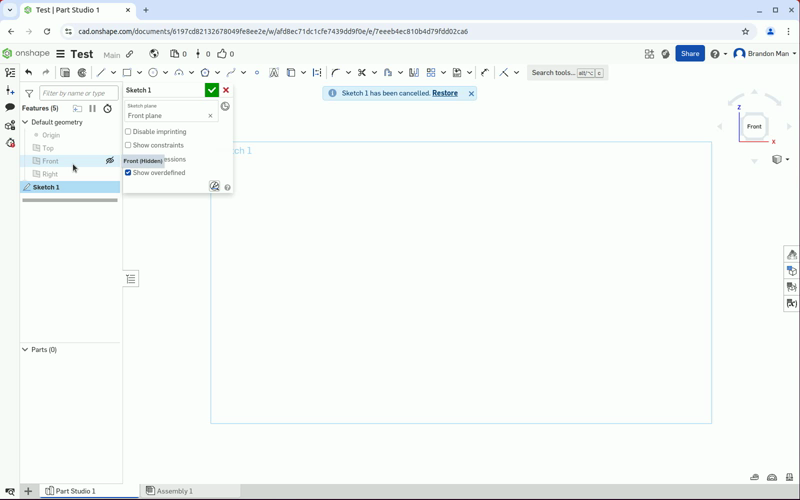
mouse_move(73, 352)
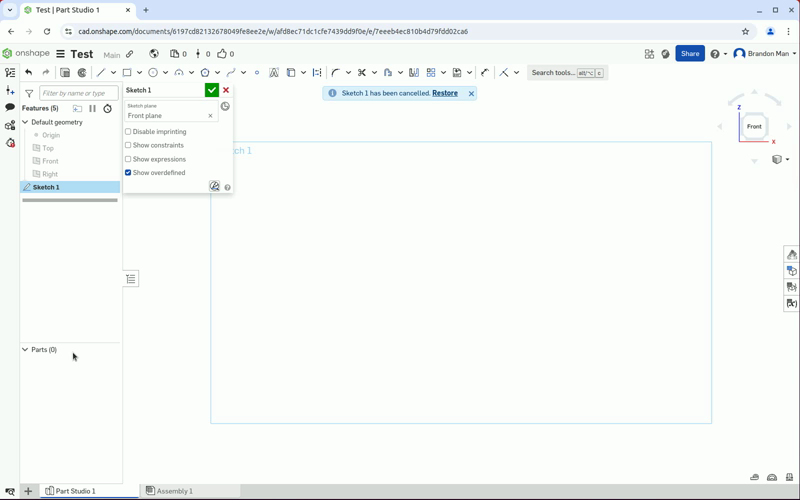
key(y)
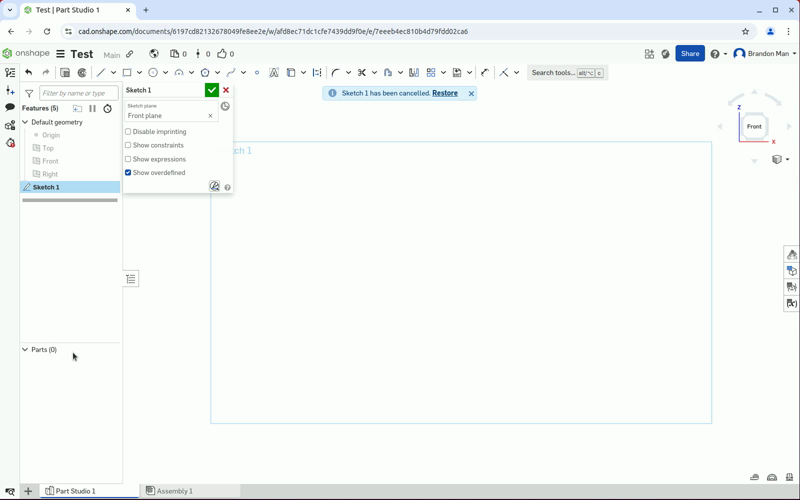
key(l)
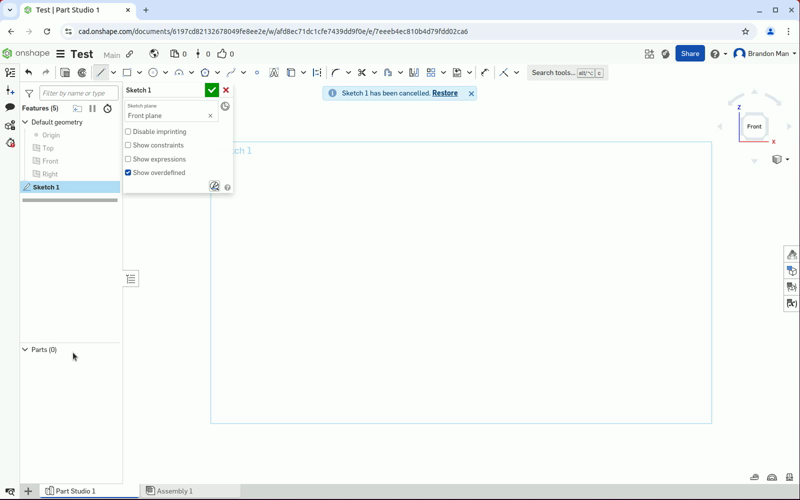
key_down(shift)
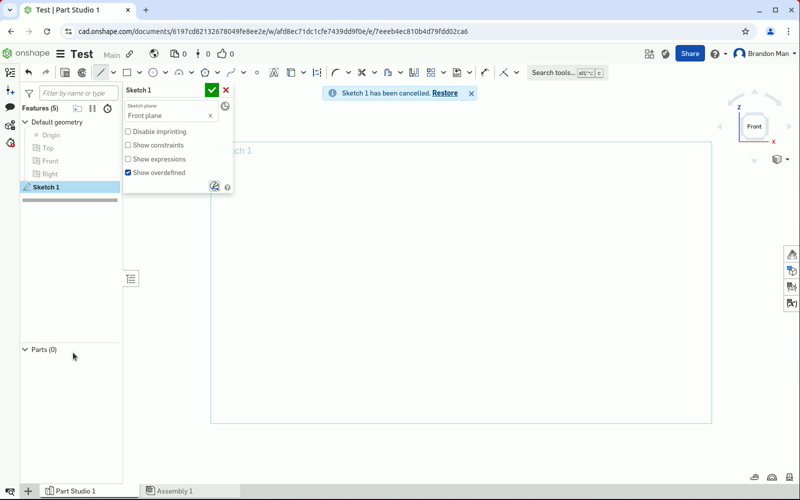
mouse_move(460, 282)
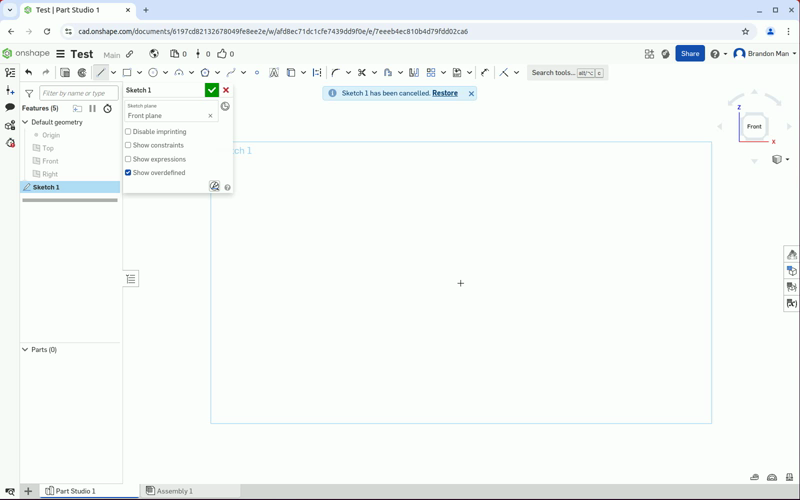
click(460, 282)
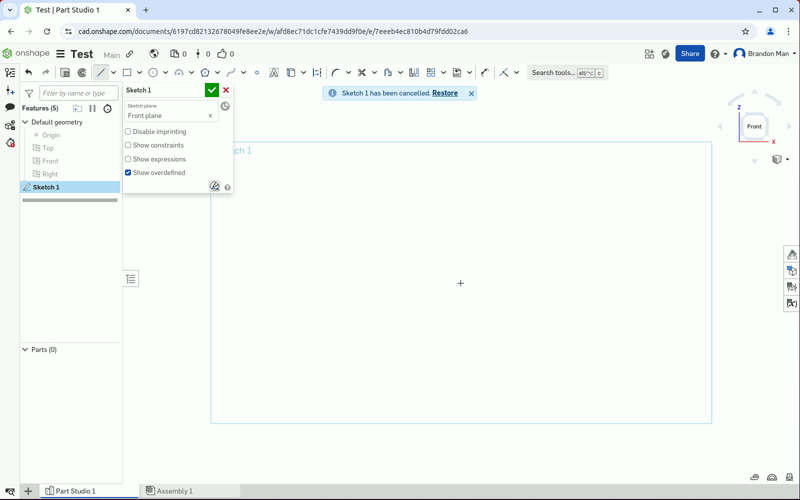
key_up(shift)
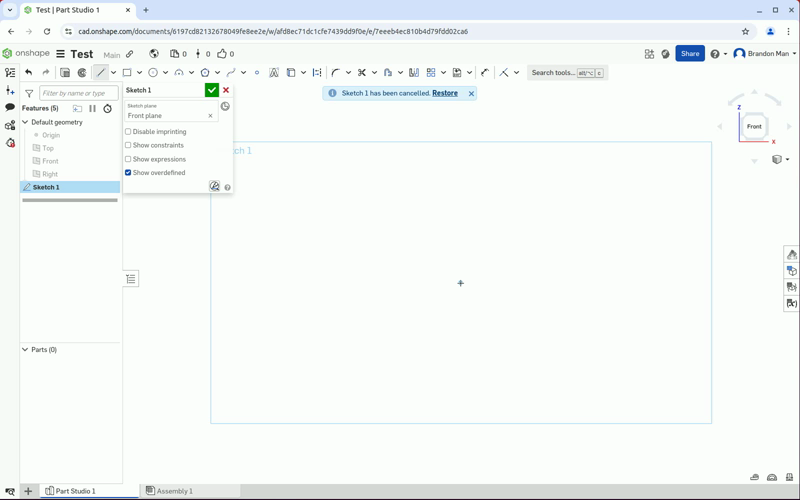
key_down(shift)
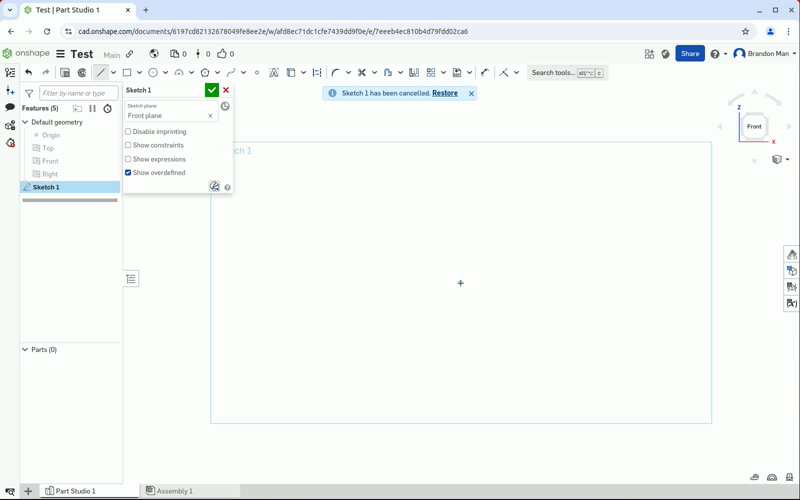
mouse_move(573, 282)
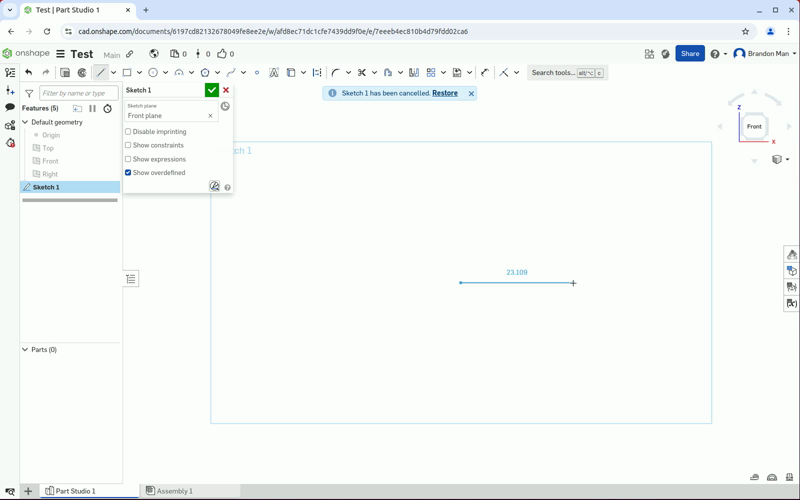
click(573, 282)
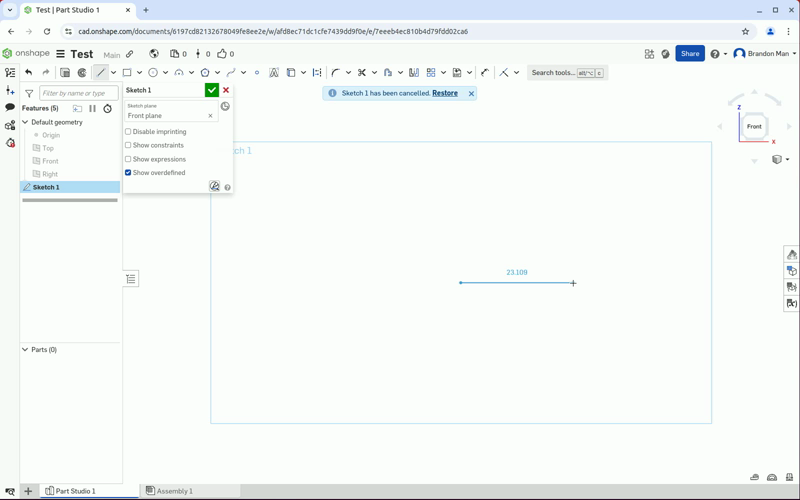
key_up(shift)
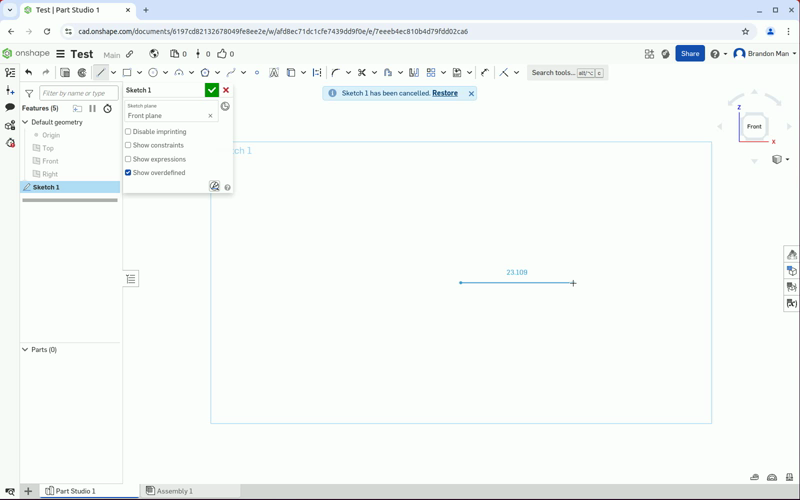
key_down(shift)
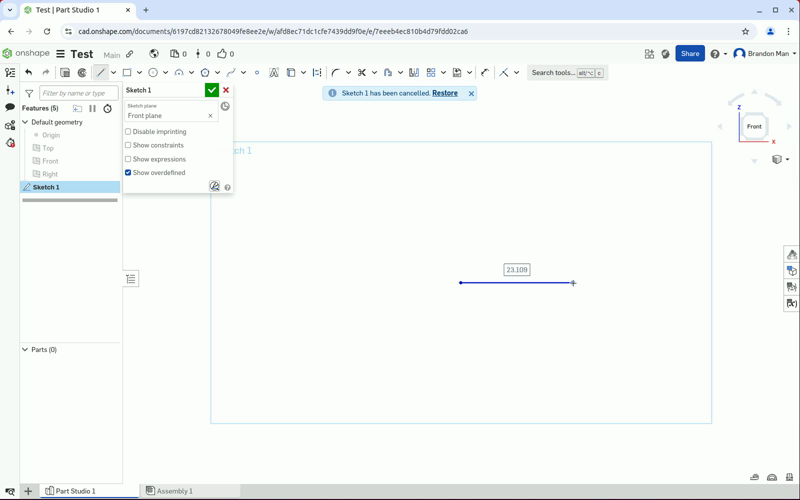
mouse_move(573, 204)
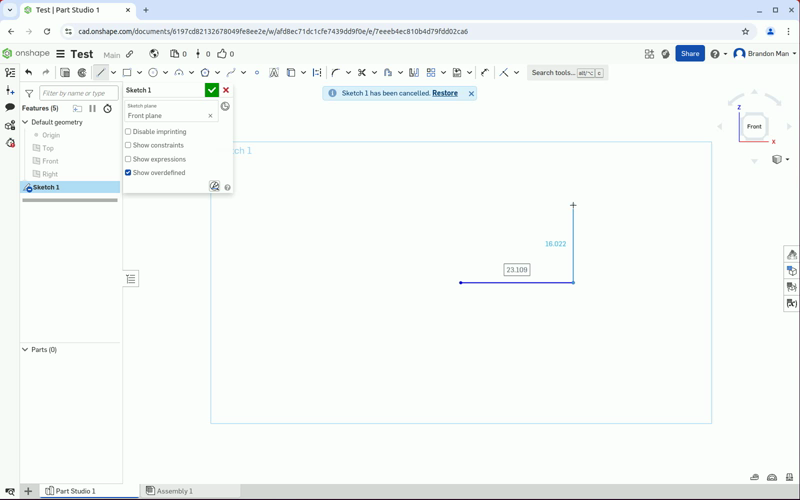
click(573, 204)
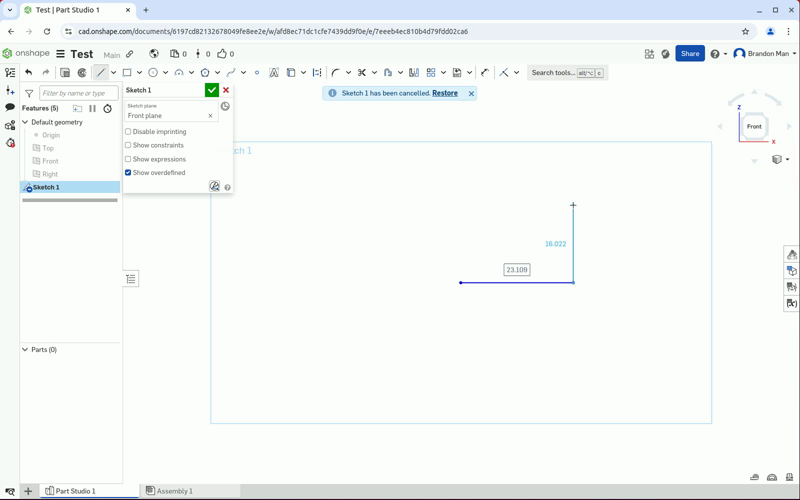
key_up(shift)
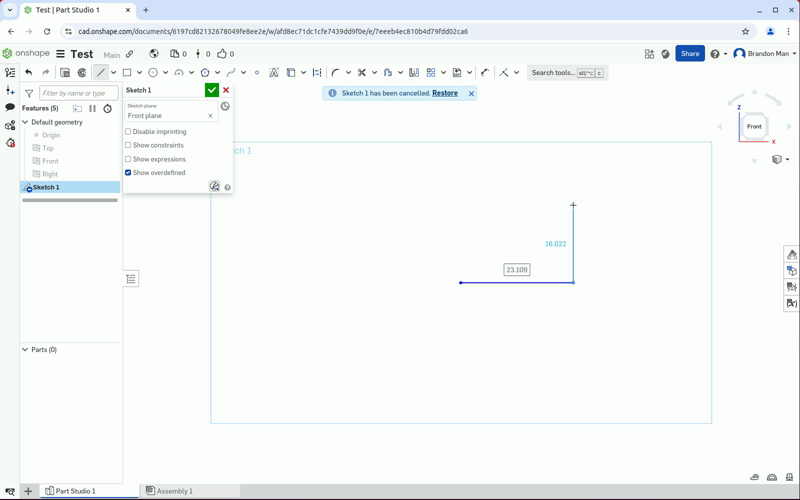
key_down(shift)
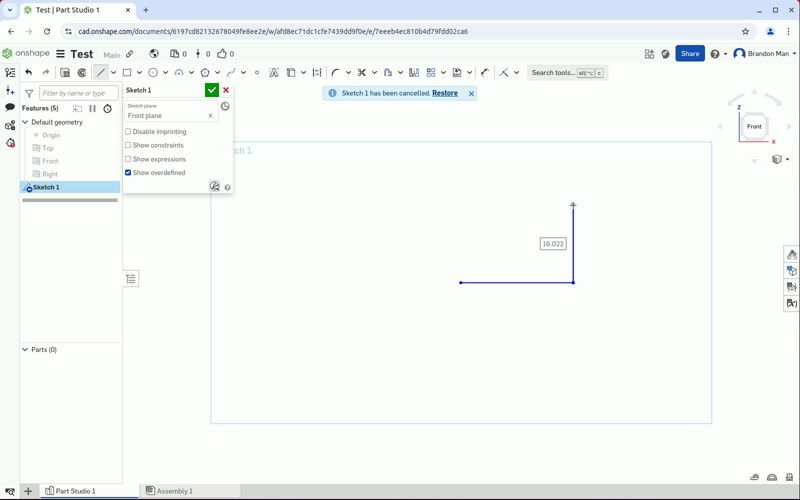
mouse_move(460, 204)
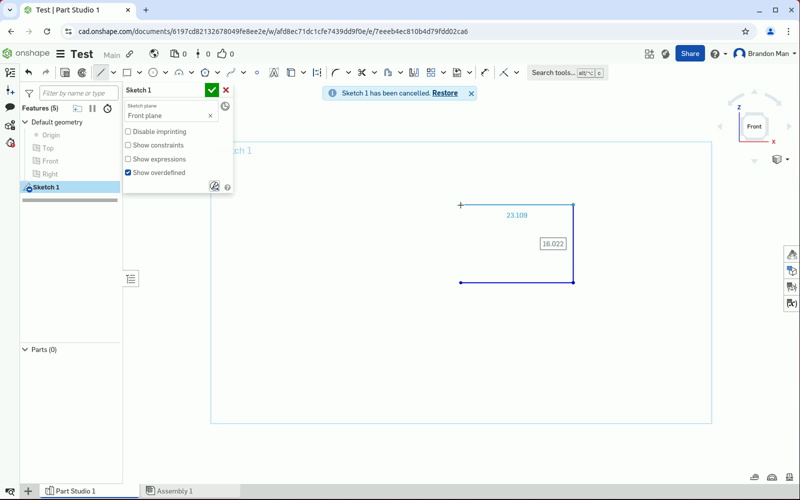
click(460, 204)
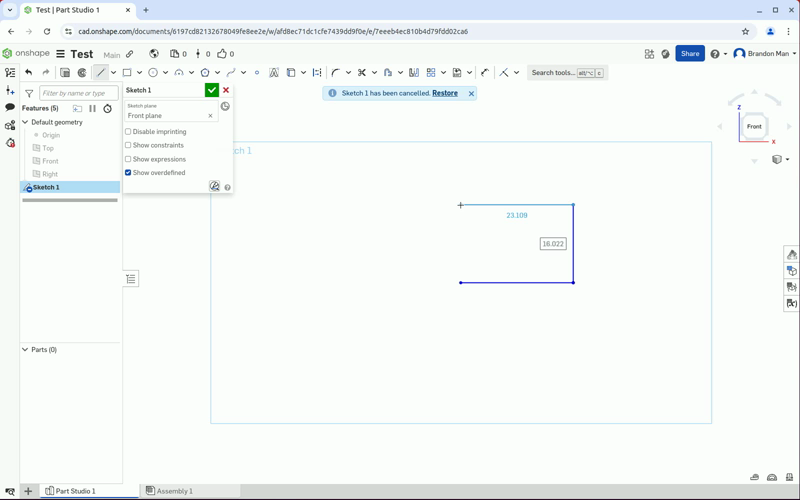
key_up(shift)
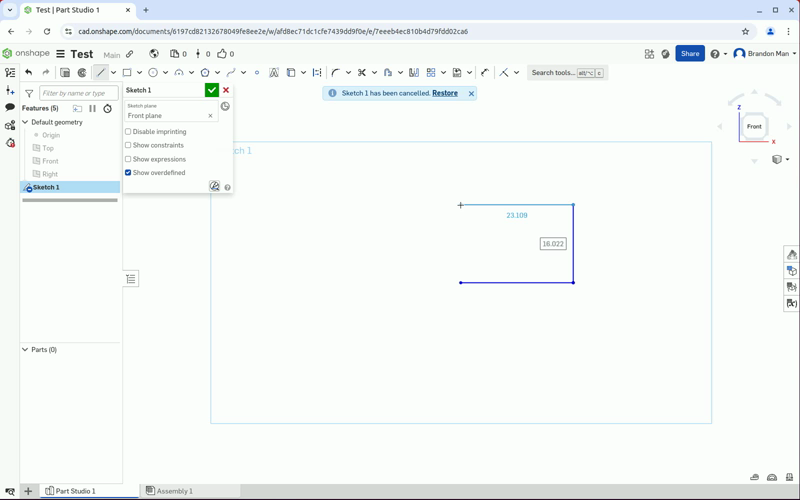
key_down(shift)
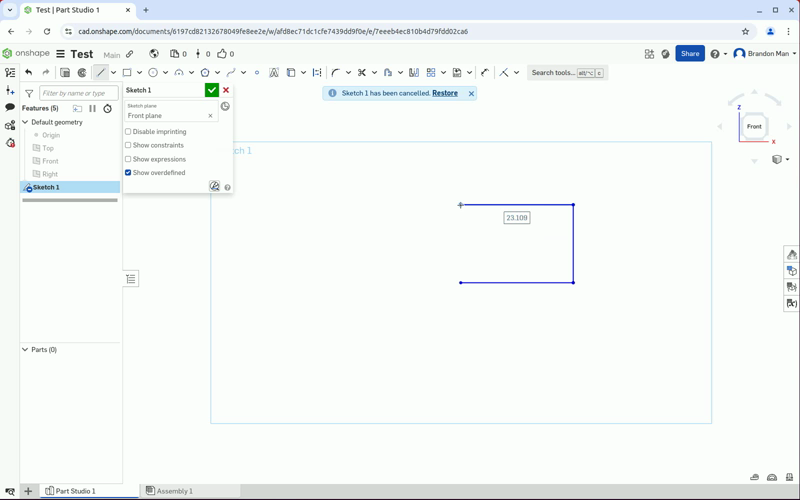
mouse_move(460, 282)
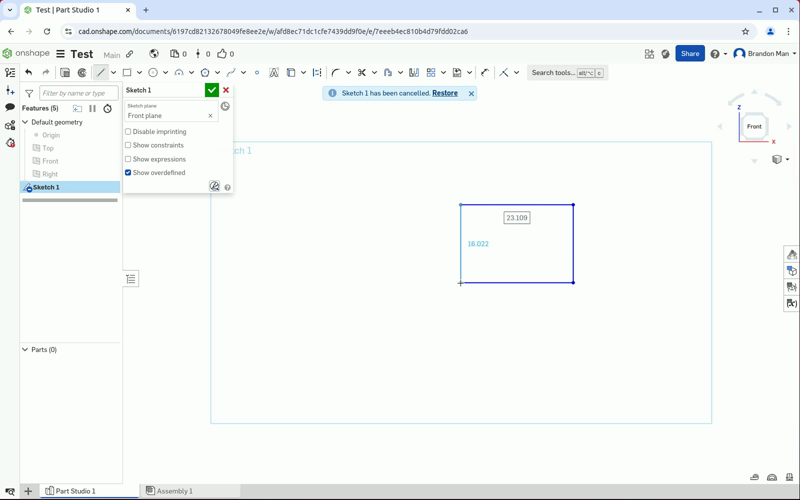
key_up(shift)
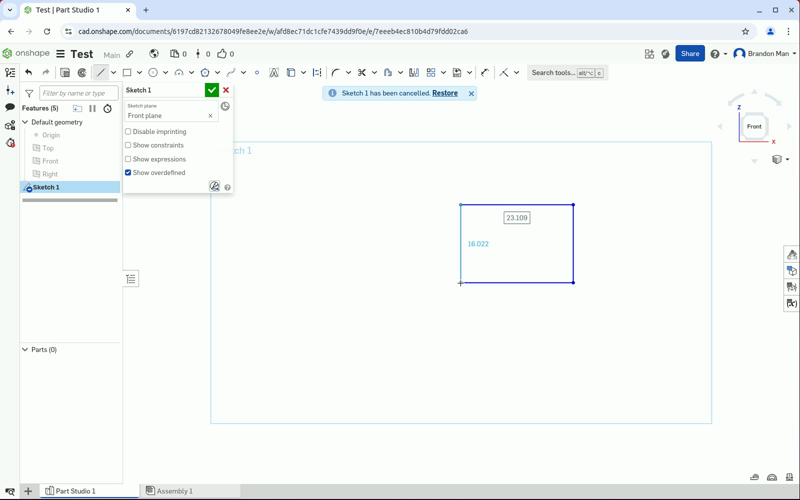
click(460, 282)
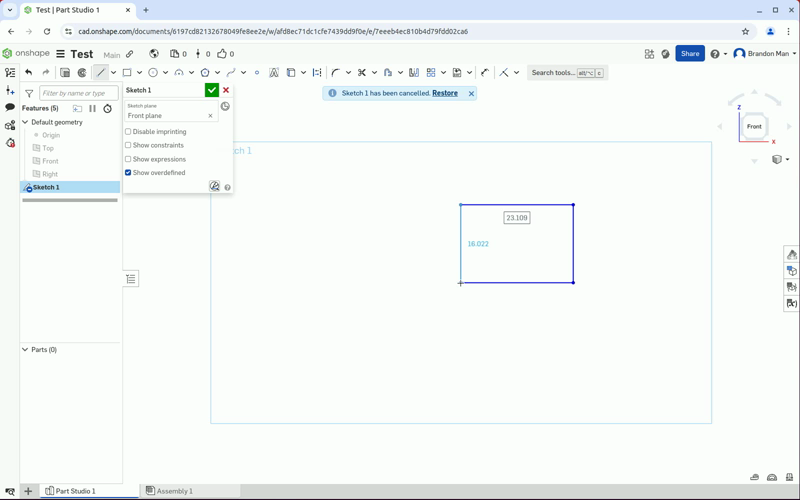
key(esc)
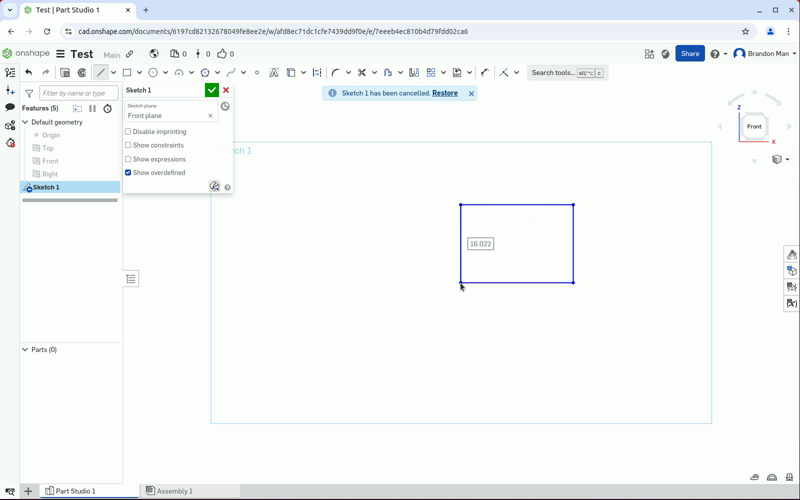
key(c)
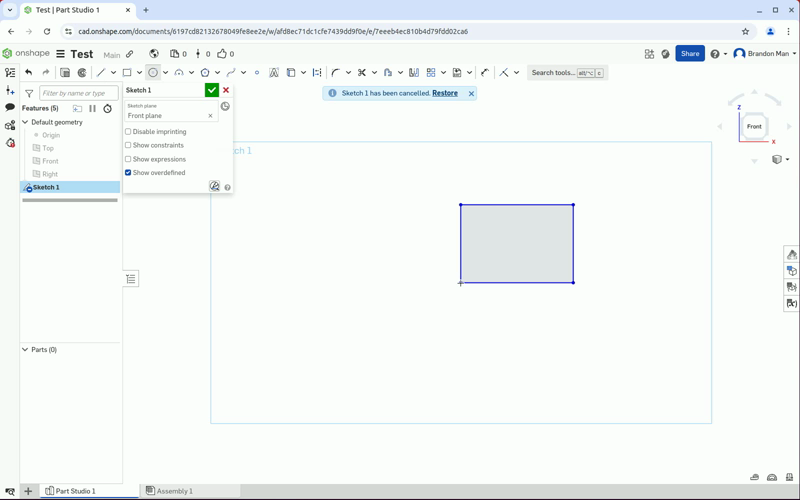
key_down(shift)
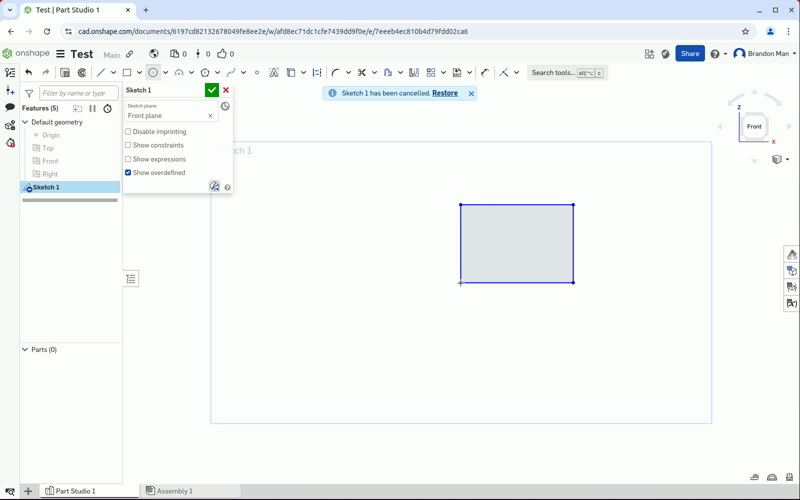
mouse_move(465, 278)
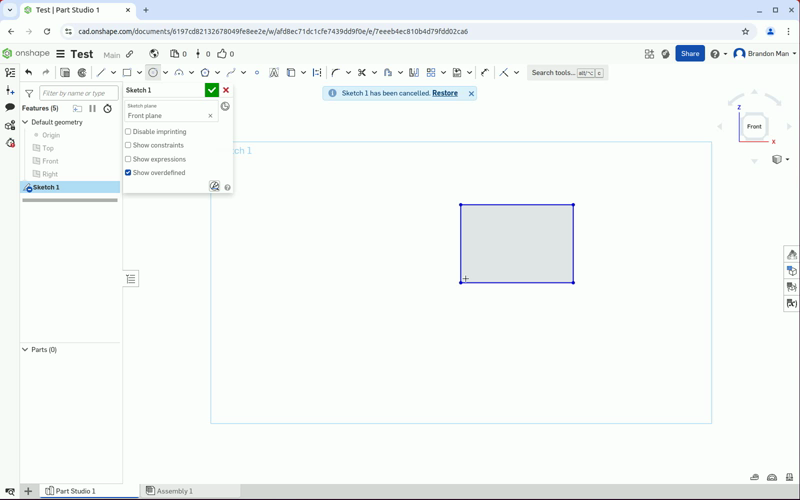
click(465, 278)
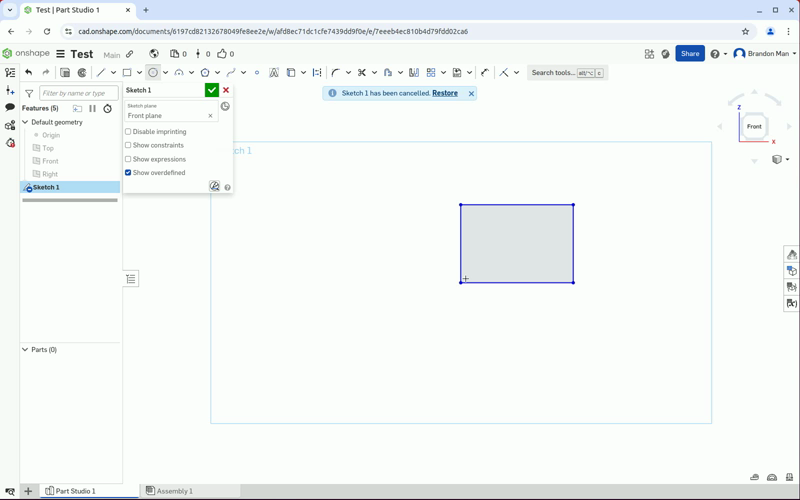
key_up(shift)
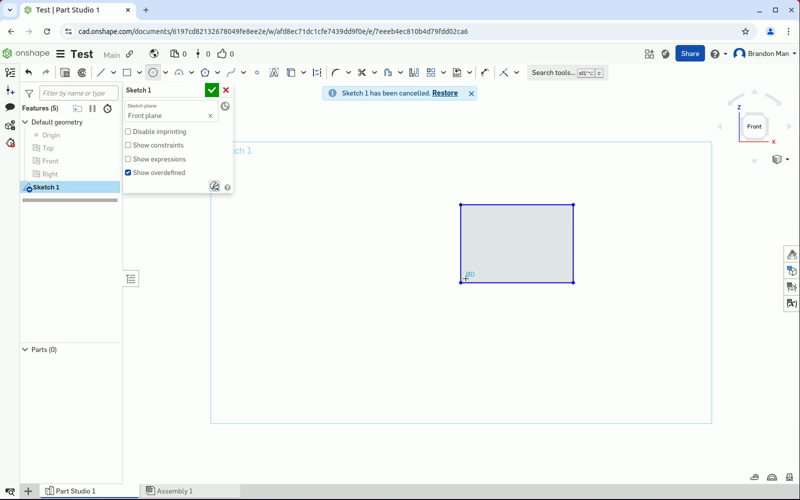
mouse_move(467, 278)
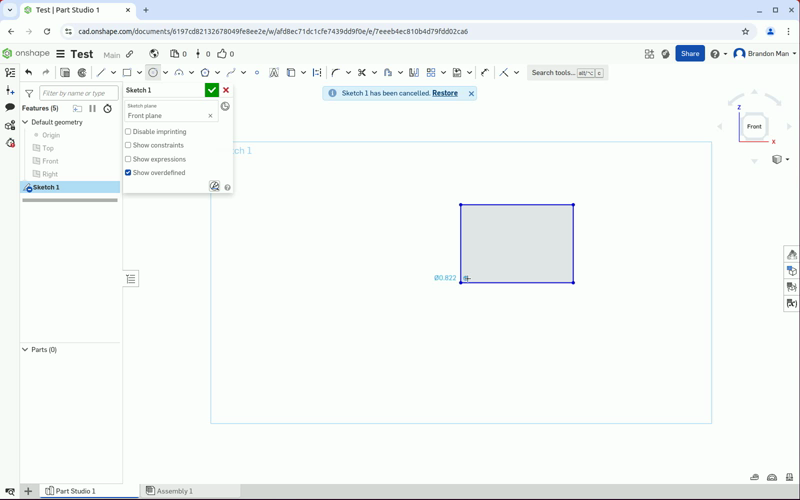
scroll(6)
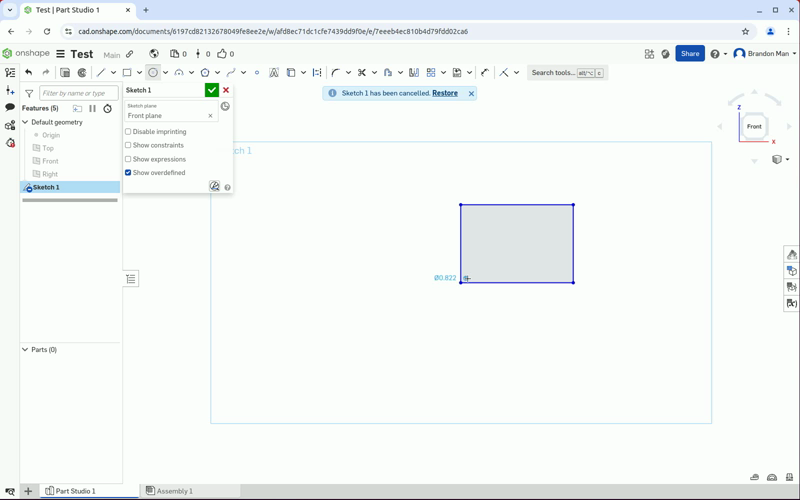
scroll(6)
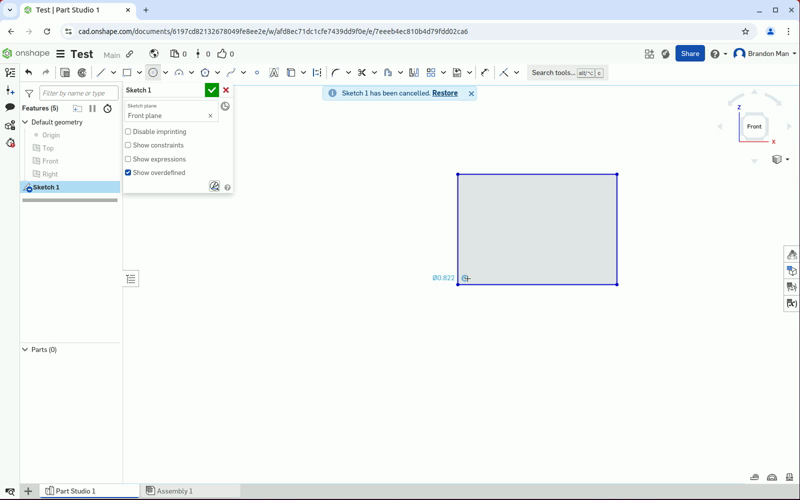
scroll(6)
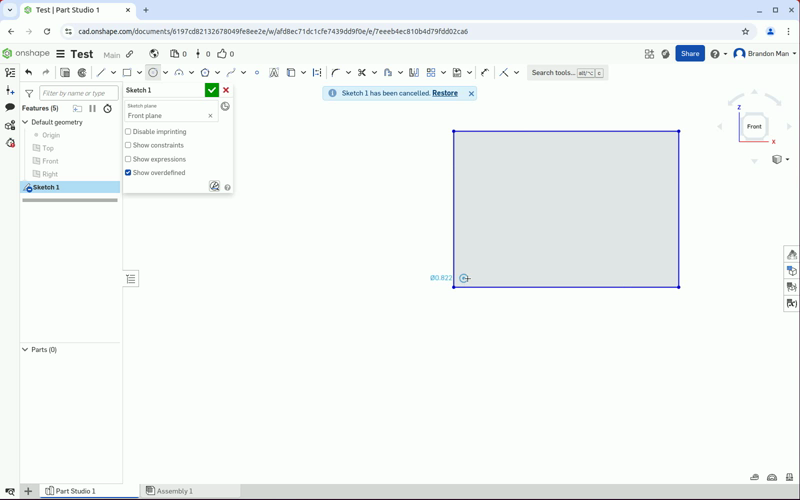
scroll(6)
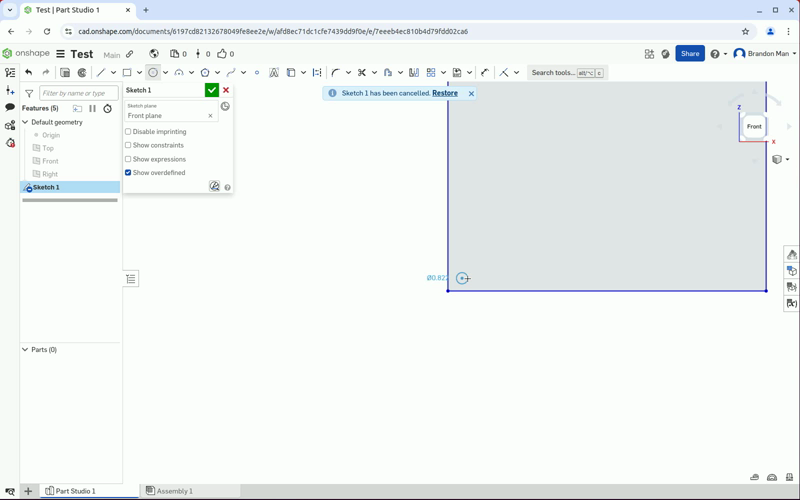
scroll(6)
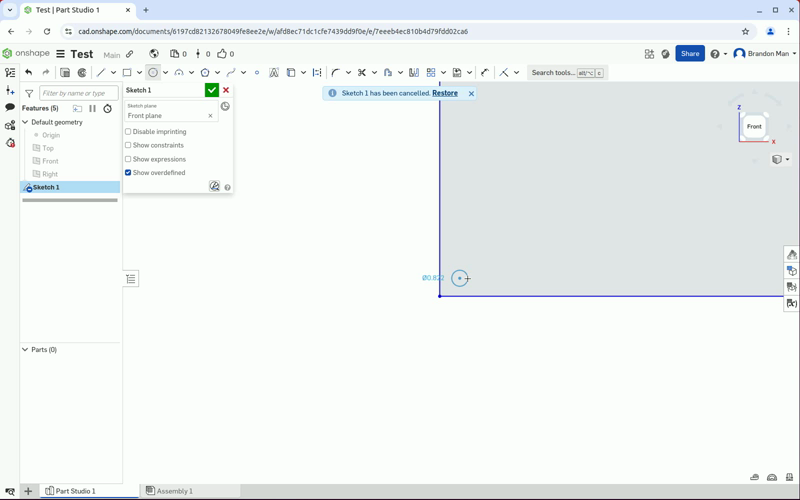
scroll(6)
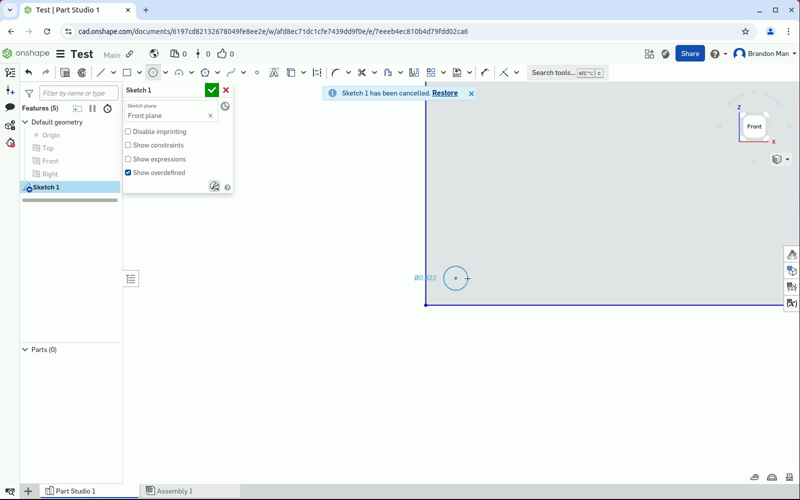
scroll(6)
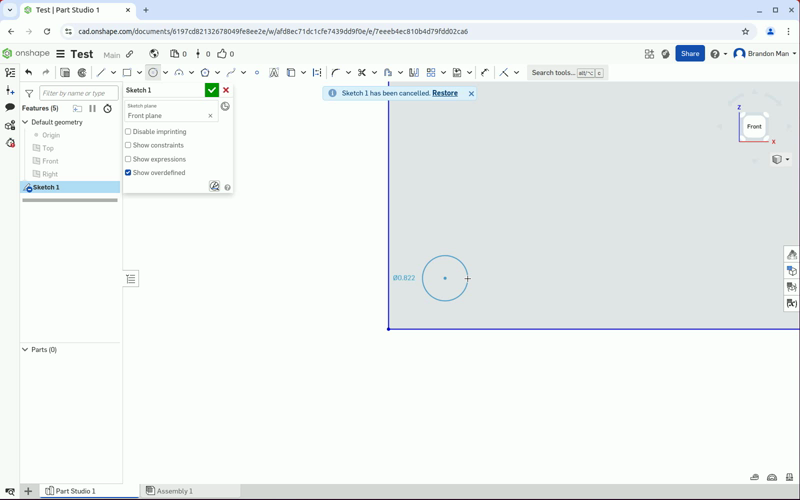
click(467, 278)
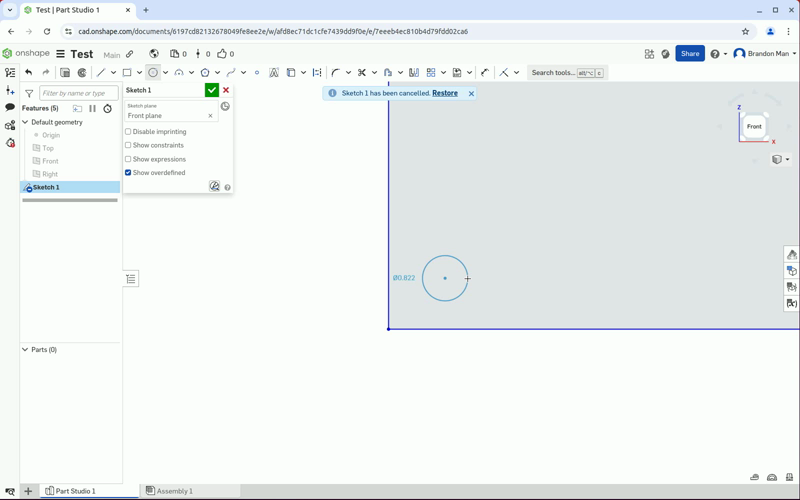
scroll(-6)
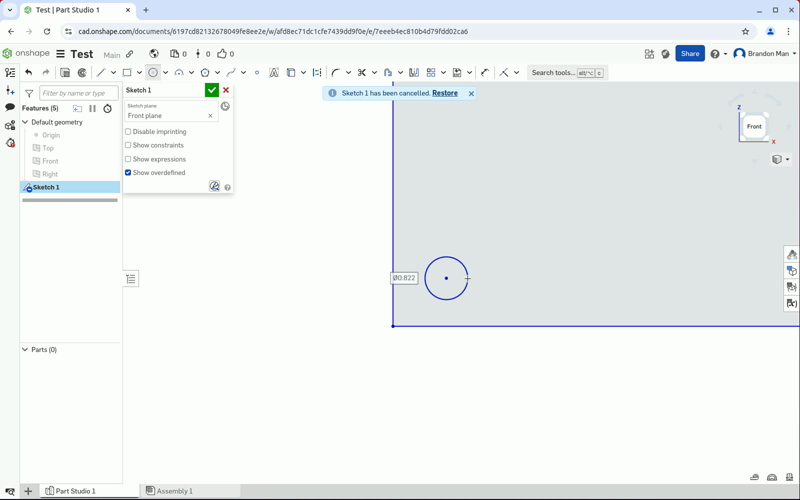
scroll(-6)
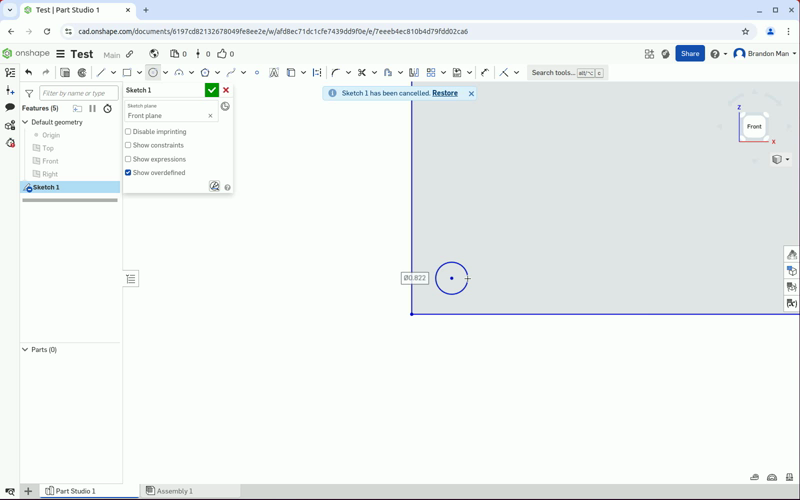
scroll(-6)
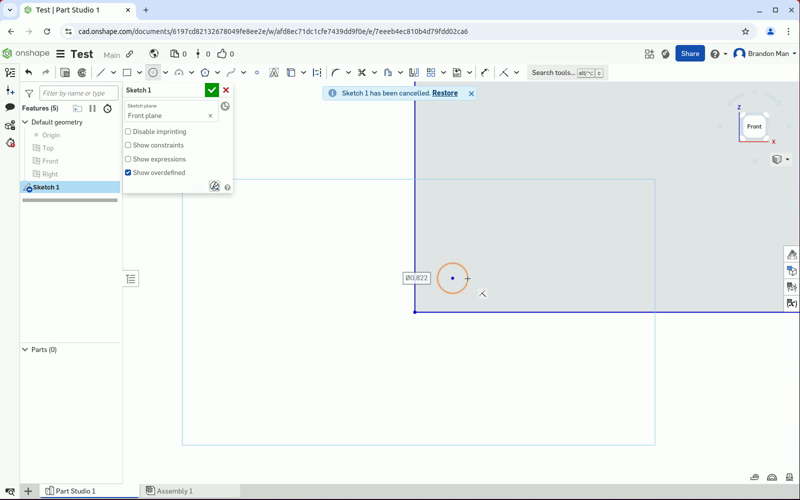
scroll(-6)
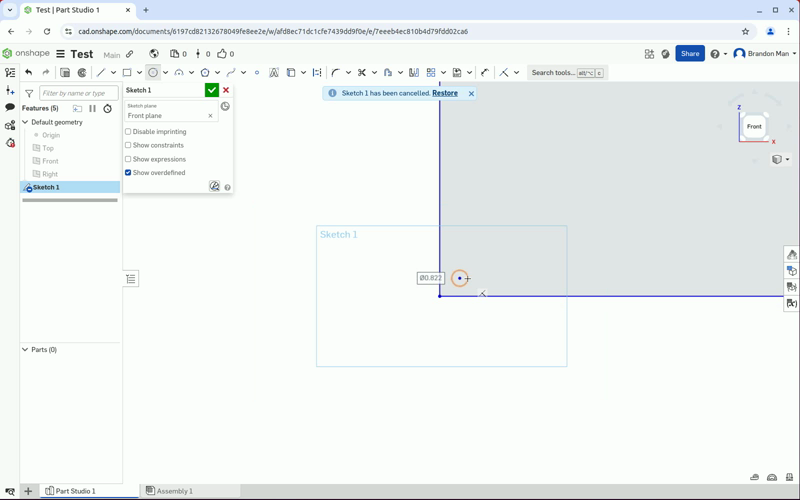
scroll(-6)
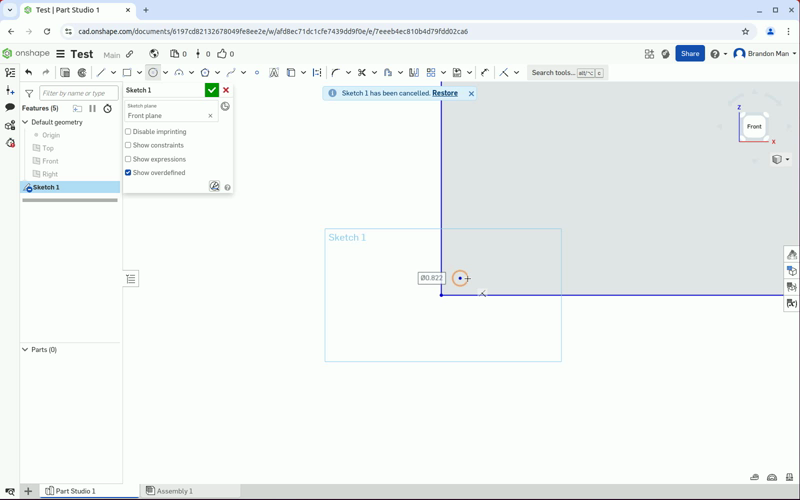
scroll(-6)
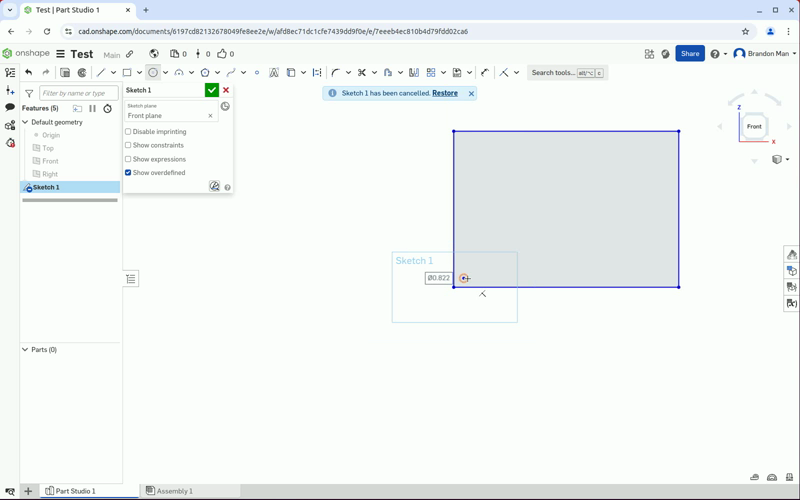
scroll(-6)
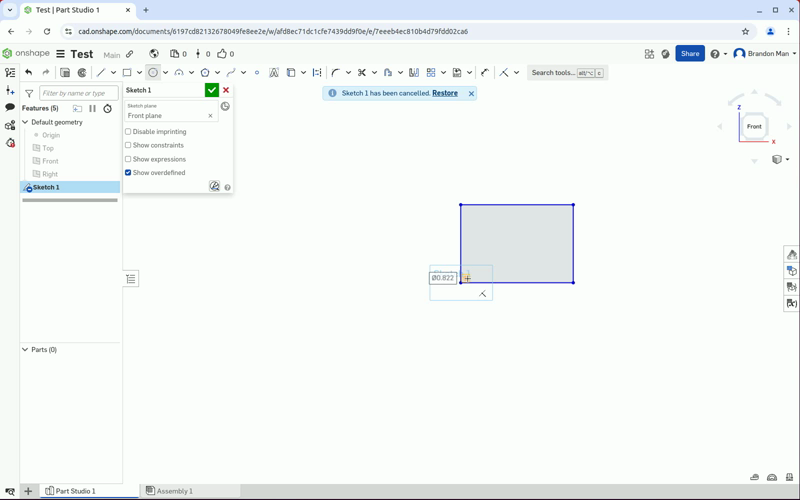
key(esc)
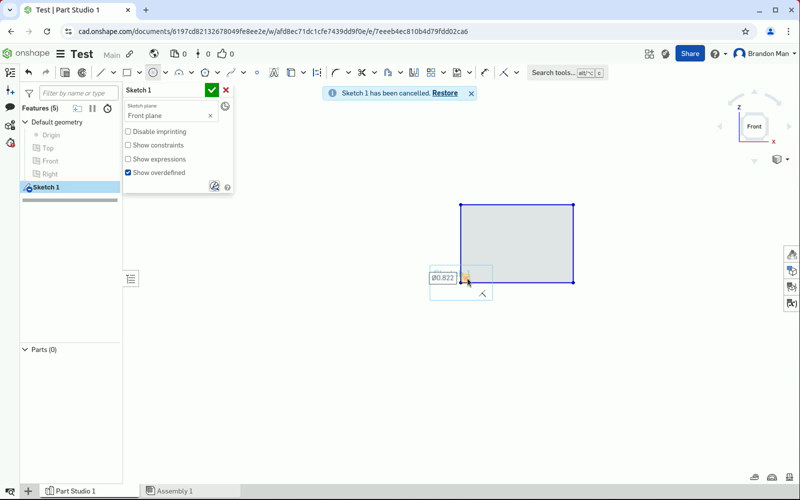
key(c)
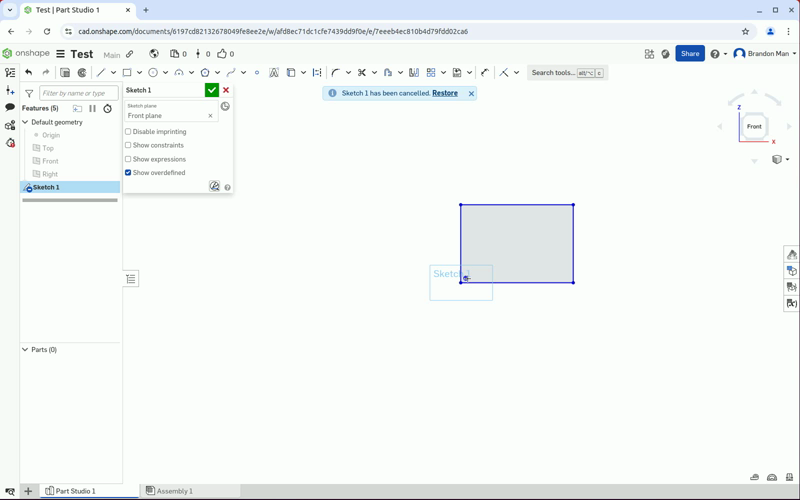
key_down(shift)
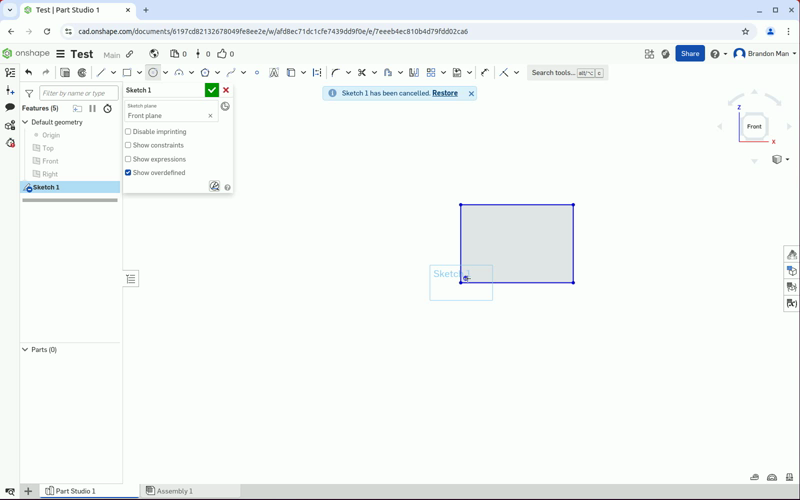
mouse_move(465, 209)
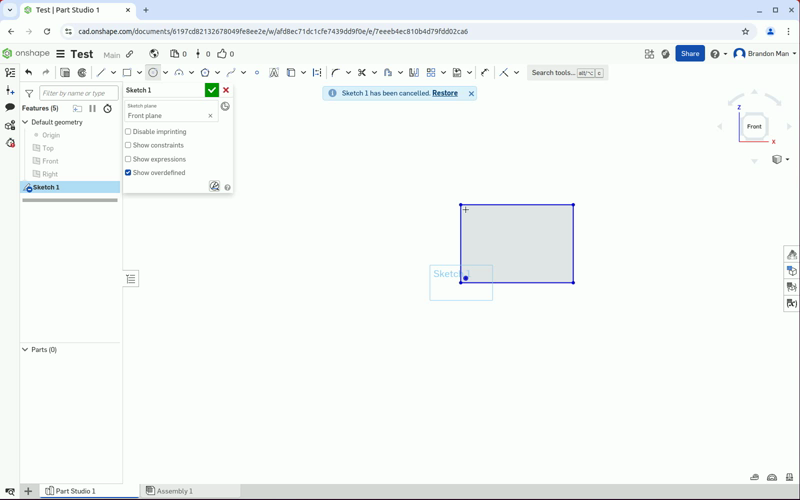
click(465, 209)
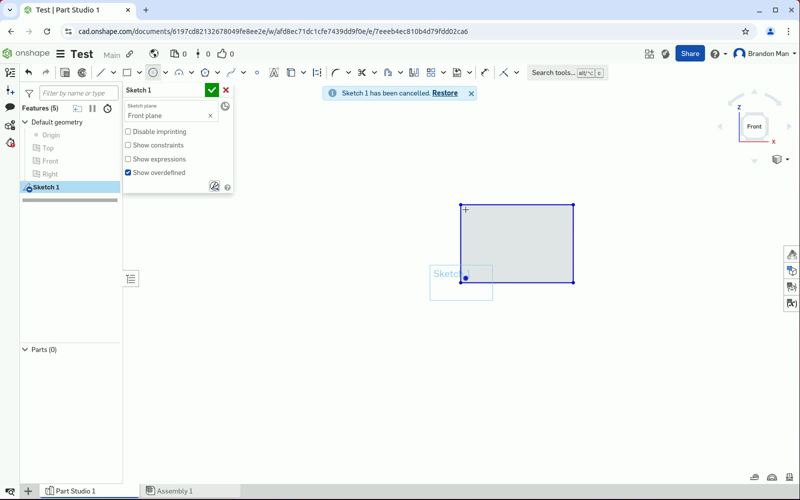
key_up(shift)
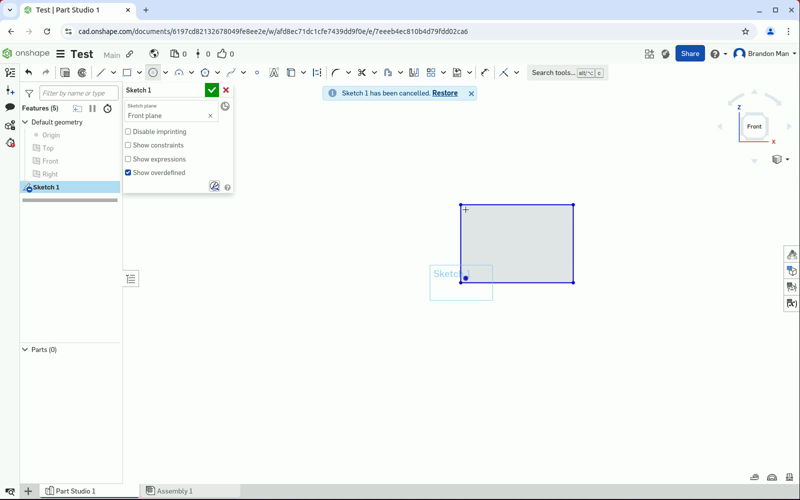
mouse_move(467, 209)
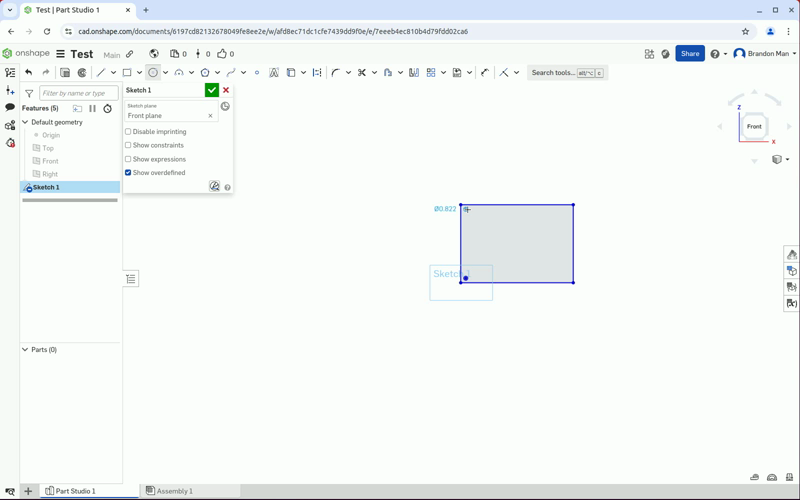
scroll(6)
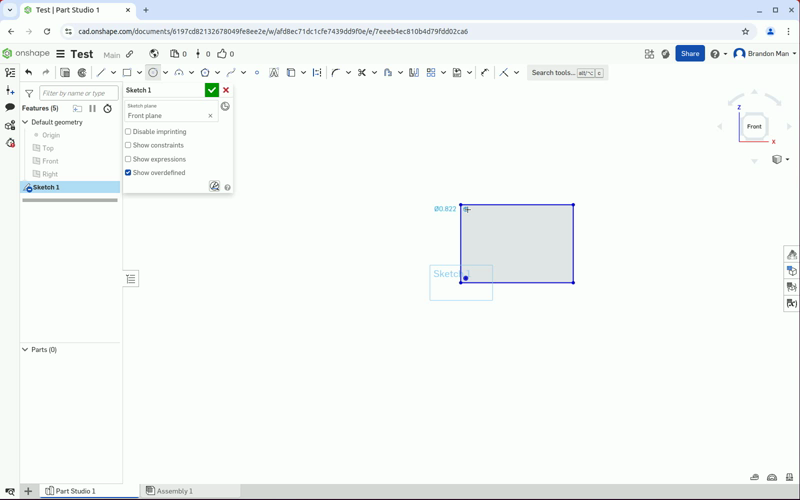
scroll(6)
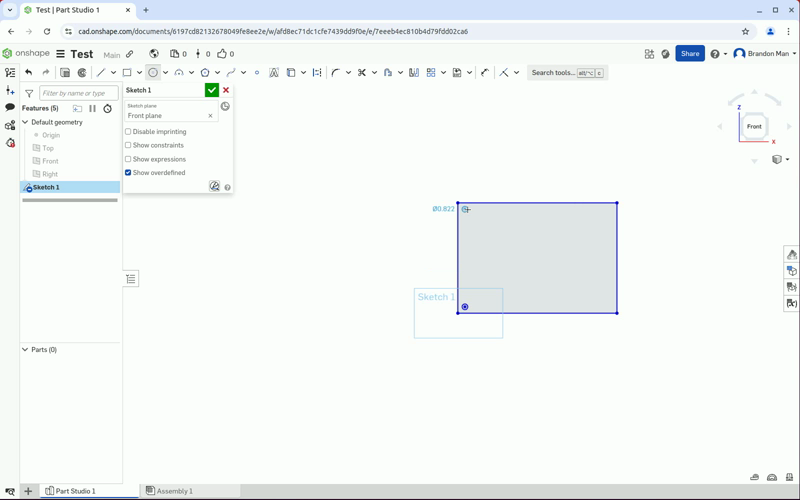
scroll(6)
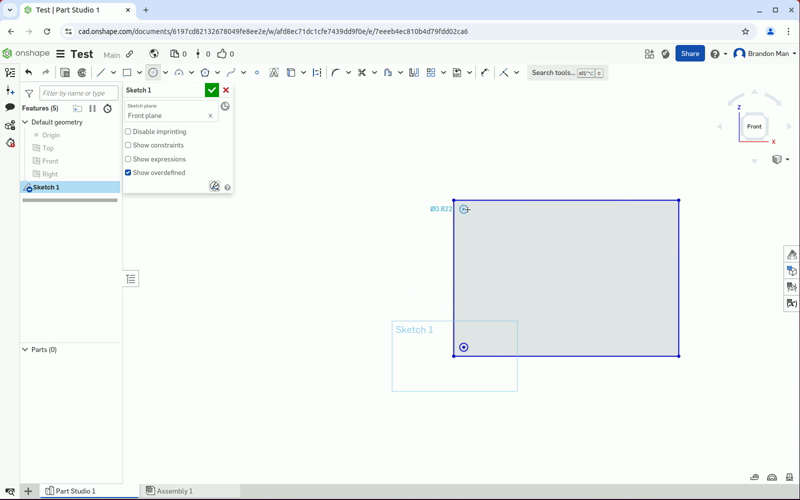
scroll(6)
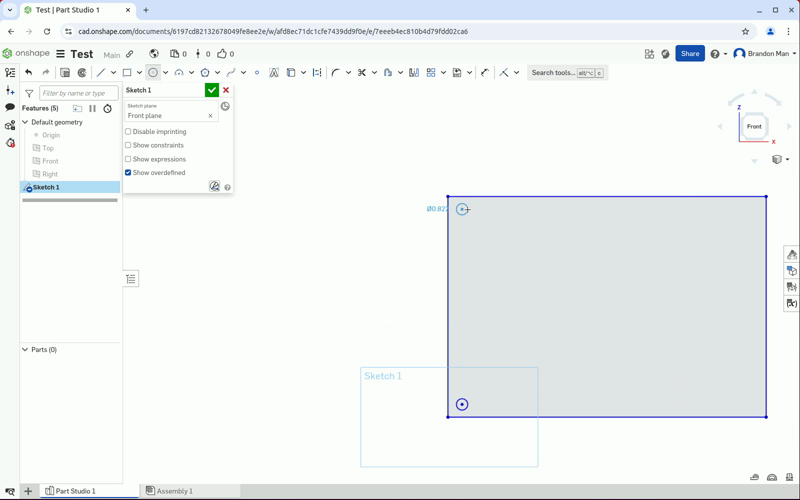
scroll(6)
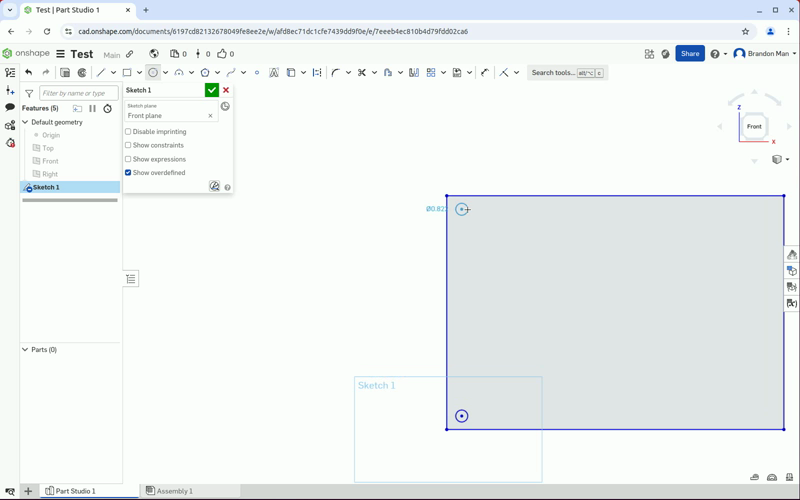
scroll(6)
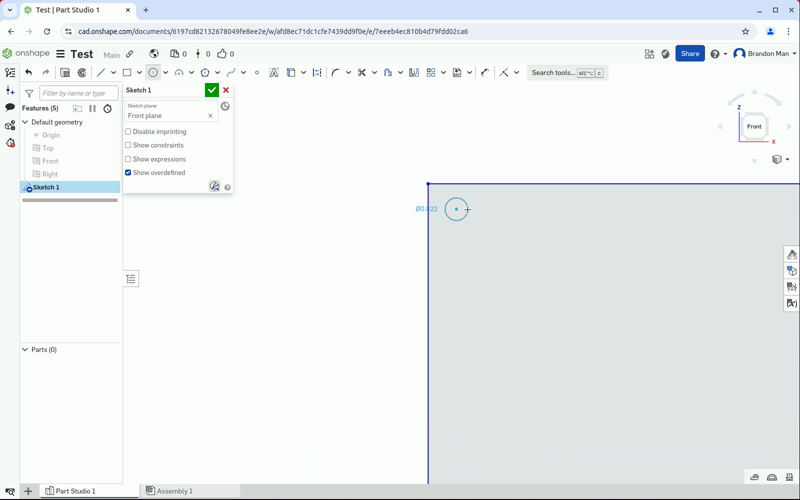
scroll(6)
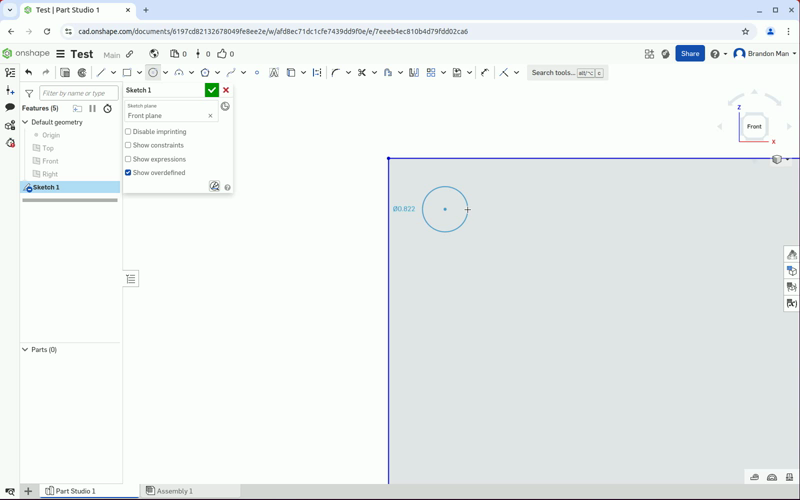
click(467, 209)
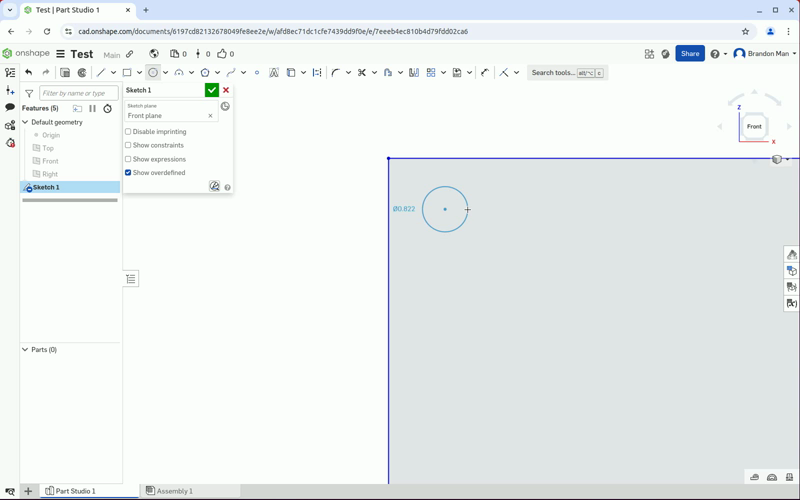
scroll(-6)
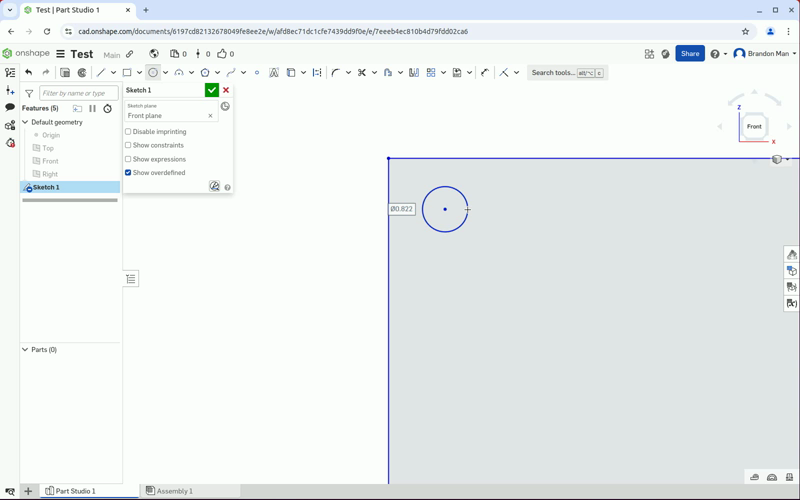
scroll(-6)
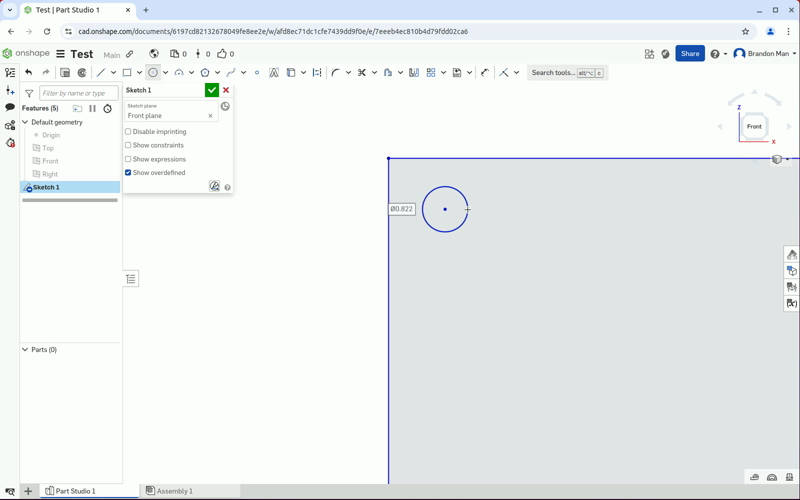
scroll(-6)
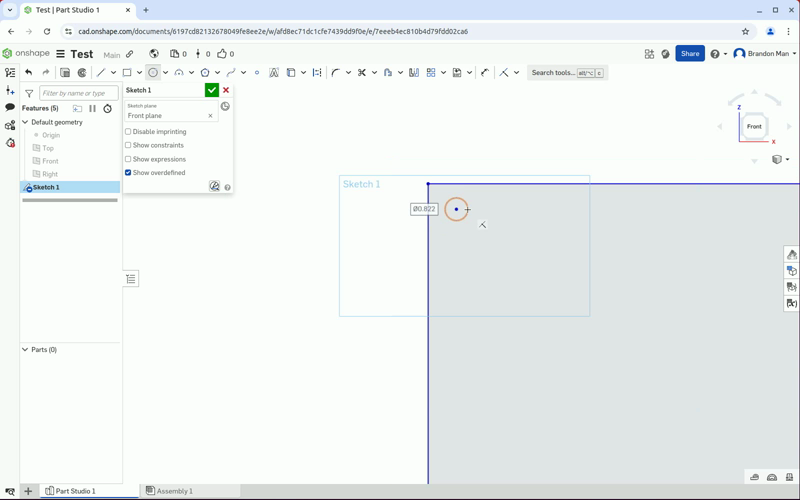
scroll(-6)
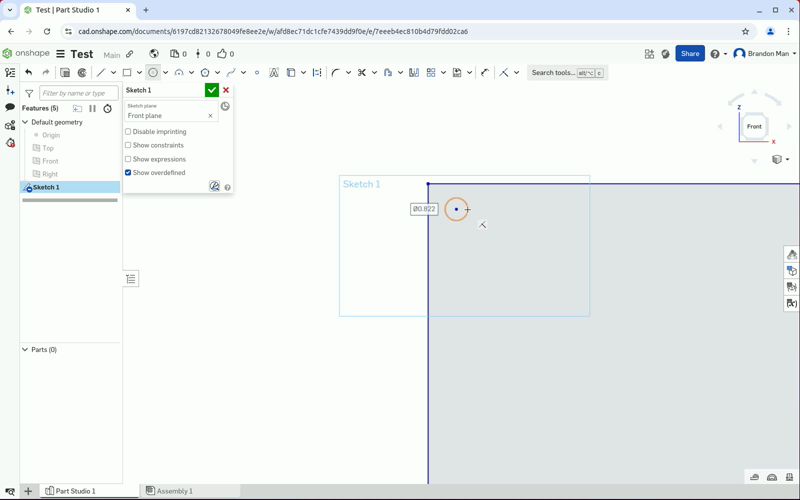
scroll(-6)
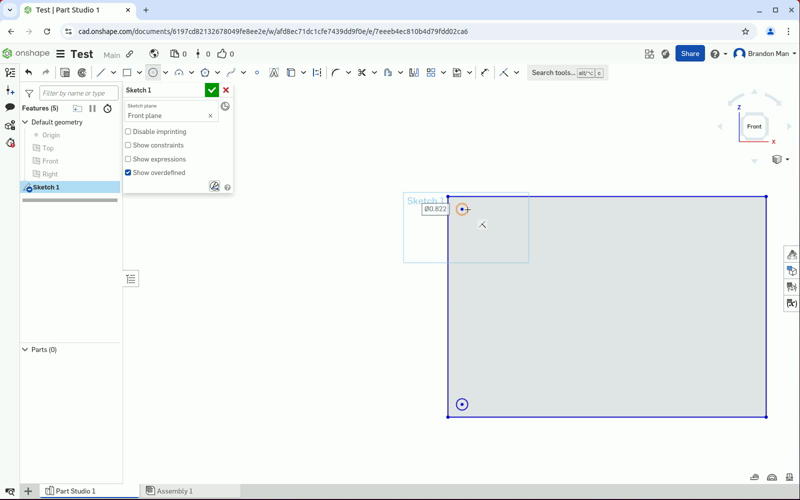
scroll(-6)
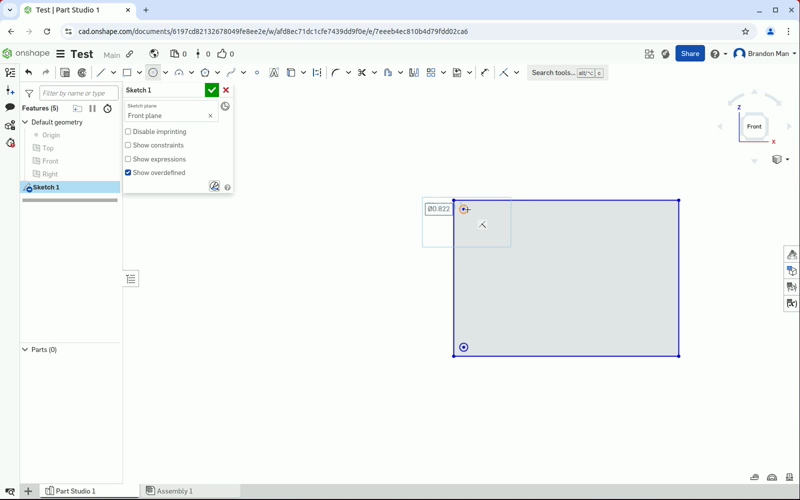
scroll(-6)
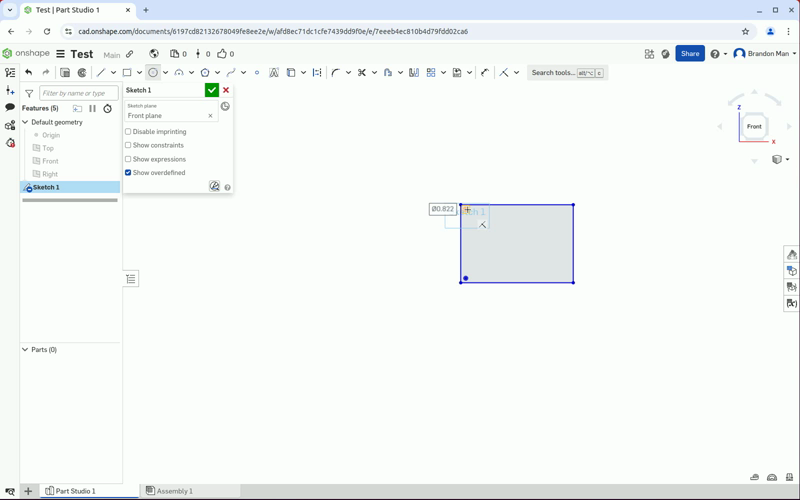
key(esc)
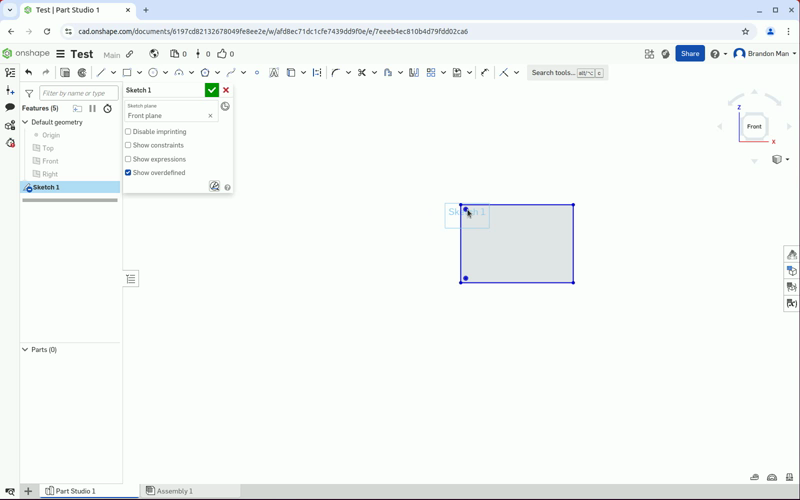
key(c)
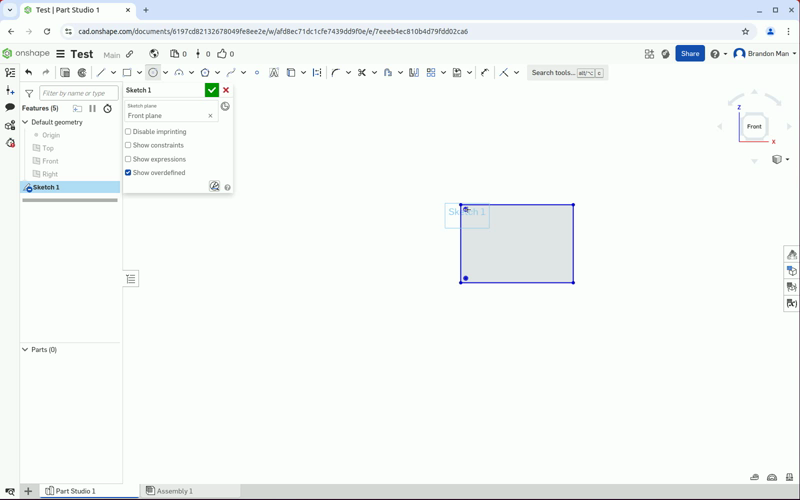
key_down(shift)
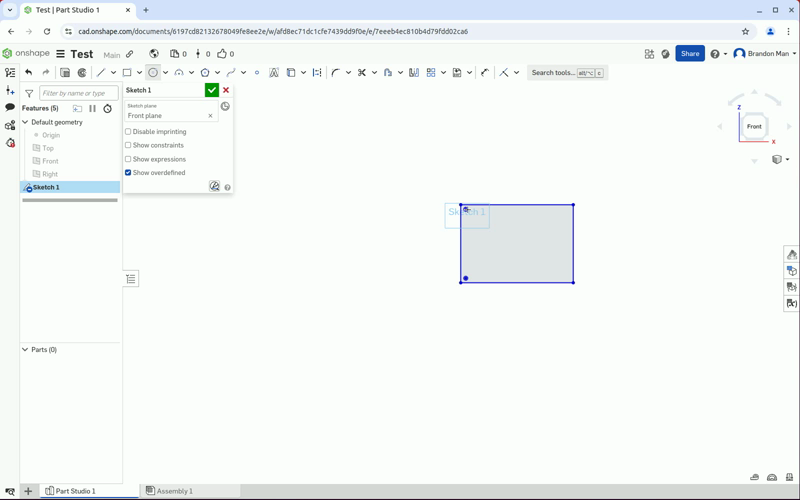
mouse_move(568, 278)
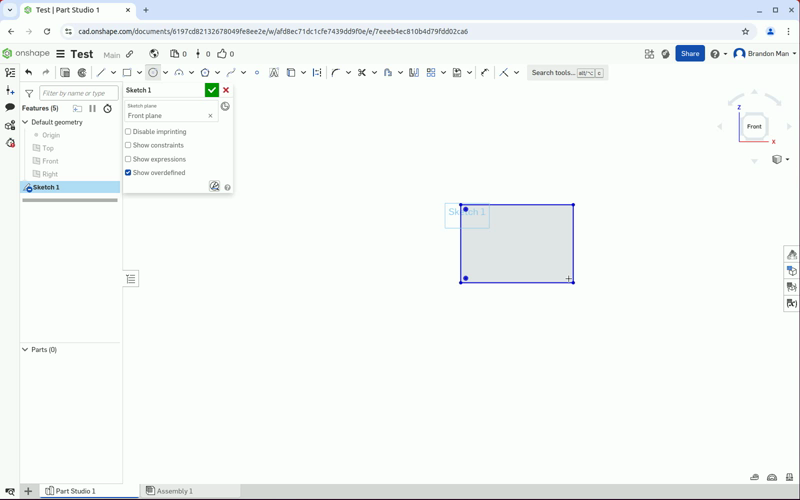
click(568, 278)
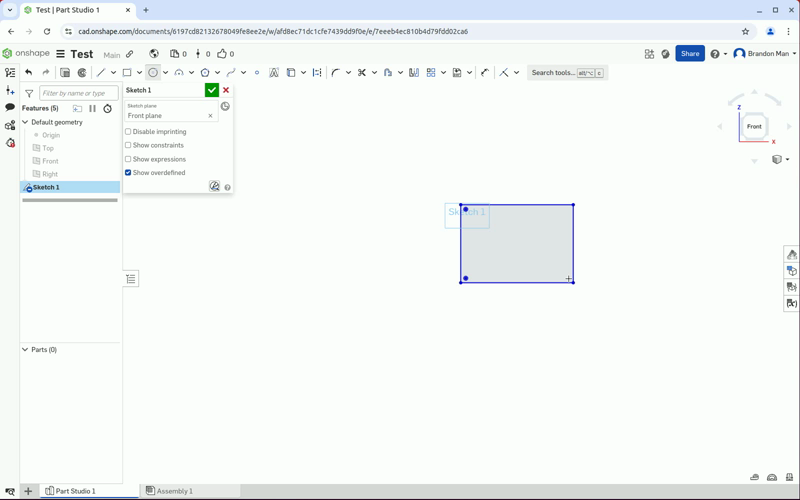
key_up(shift)
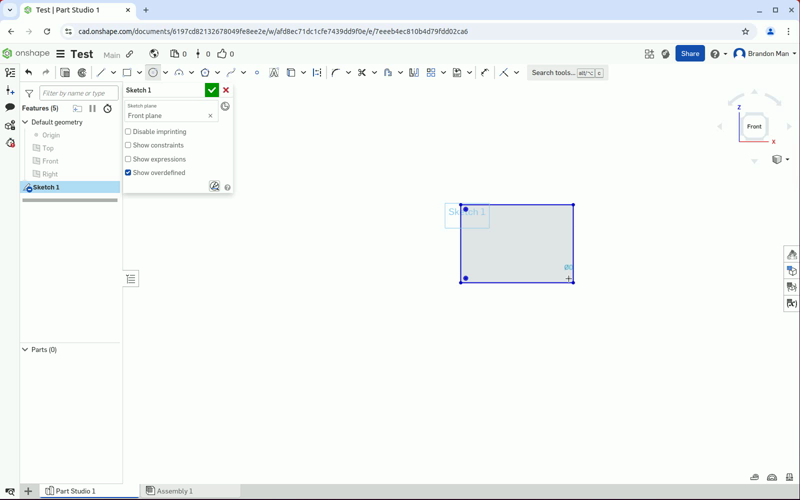
mouse_move(570, 278)
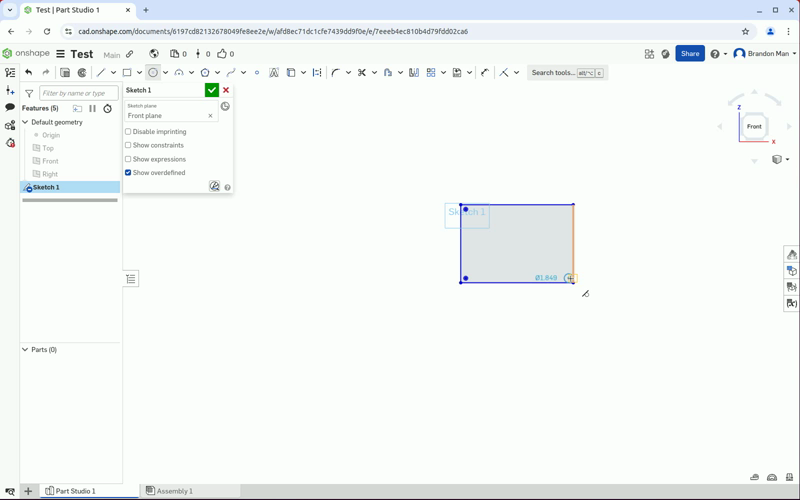
scroll(6)
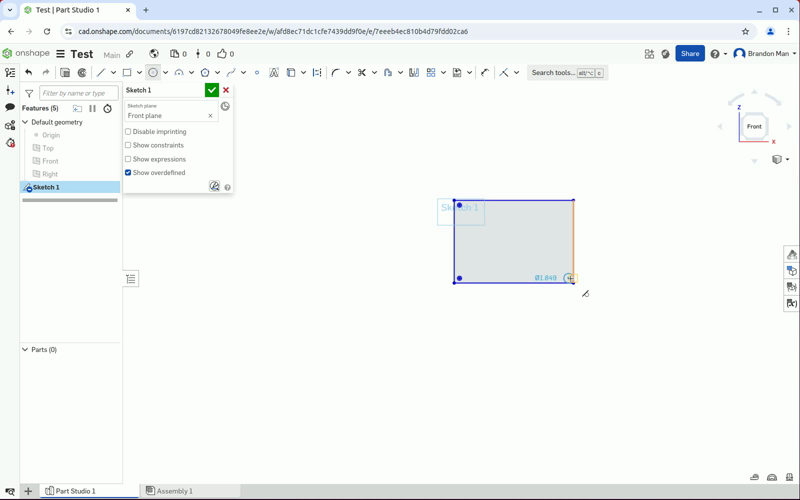
scroll(6)
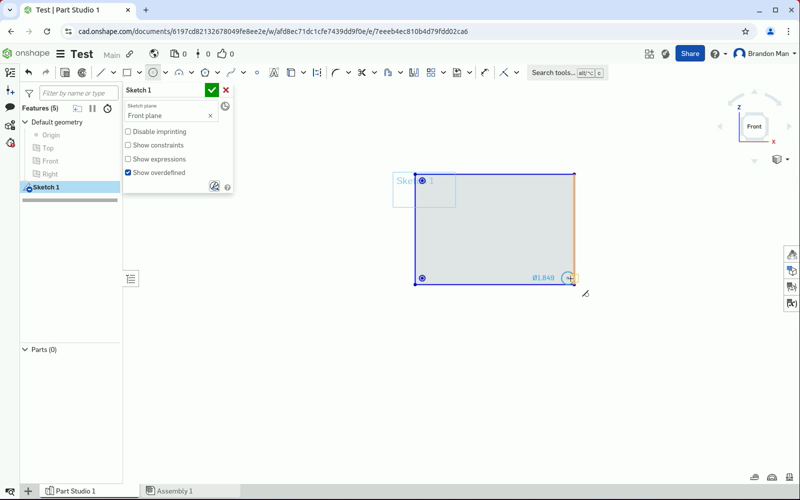
scroll(6)
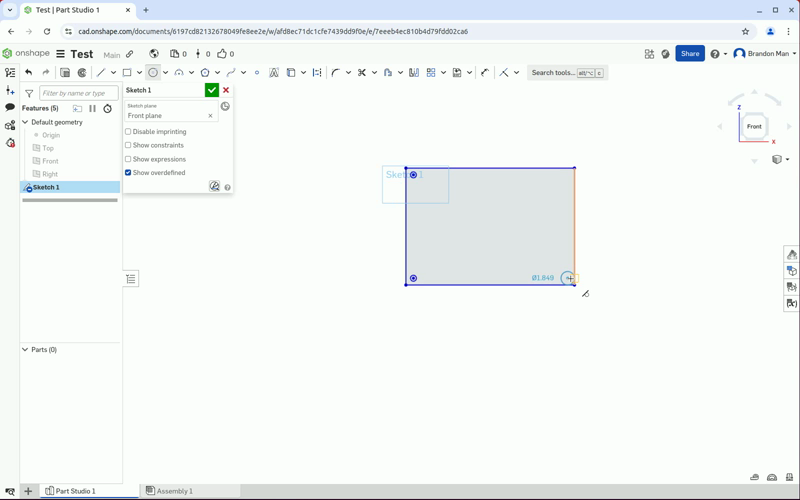
scroll(6)
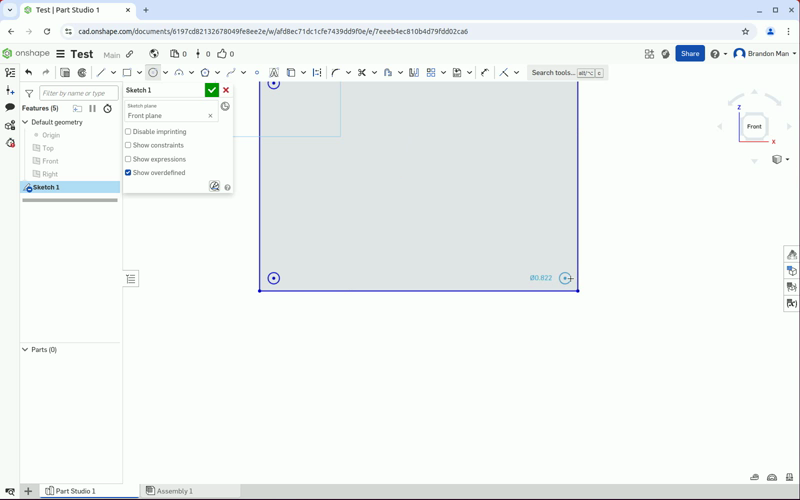
scroll(6)
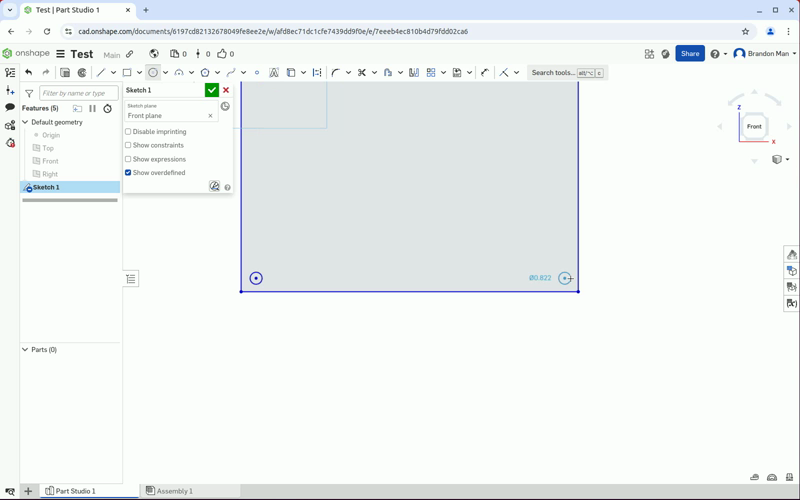
scroll(6)
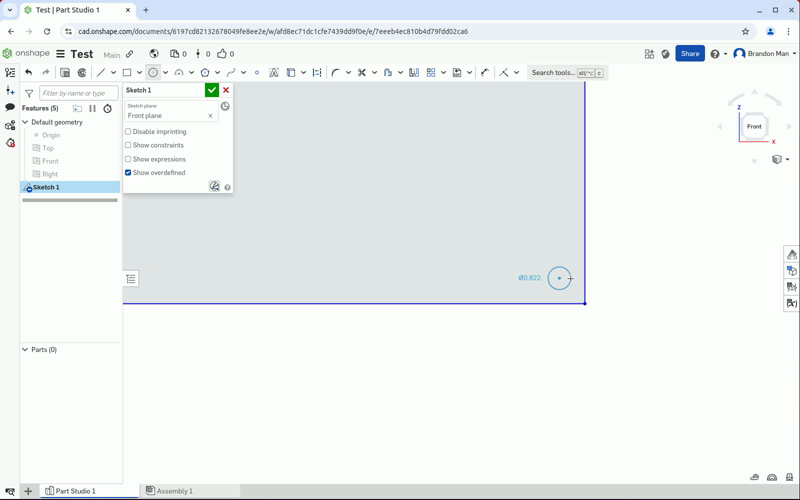
scroll(6)
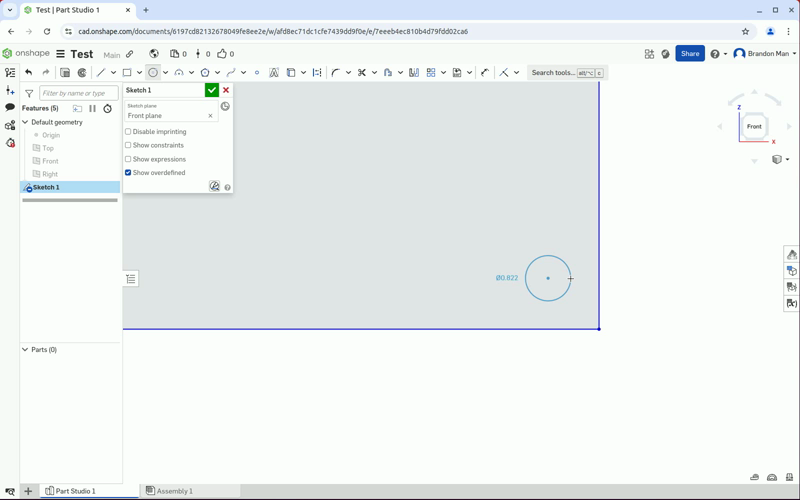
click(570, 278)
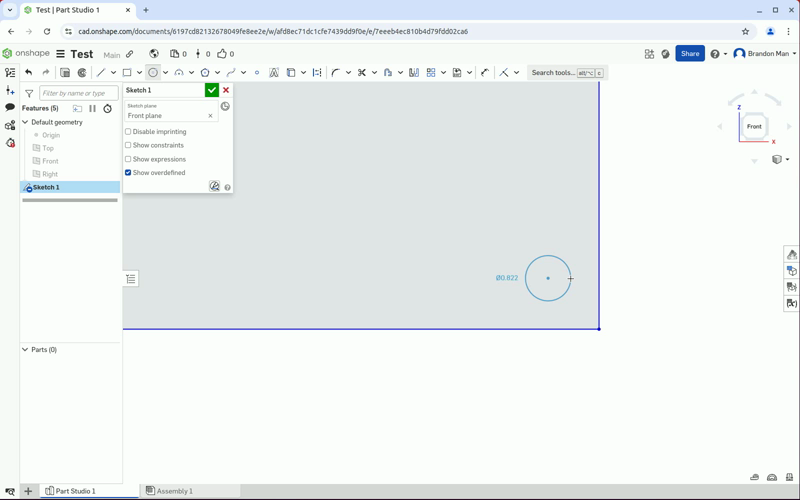
scroll(-6)
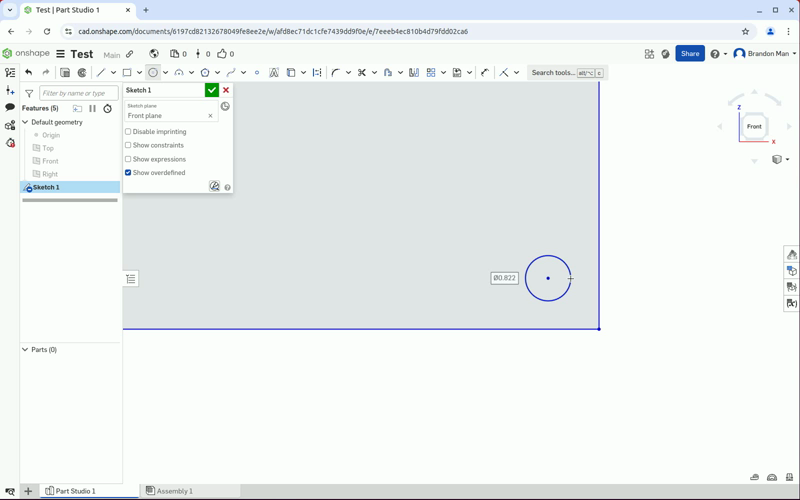
scroll(-6)
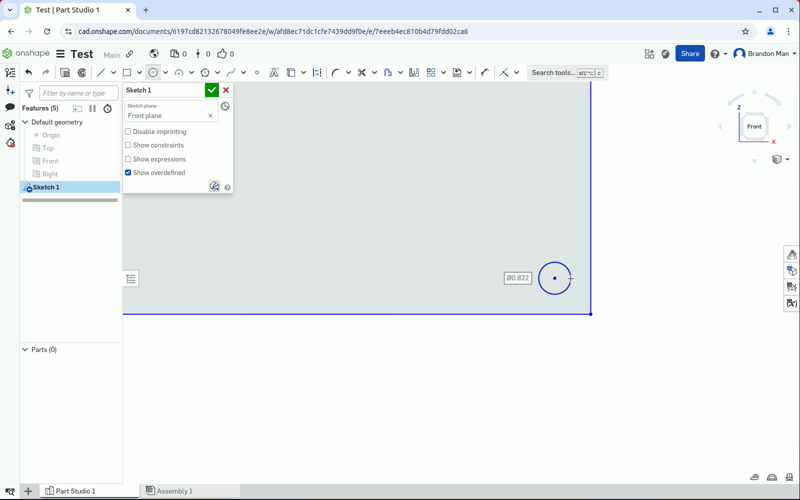
scroll(-6)
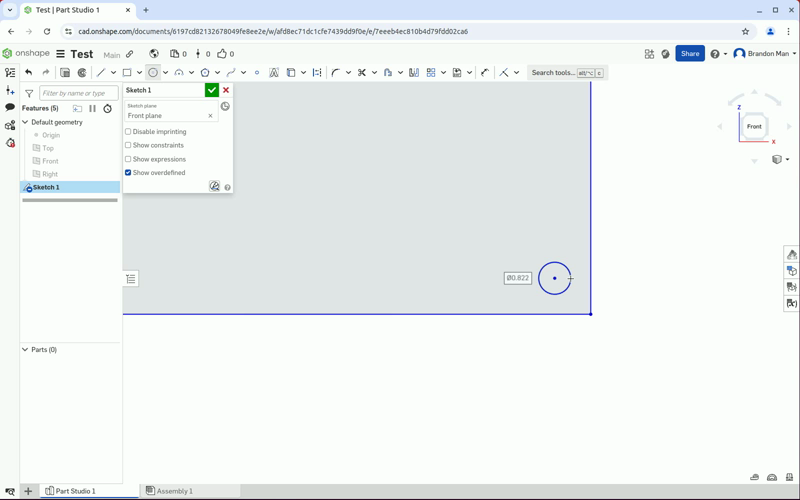
scroll(-6)
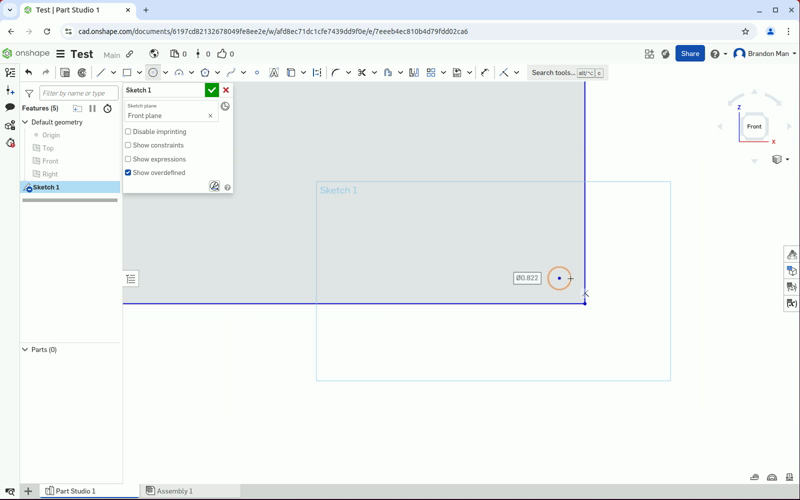
scroll(-6)
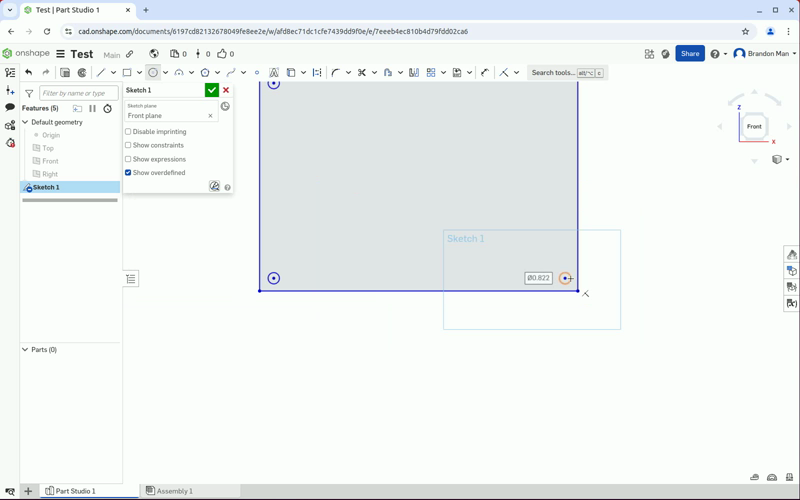
scroll(-6)
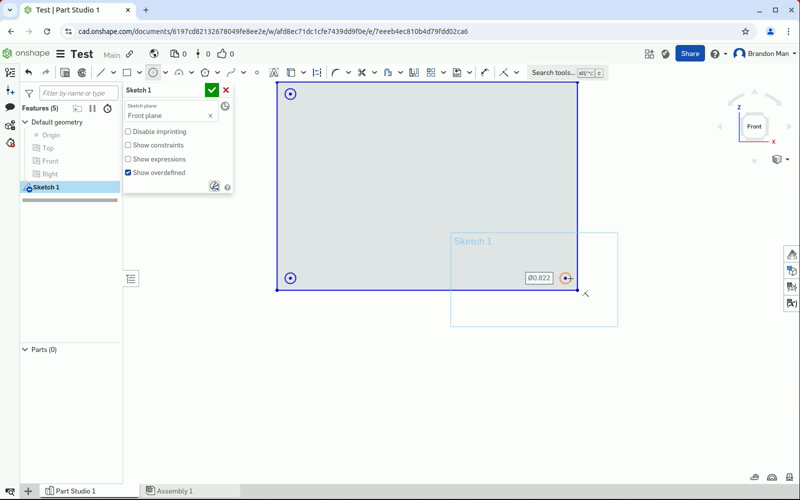
scroll(-6)
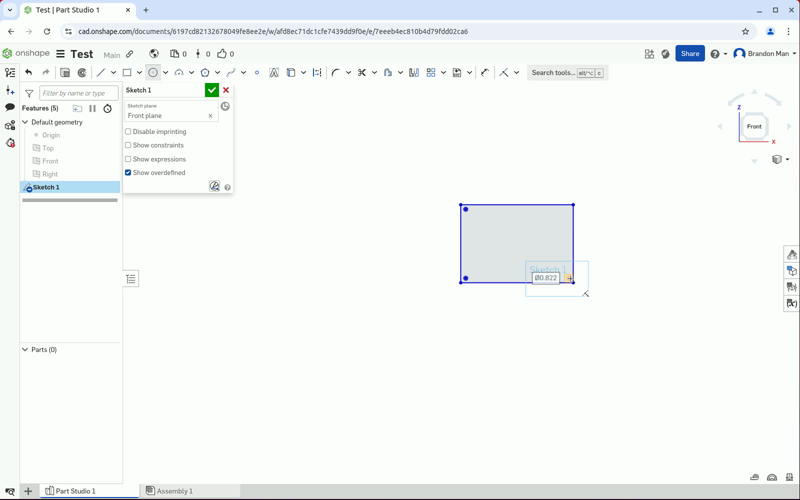
key(esc)
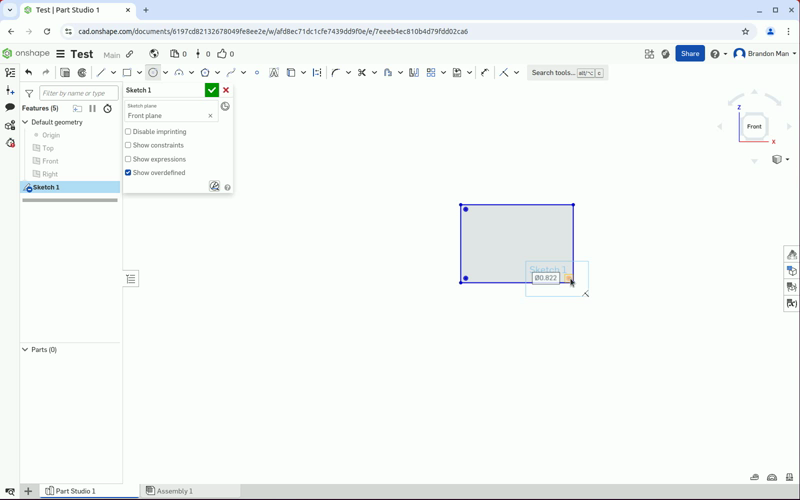
key(c)
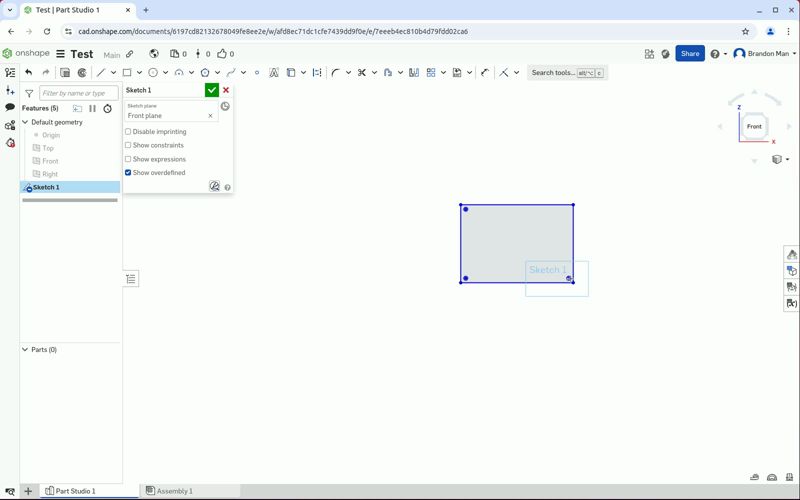
key_down(shift)
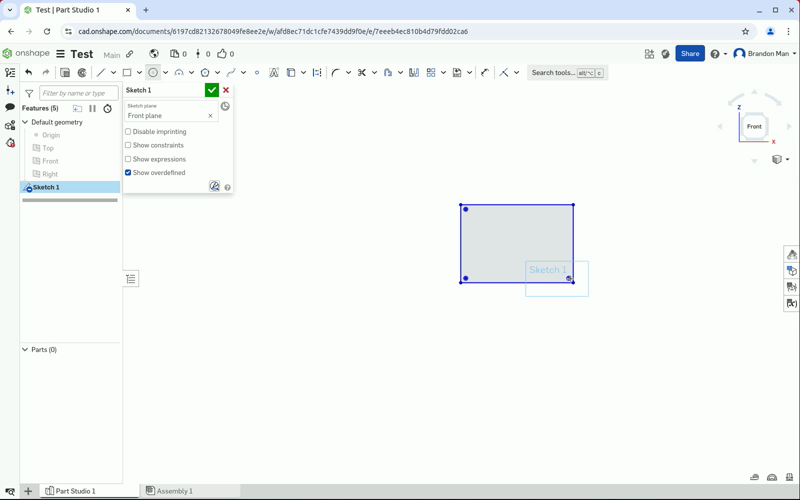
mouse_move(568, 209)
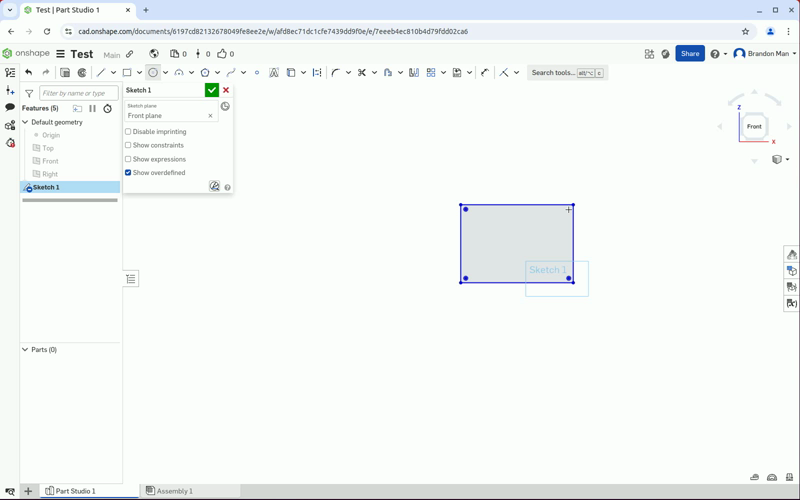
click(568, 209)
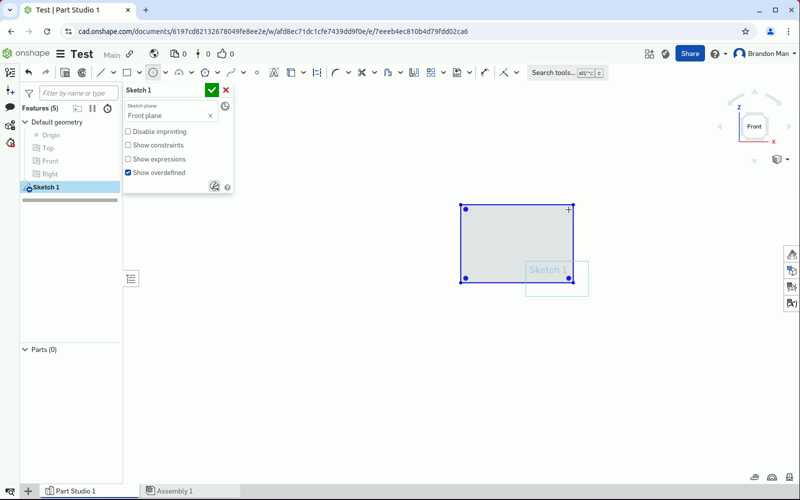
key_up(shift)
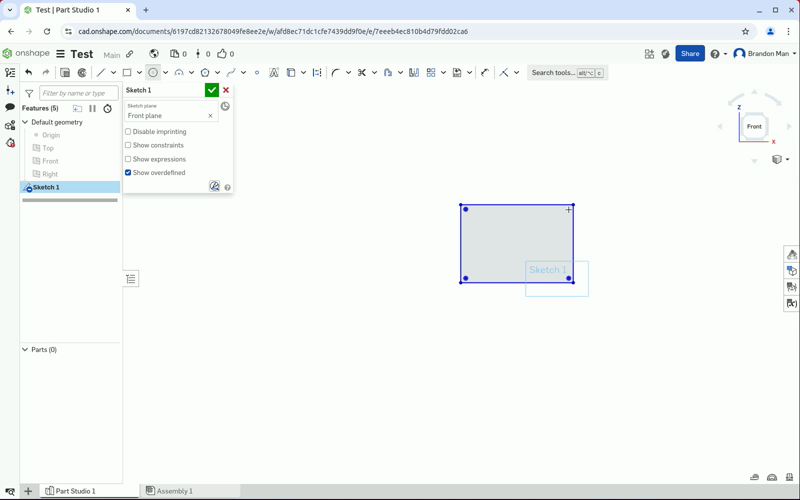
mouse_move(570, 209)
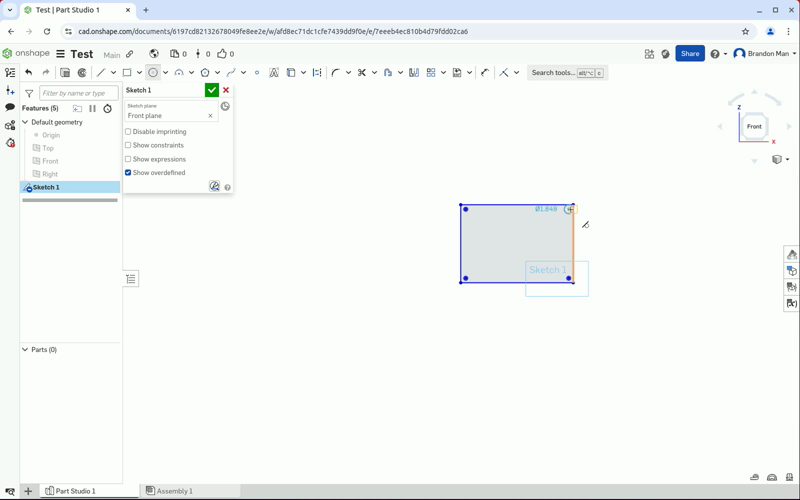
scroll(6)
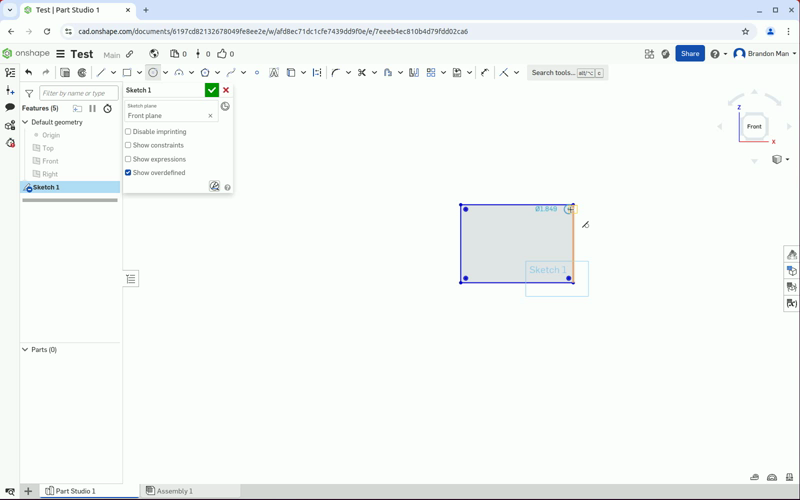
scroll(6)
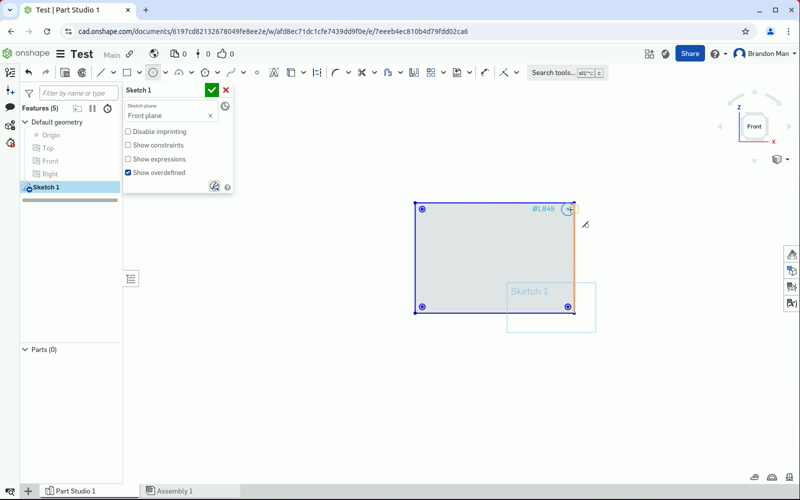
scroll(6)
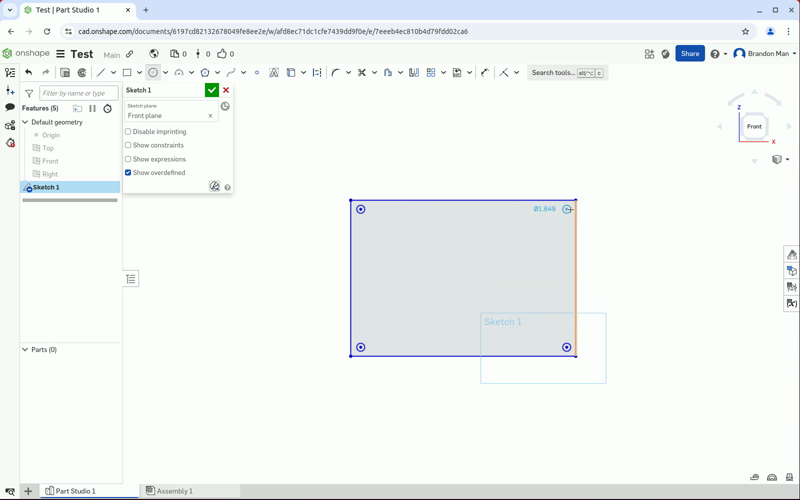
scroll(6)
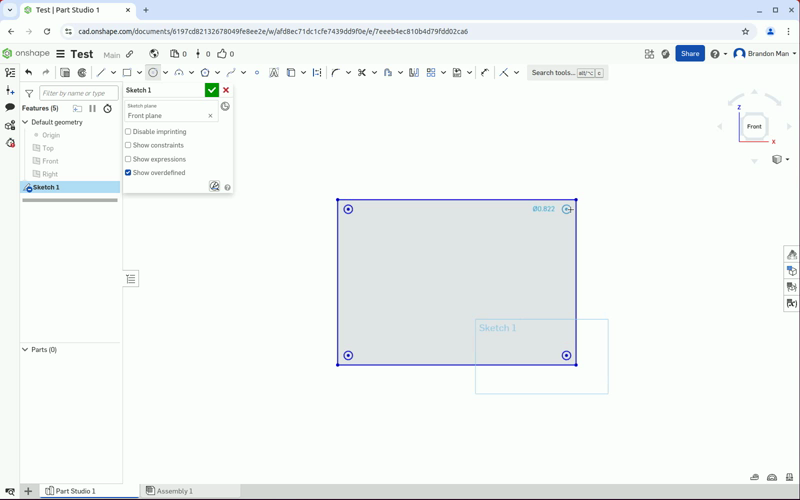
scroll(6)
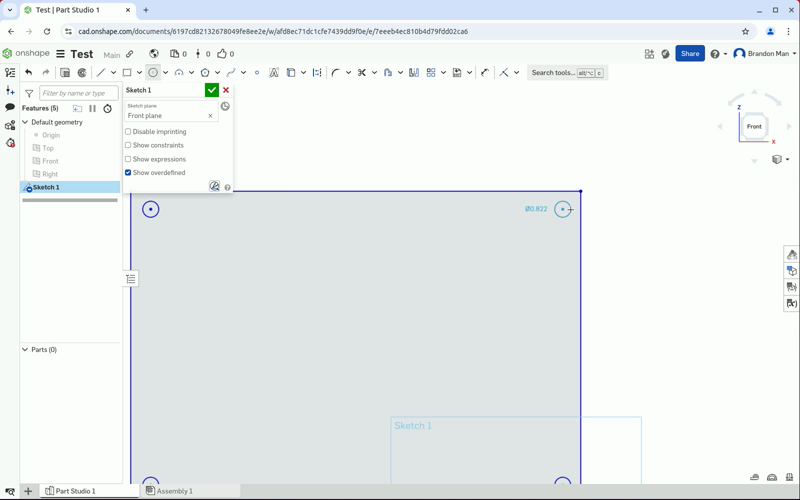
scroll(6)
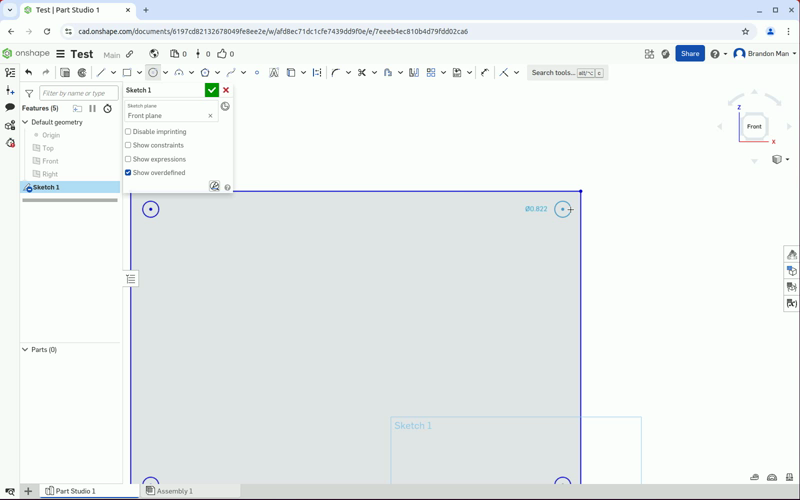
scroll(6)
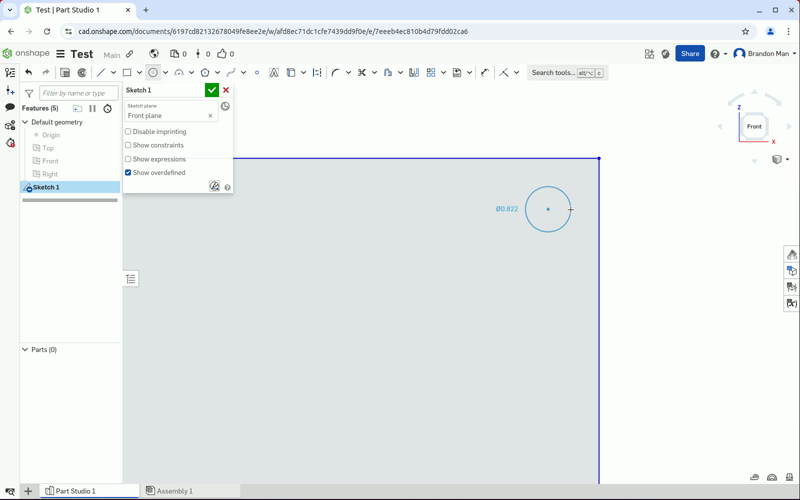
click(570, 209)
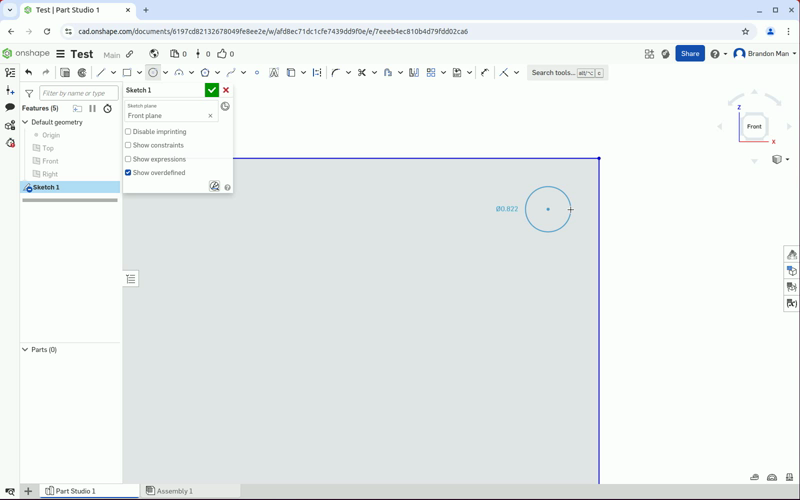
scroll(-6)
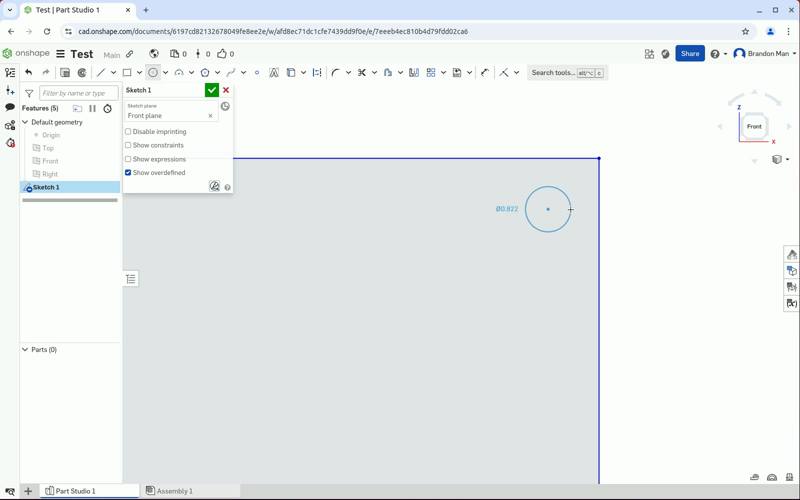
scroll(-6)
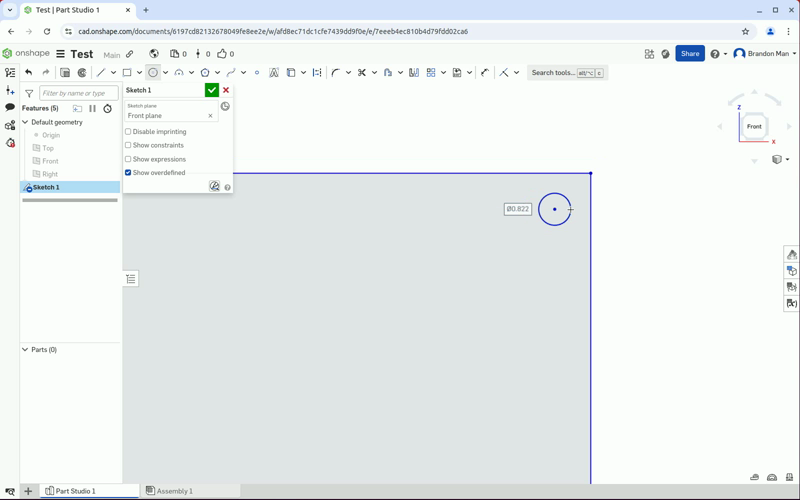
scroll(-6)
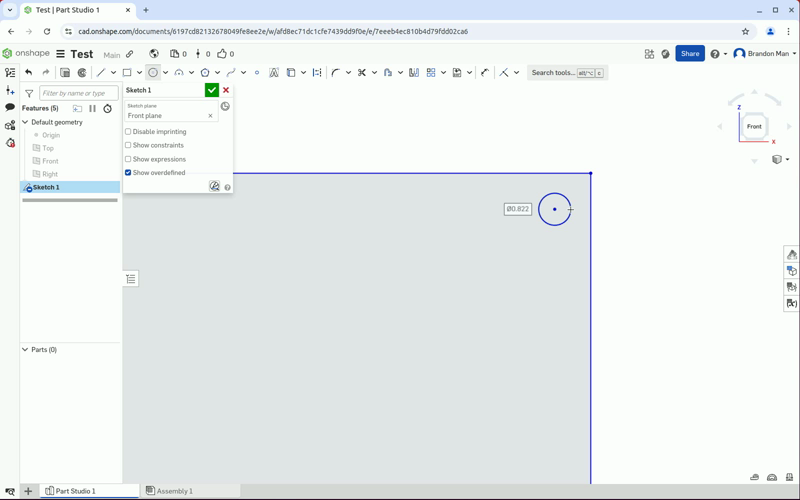
scroll(-6)
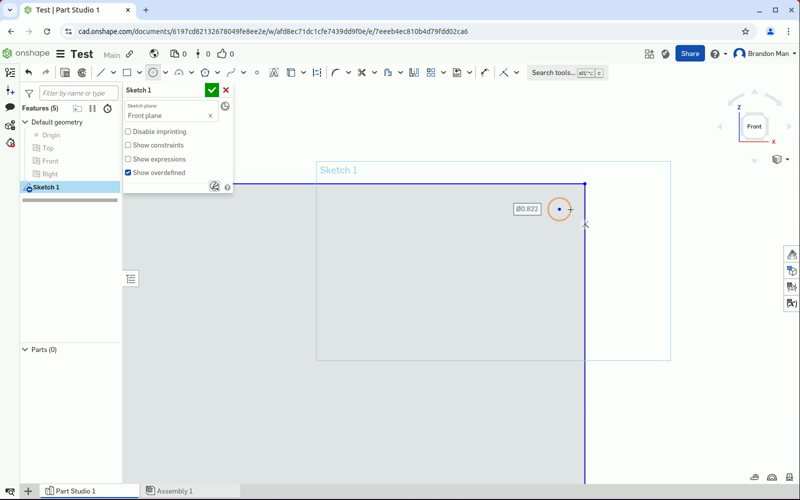
scroll(-6)
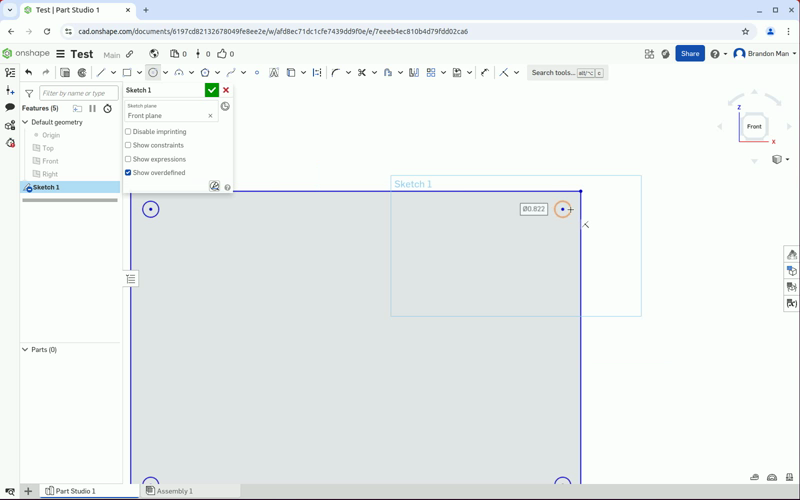
scroll(-6)
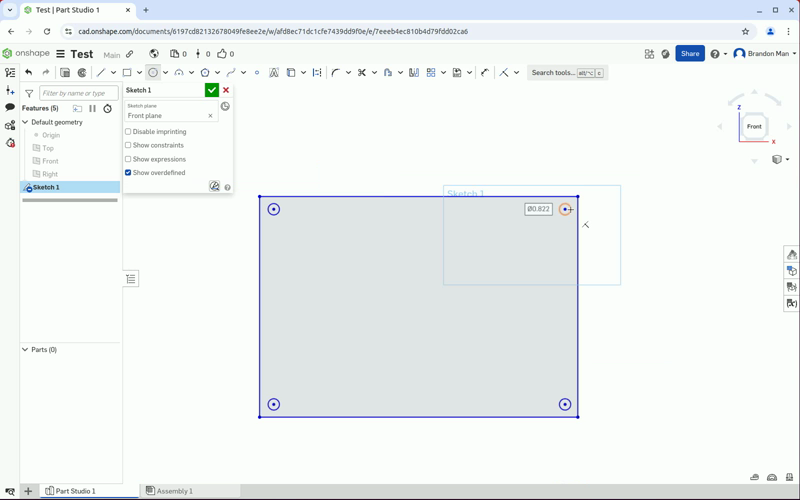
scroll(-6)
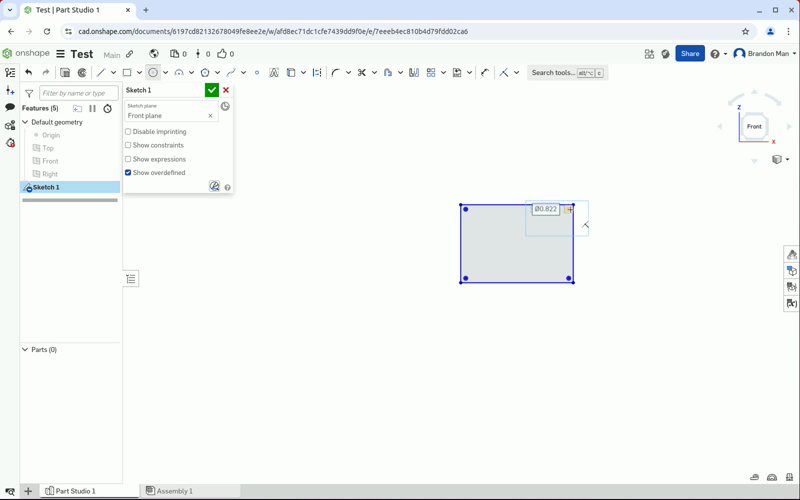
key(esc)
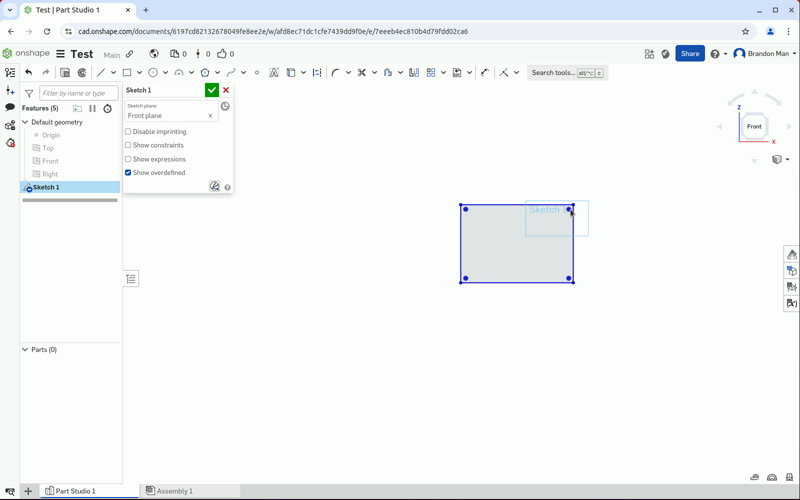
mouse_move(474, 234)
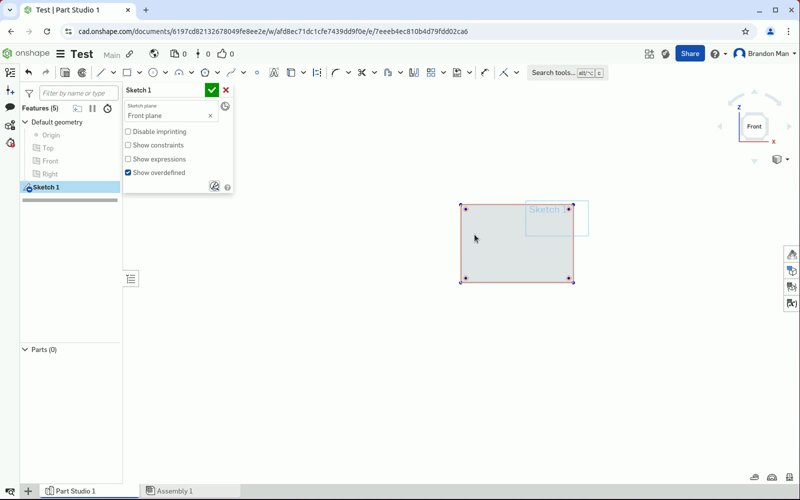
click(474, 234)
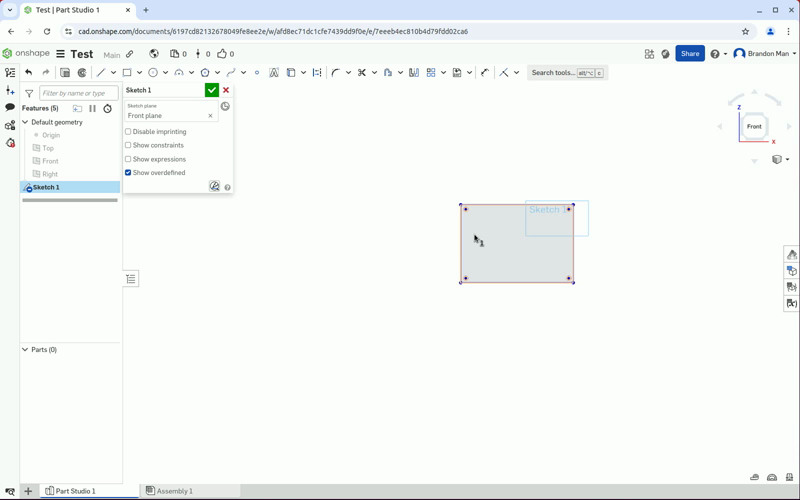
mouse_move(73, 352)
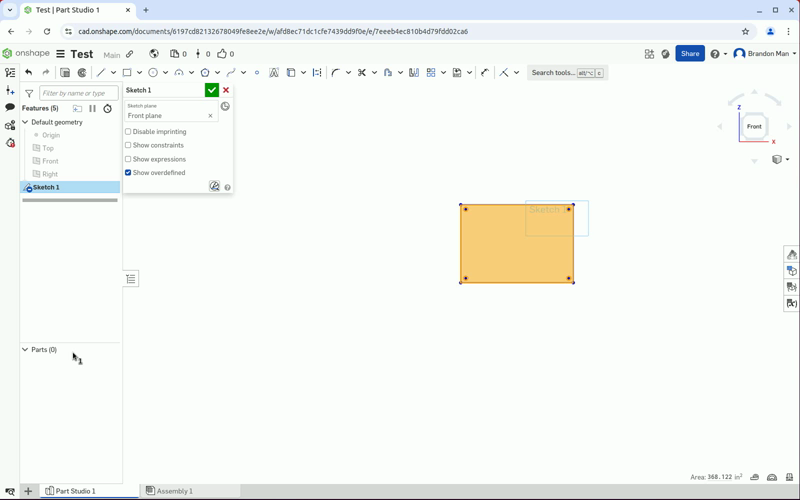
key(shift+y)
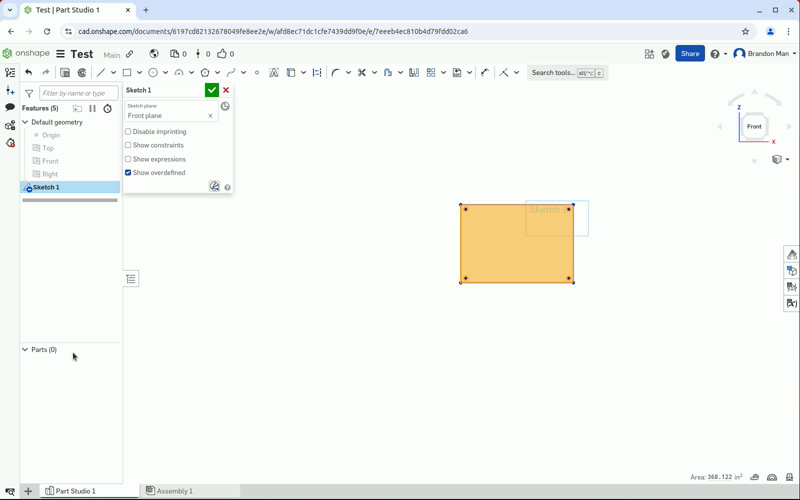
key(shift+e)
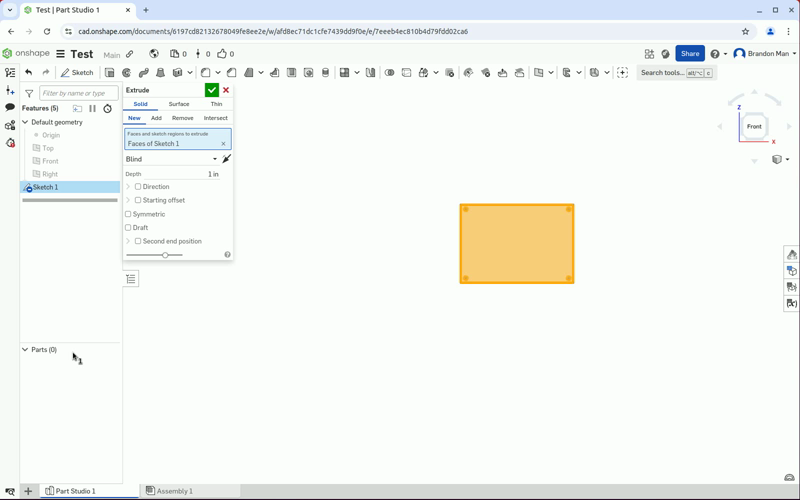
mouse_move(143, 106)
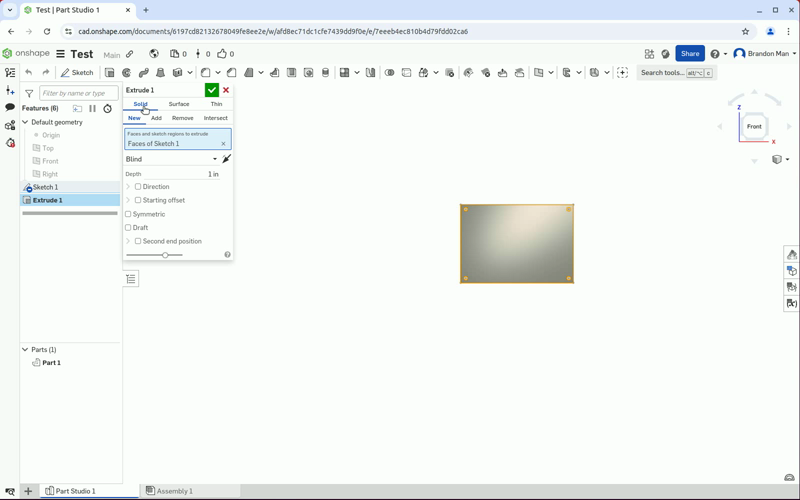
click(143, 106)
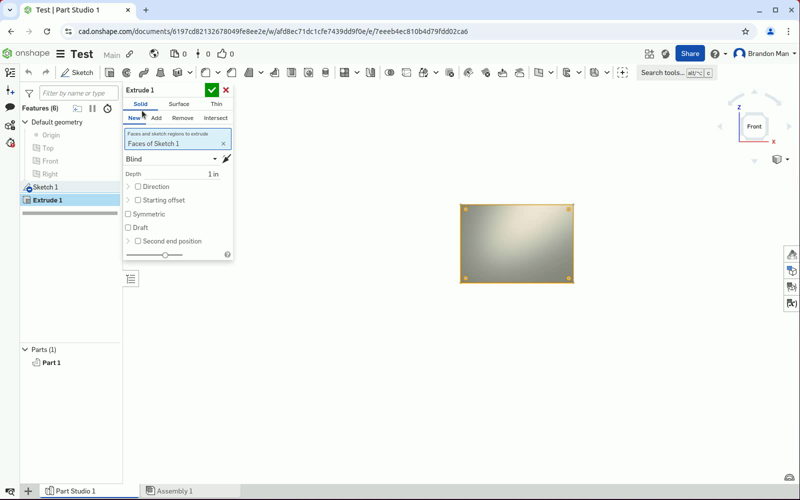
mouse_move(137, 120)
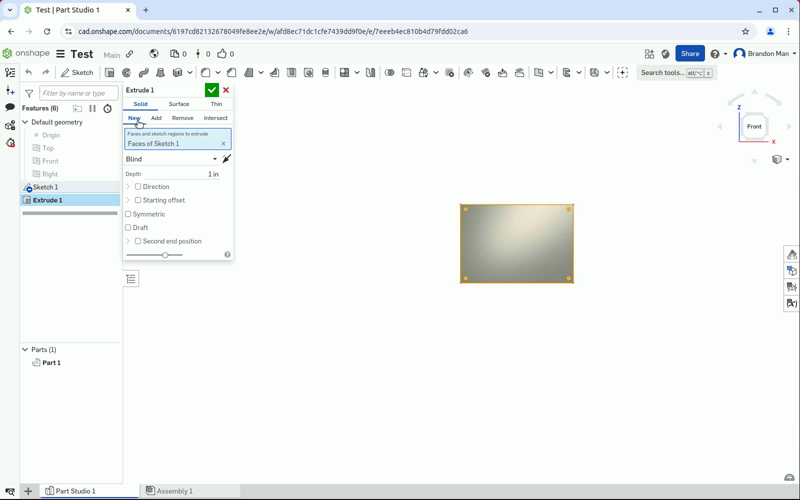
click(137, 120)
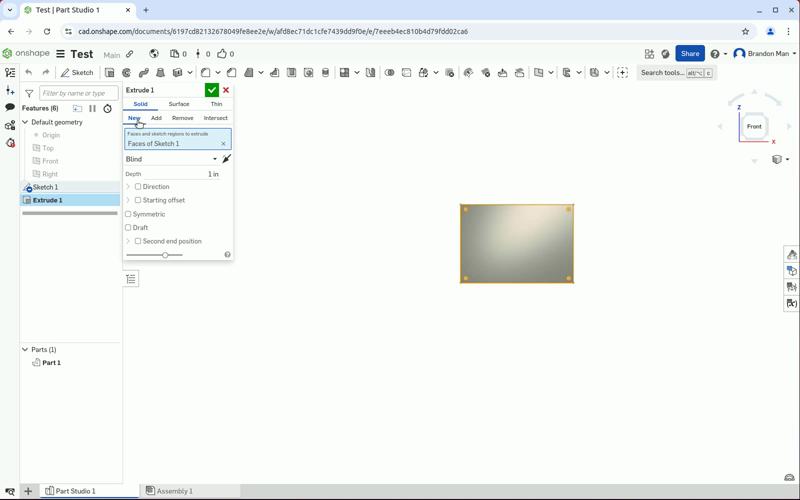
key(tab, 4)
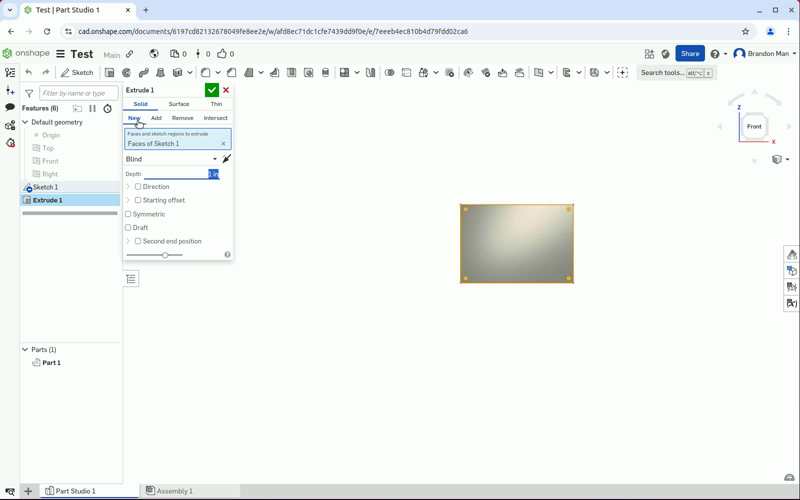
text(1.685)
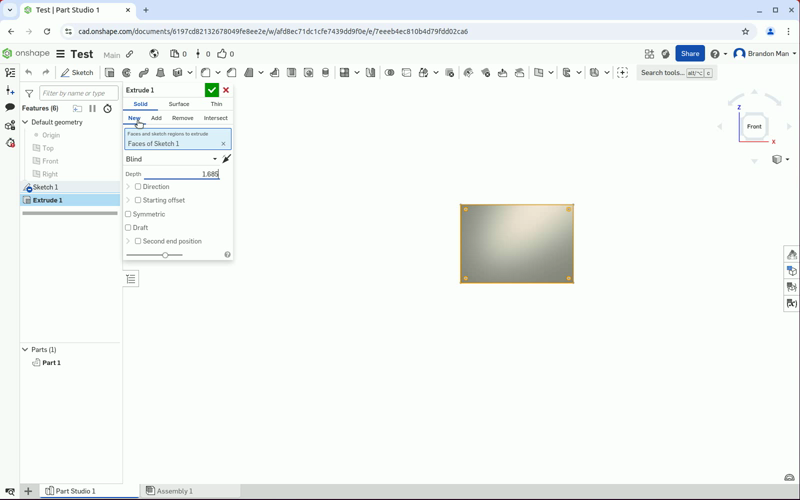
key(enter)
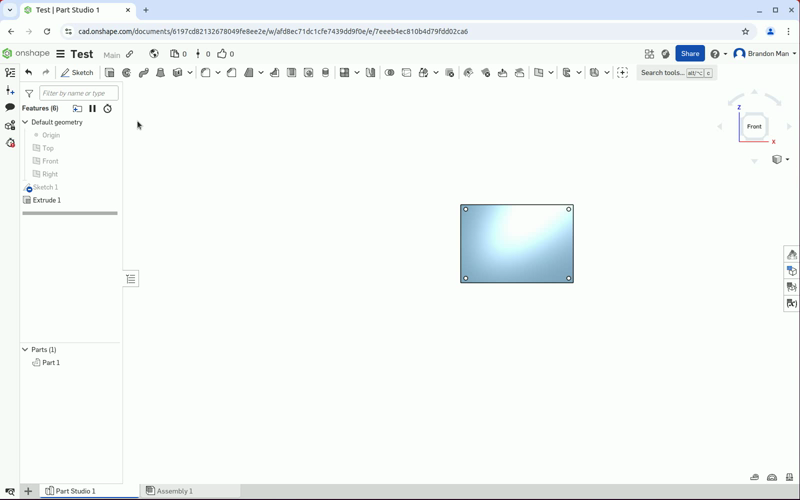
key(shift+h)
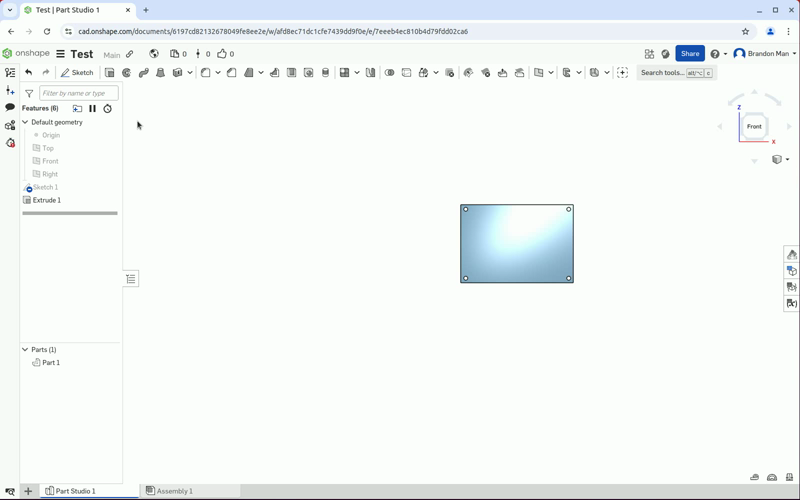
key(shift+h)
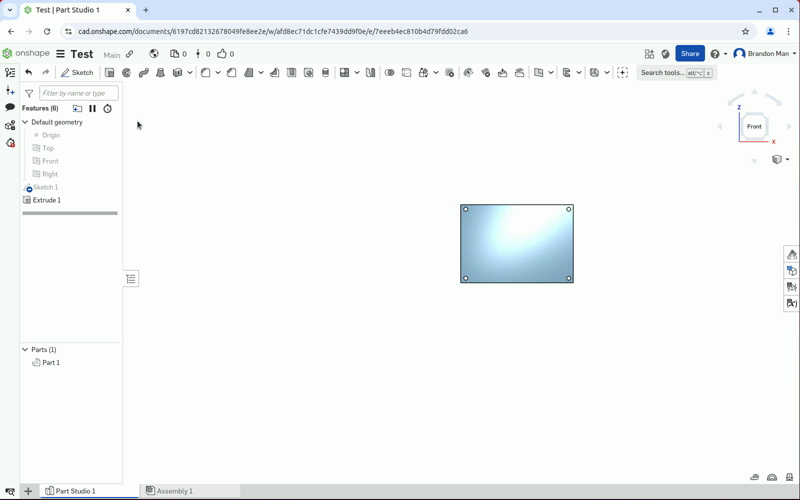
mouse_move(73, 189)
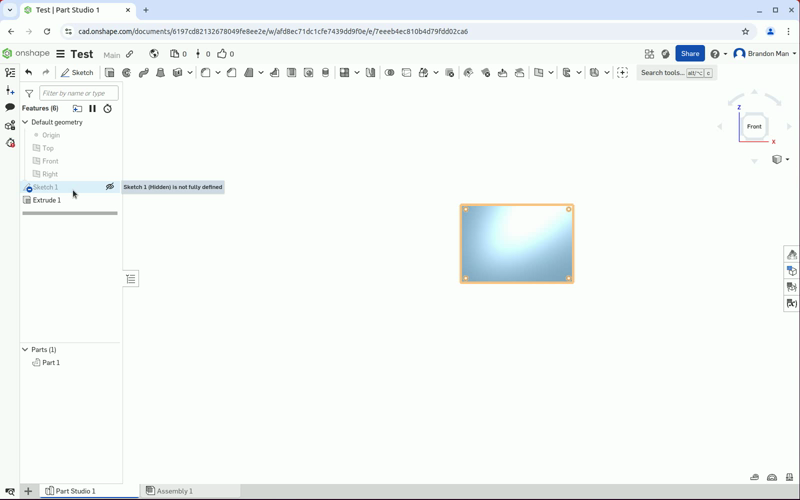
click(73, 189)
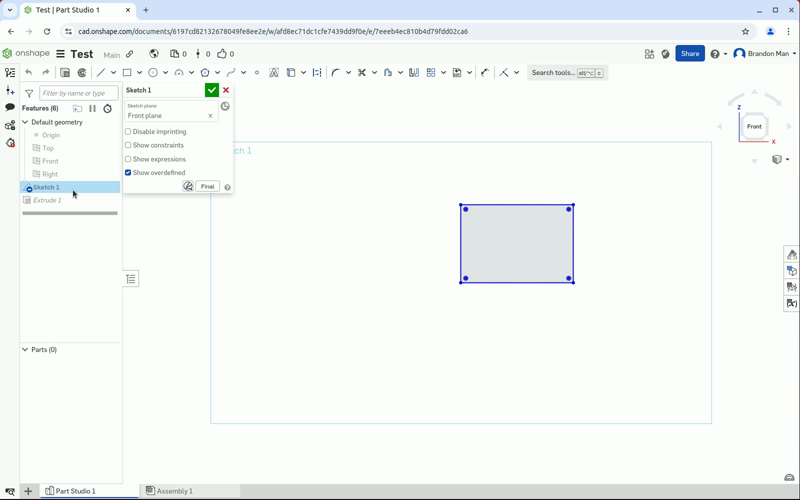
mouse_move(229, 92)
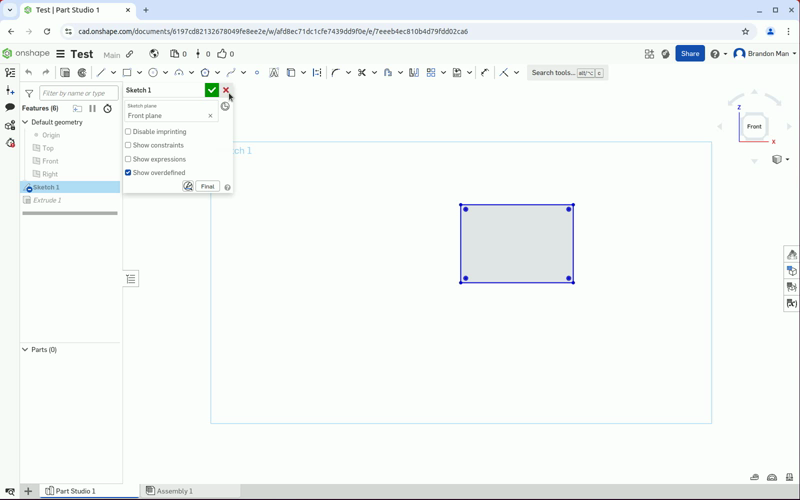
click(229, 92)
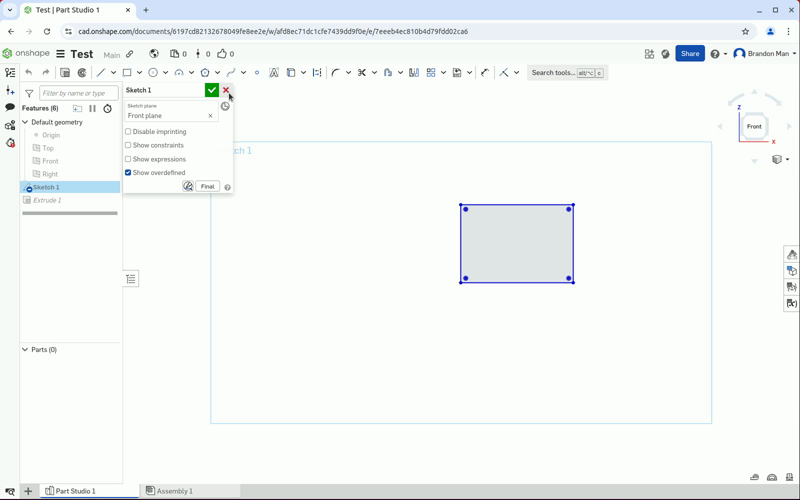
key(shift+s)
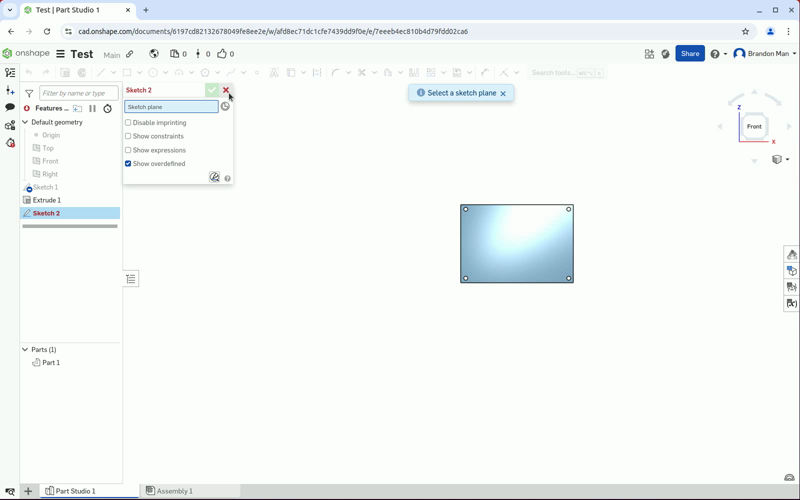
mouse_move(73, 163)
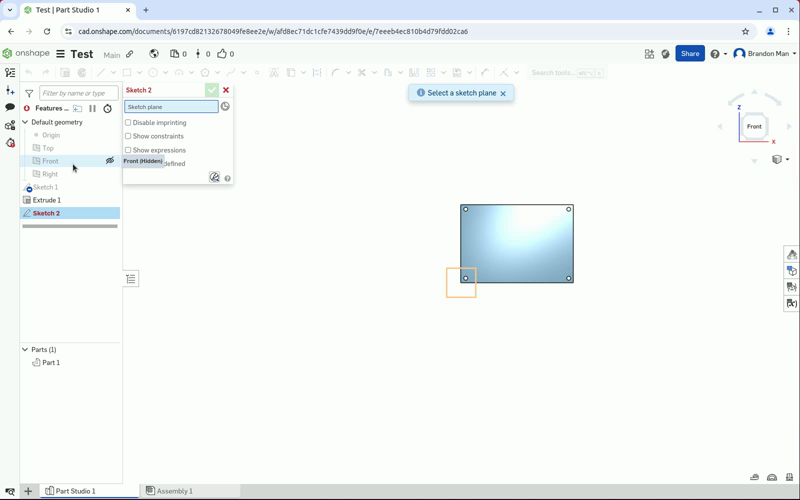
click(73, 163)
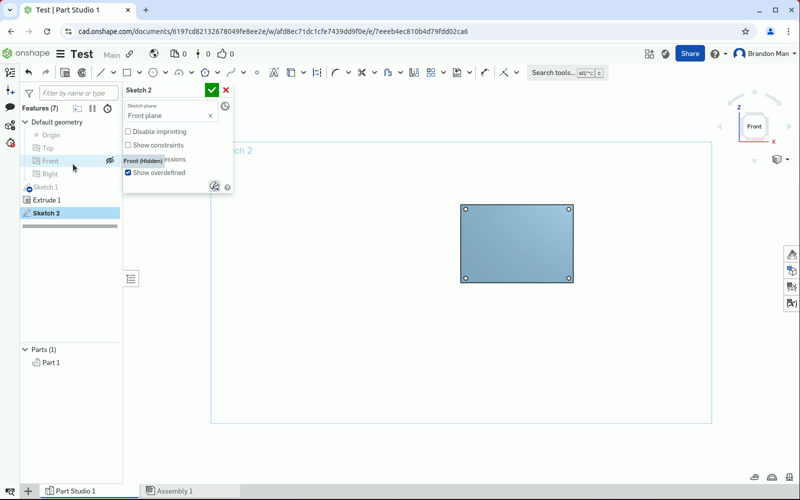
mouse_move(73, 352)
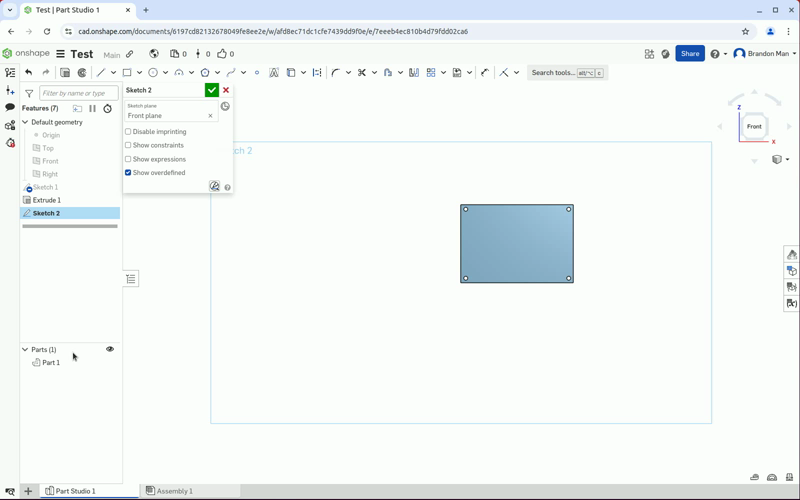
key(y)
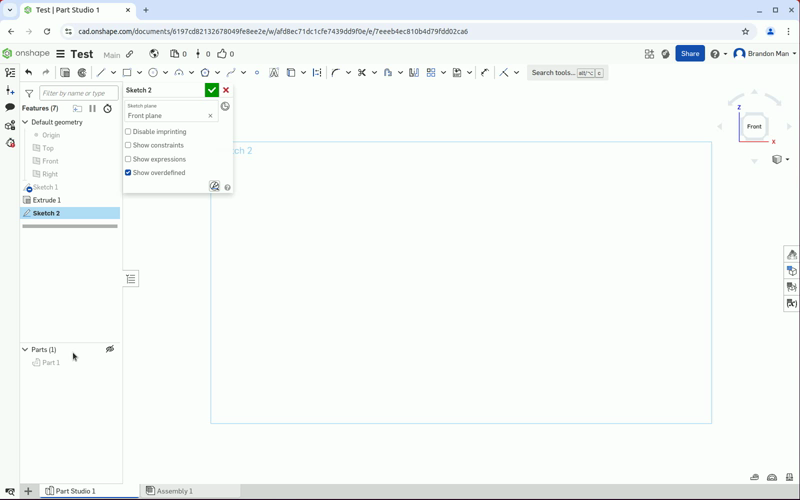
key(c)
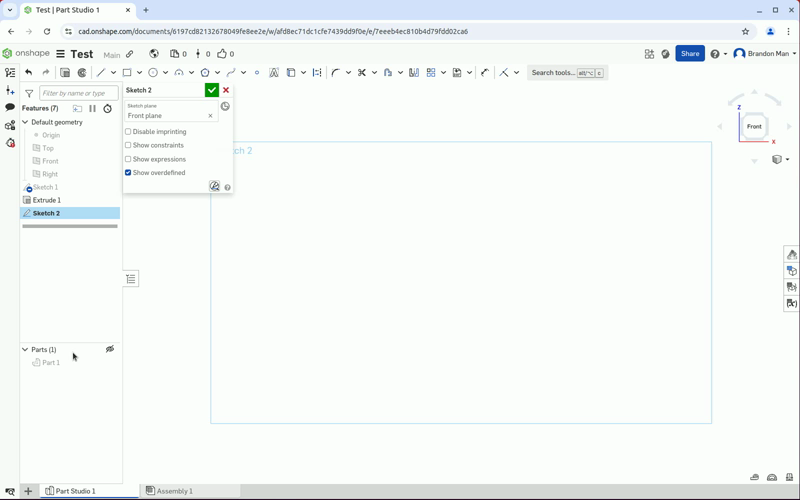
key_down(shift)
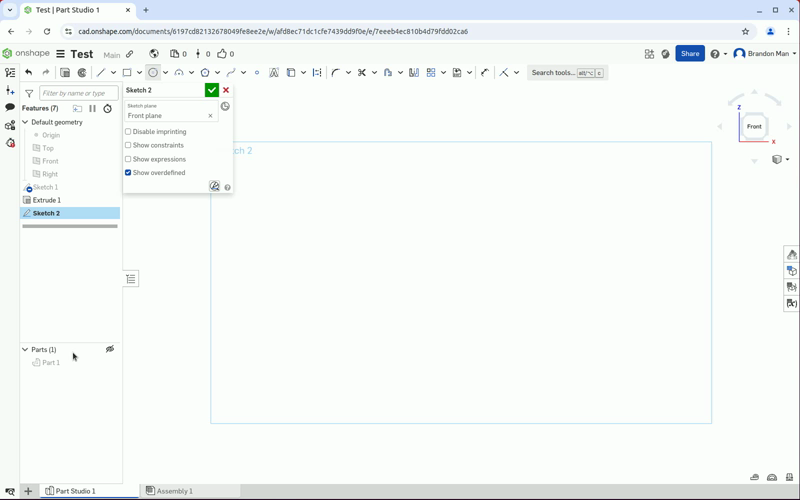
mouse_move(466, 209)
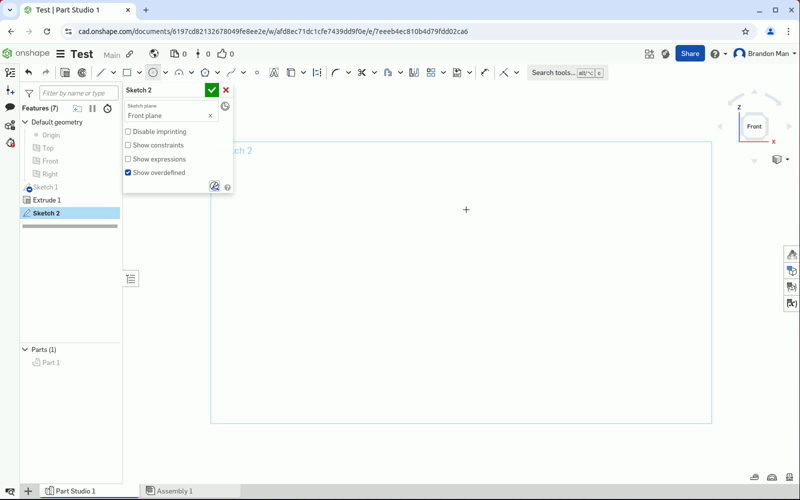
click(466, 209)
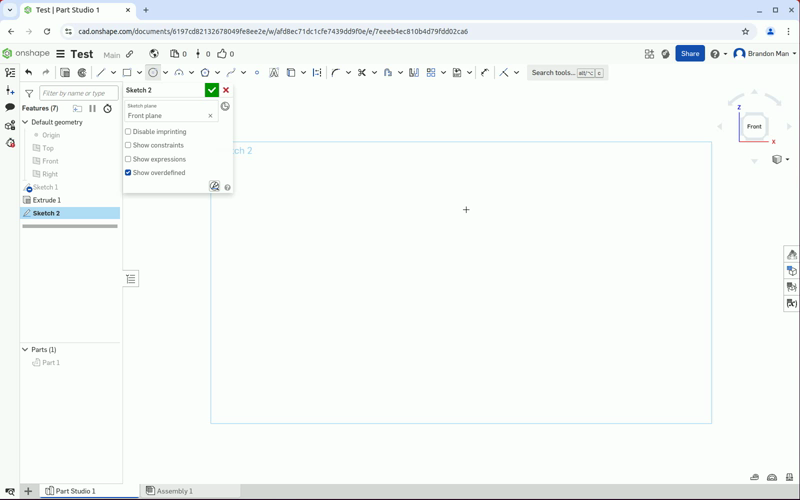
key_up(shift)
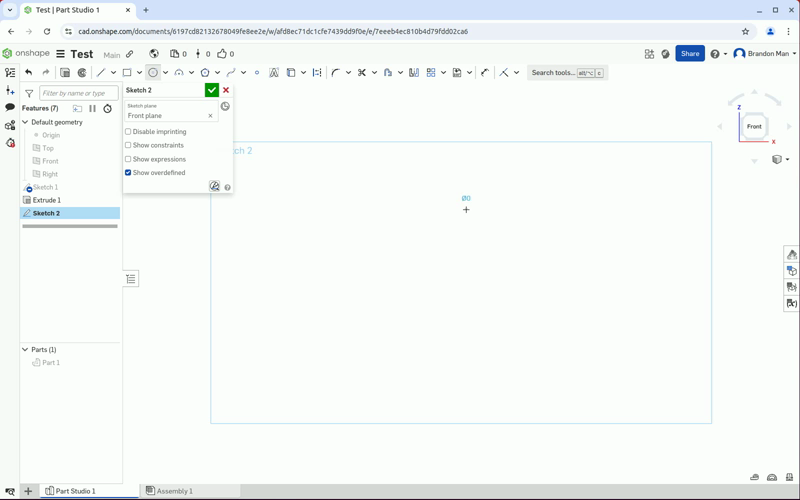
mouse_move(469, 209)
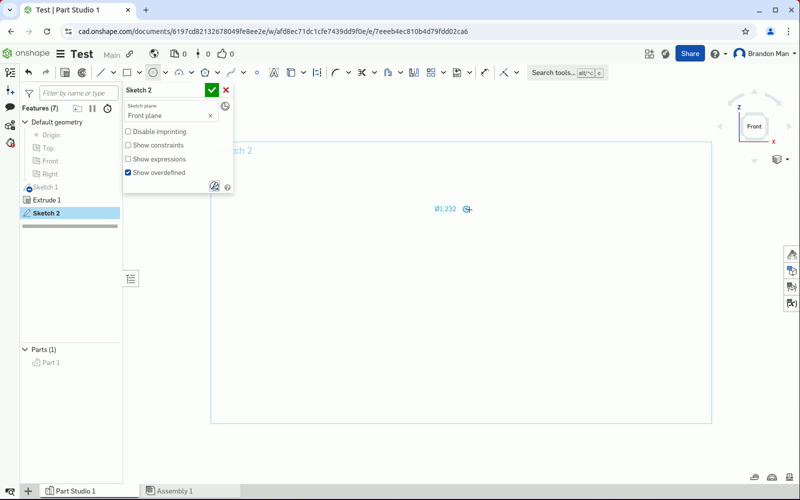
click(469, 209)
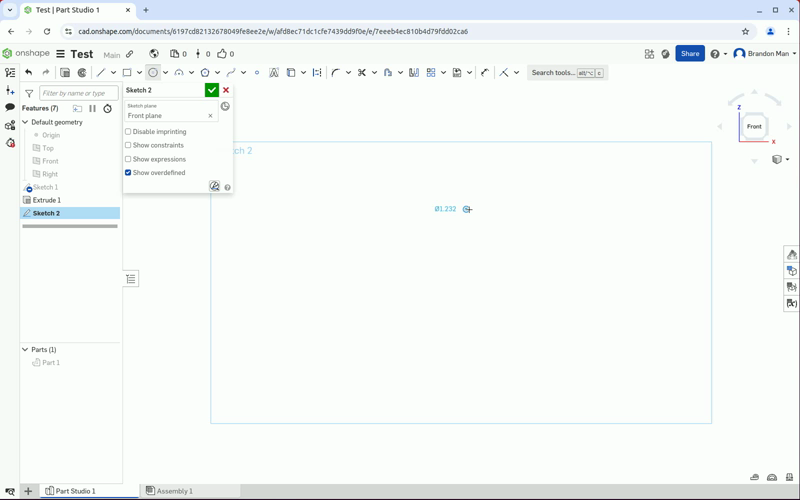
key(esc)
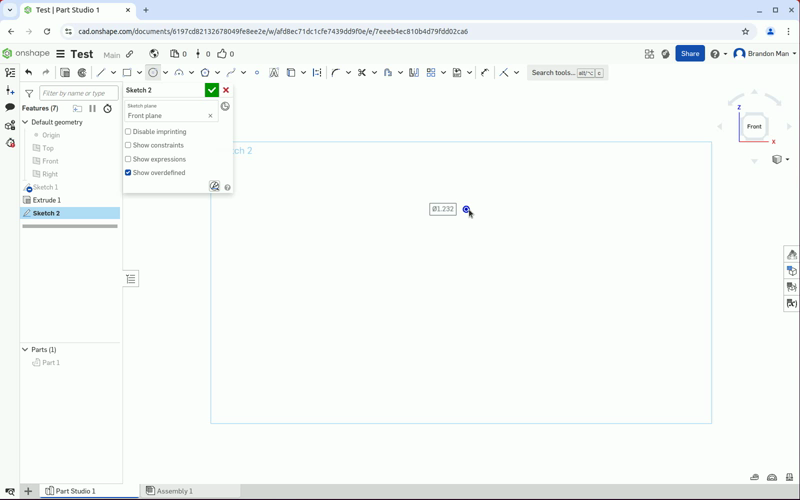
mouse_move(465, 211)
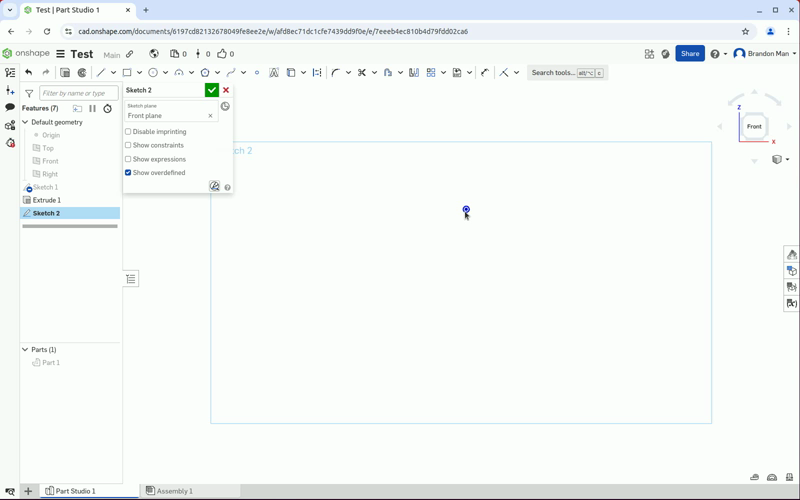
scroll(6)
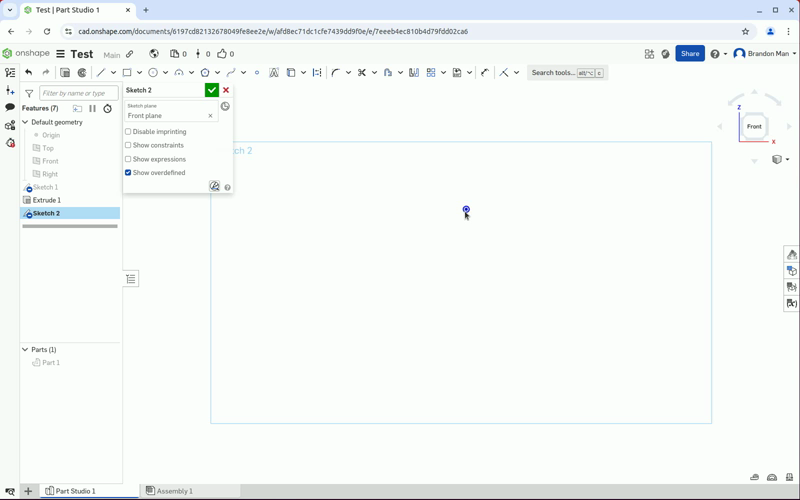
scroll(6)
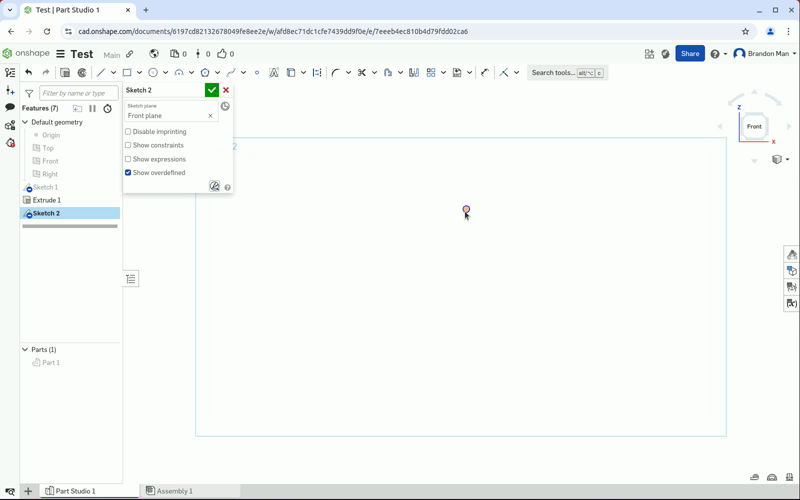
scroll(6)
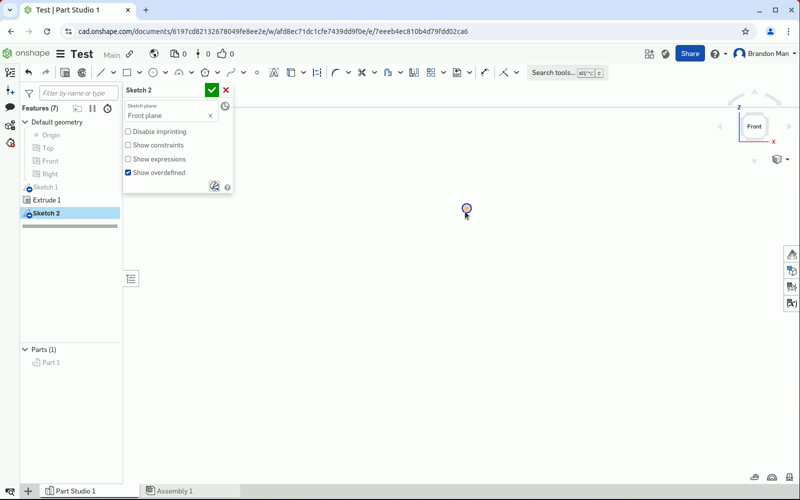
scroll(6)
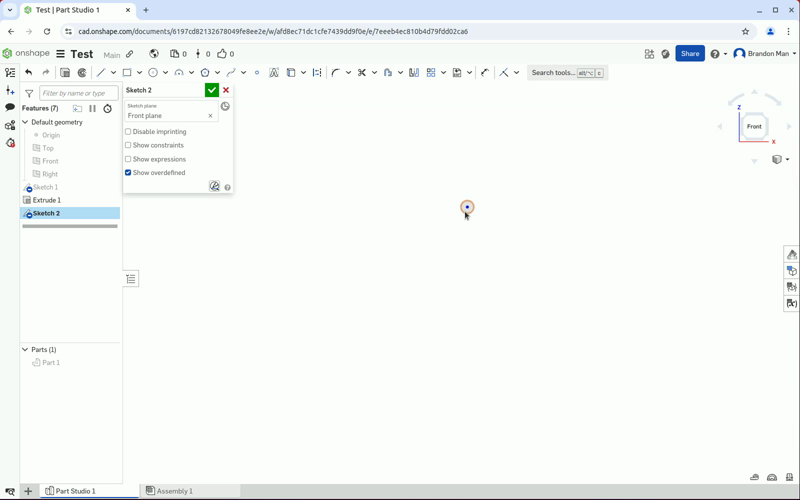
scroll(6)
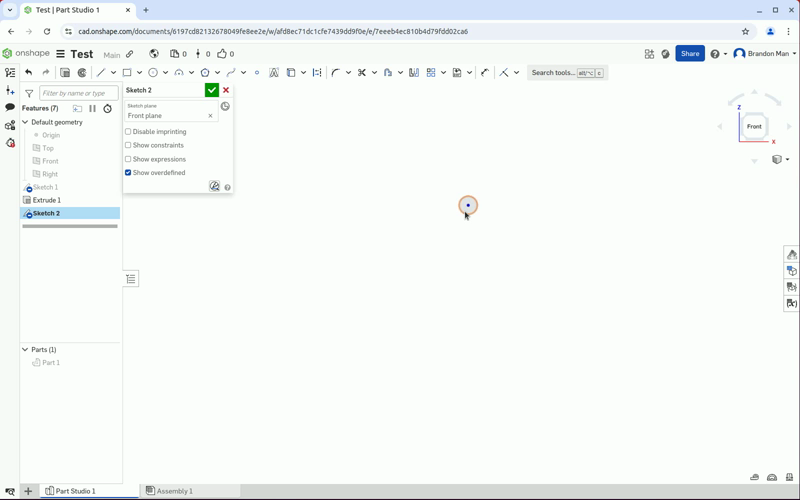
scroll(6)
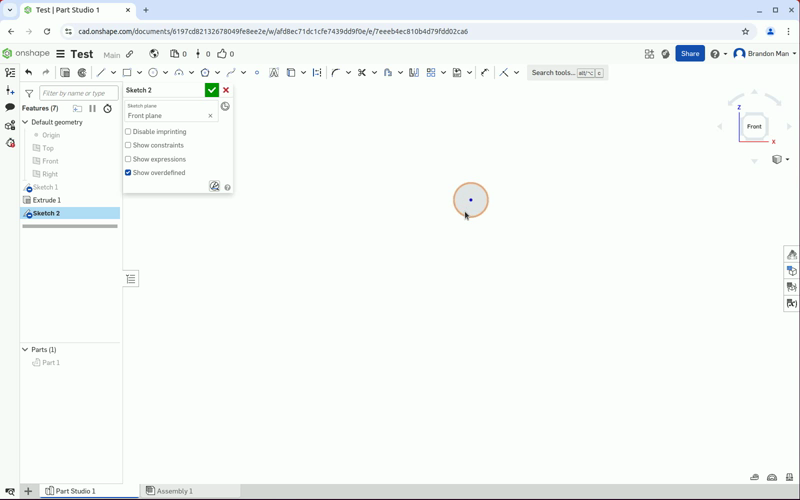
scroll(6)
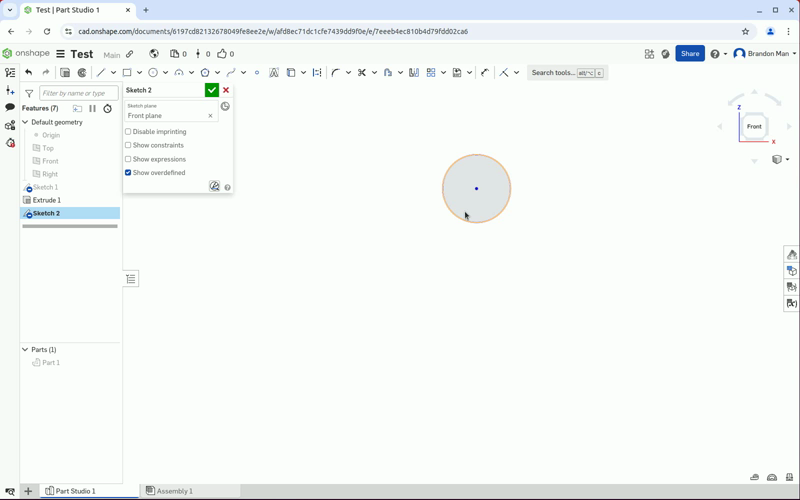
click(465, 211)
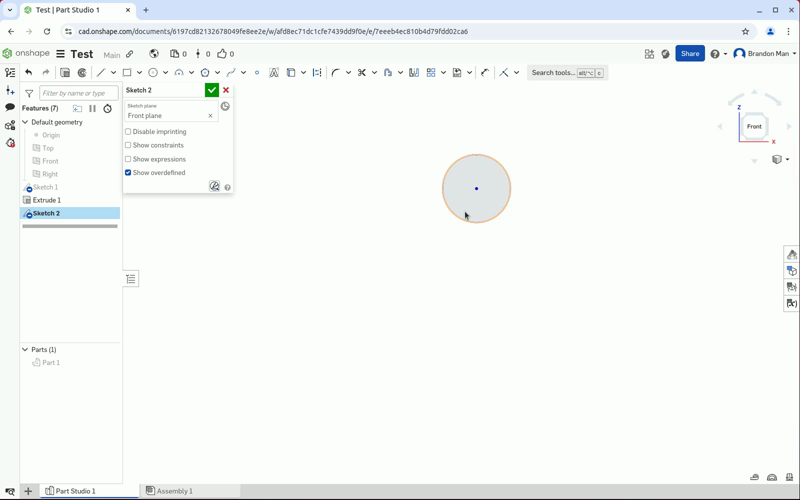
scroll(-6)
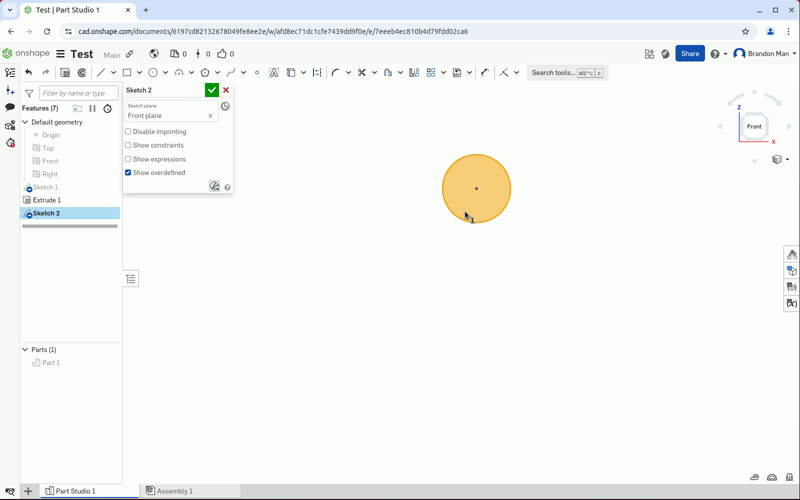
scroll(-6)
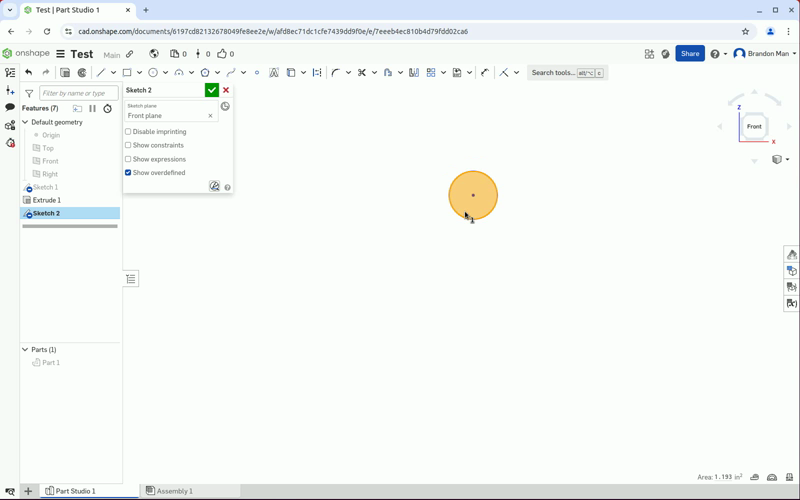
scroll(-6)
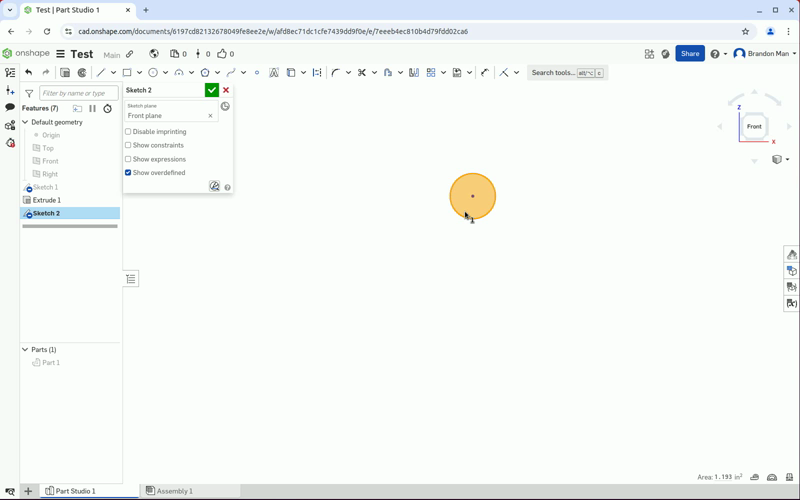
scroll(-6)
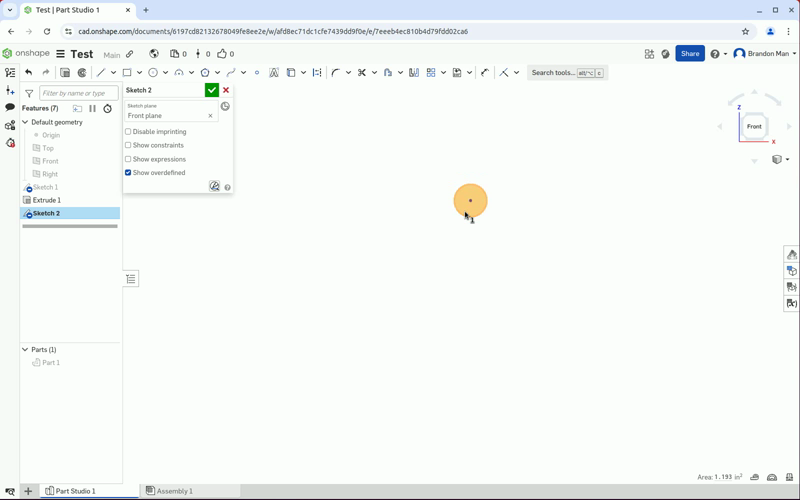
scroll(-6)
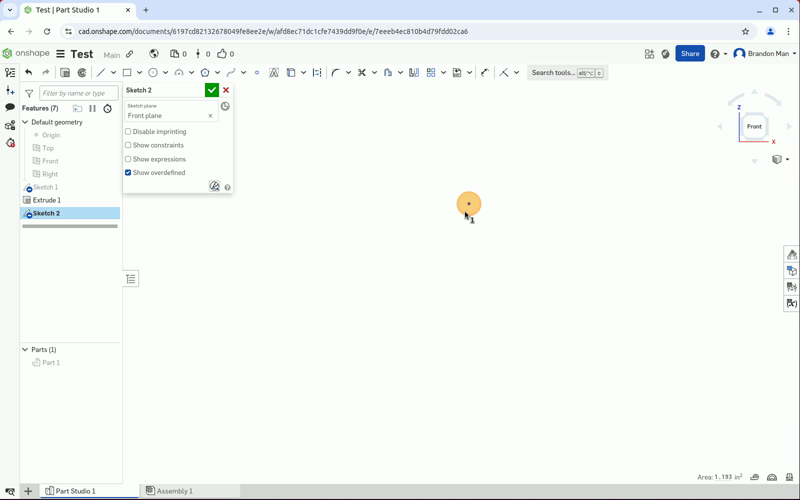
scroll(-6)
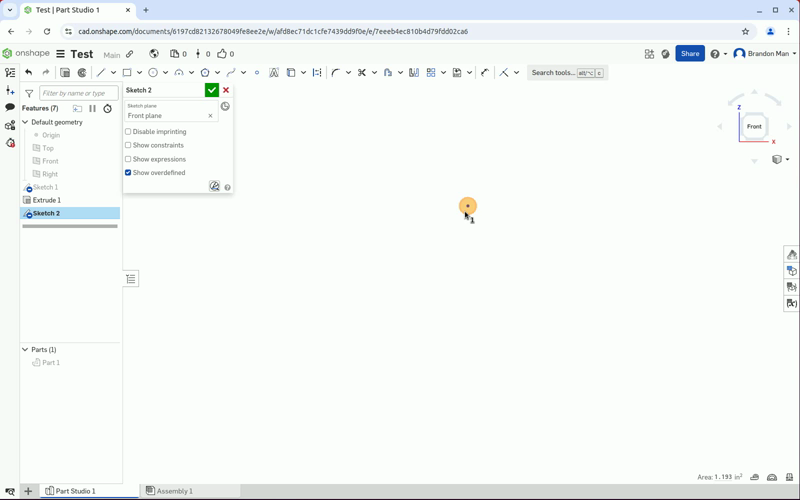
scroll(-6)
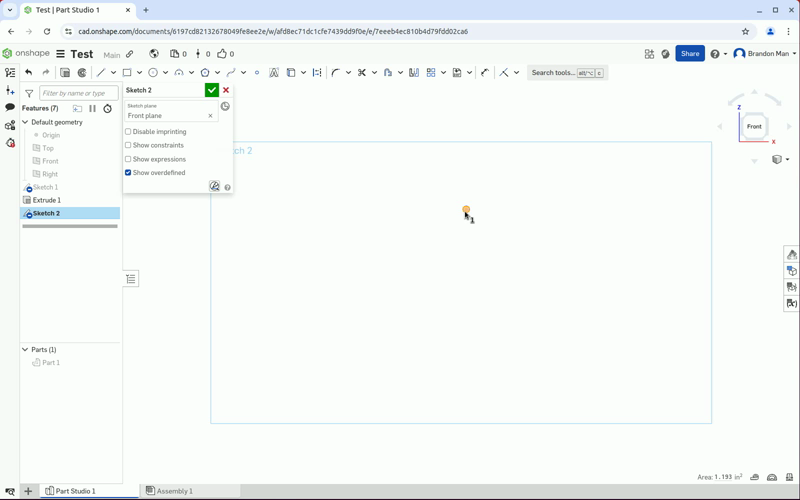
mouse_move(73, 352)
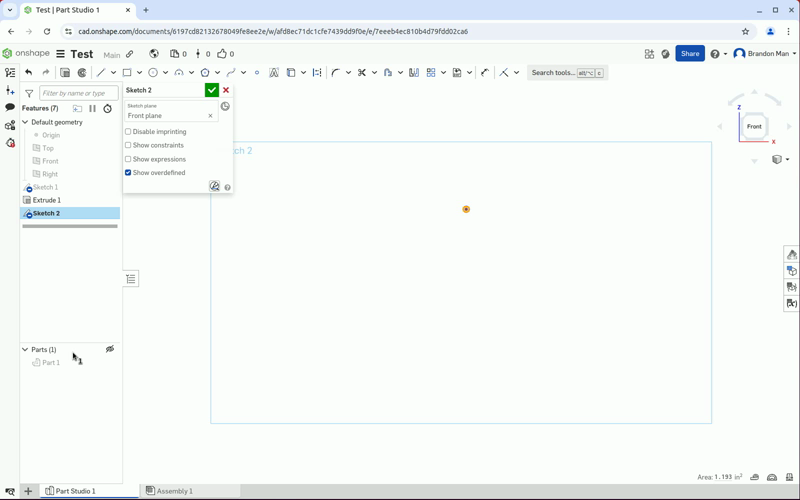
key(shift+y)
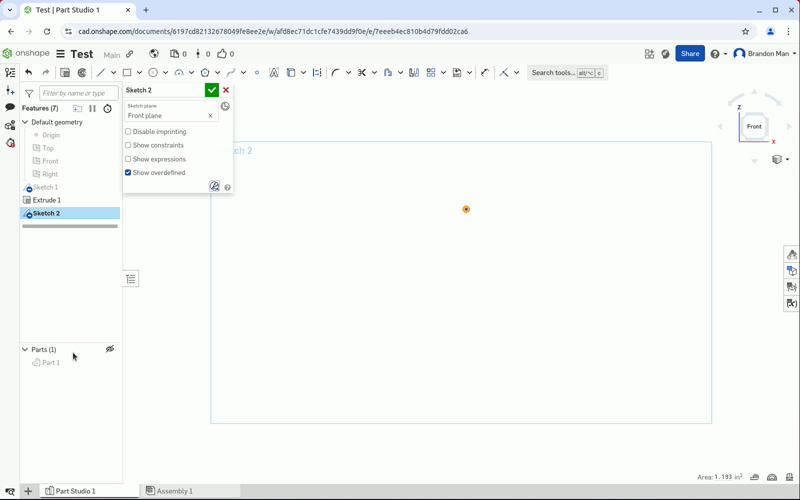
key(shift+e)
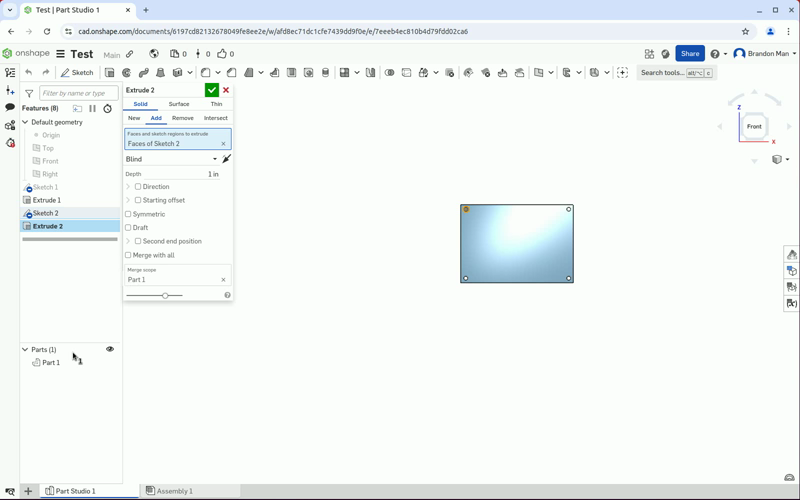
mouse_move(143, 106)
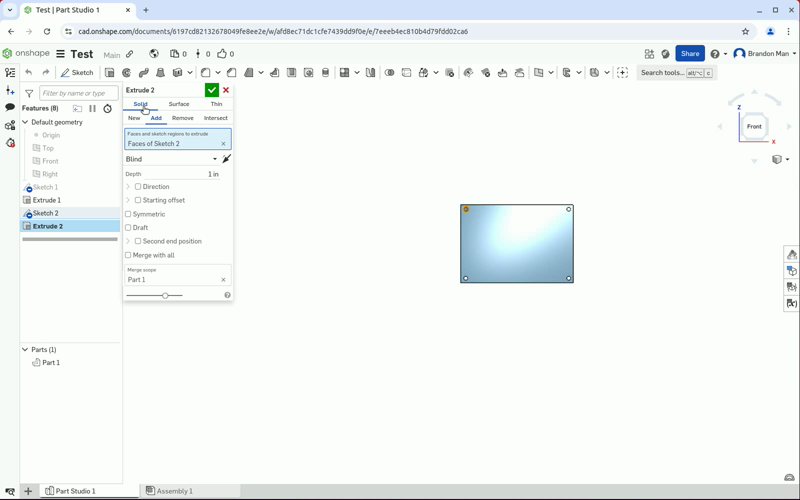
click(143, 106)
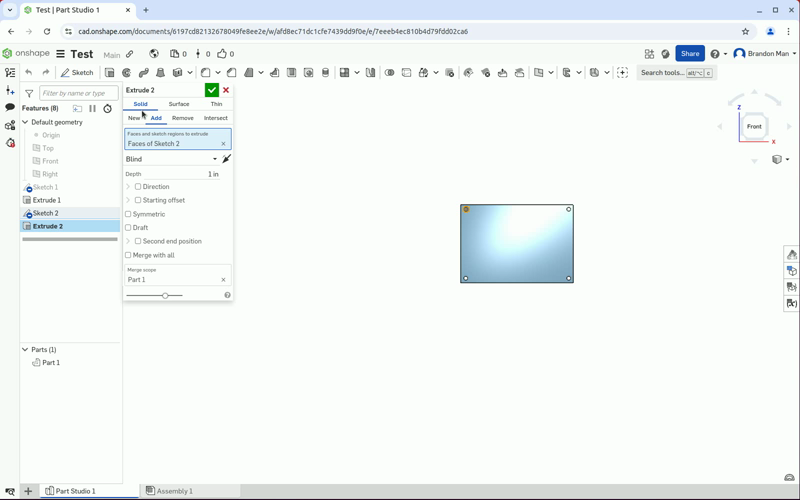
mouse_move(137, 120)
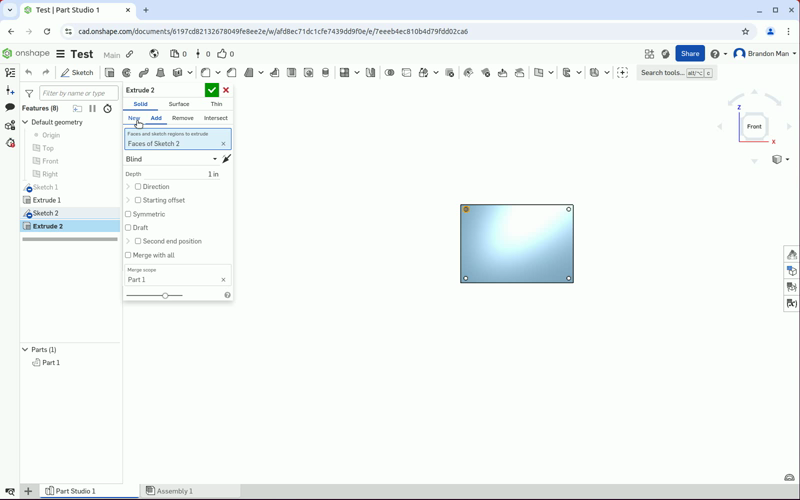
click(137, 120)
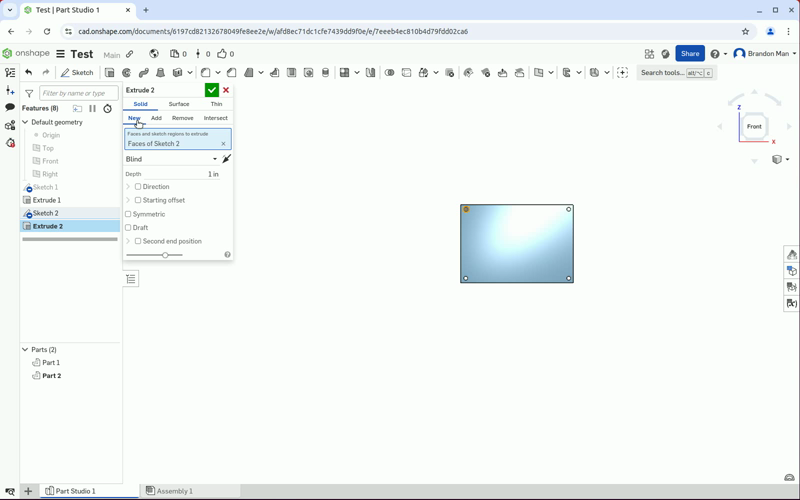
key(tab, 4)
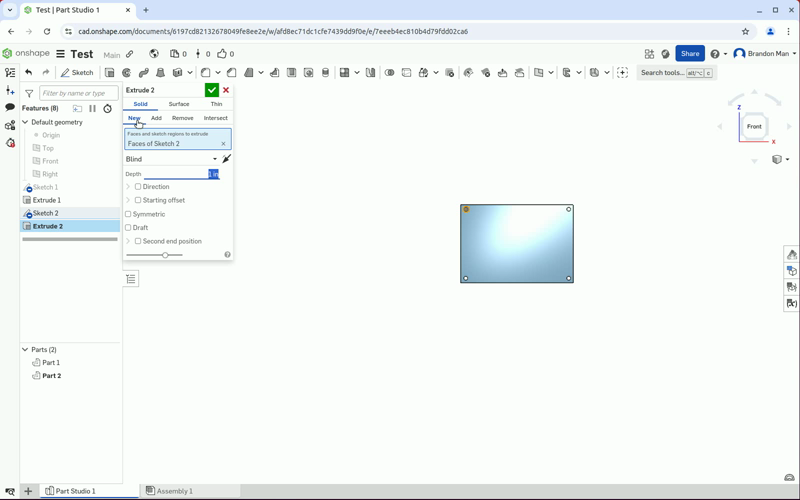
text(0.963)
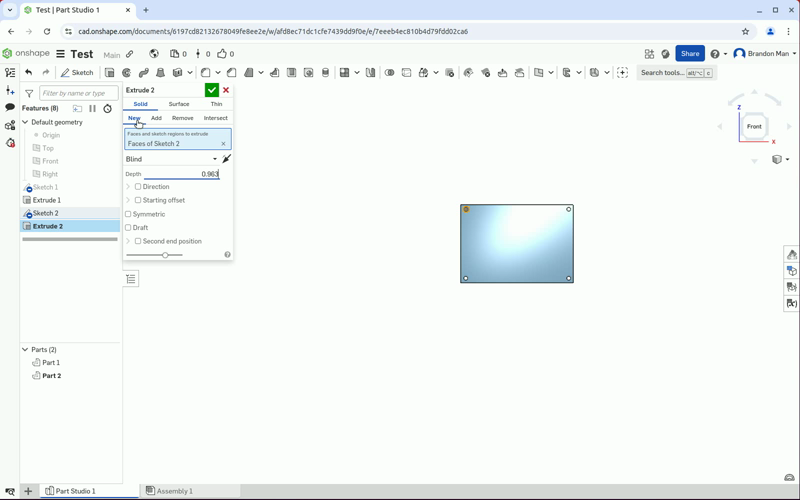
key(enter)
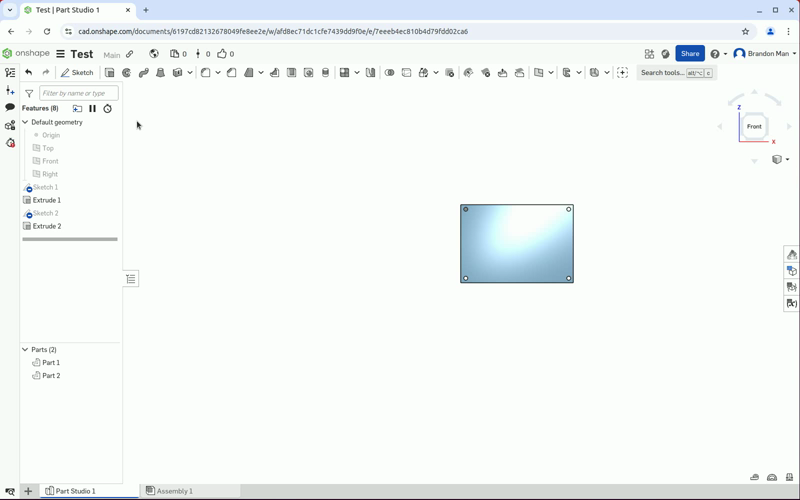
key(shift+h)
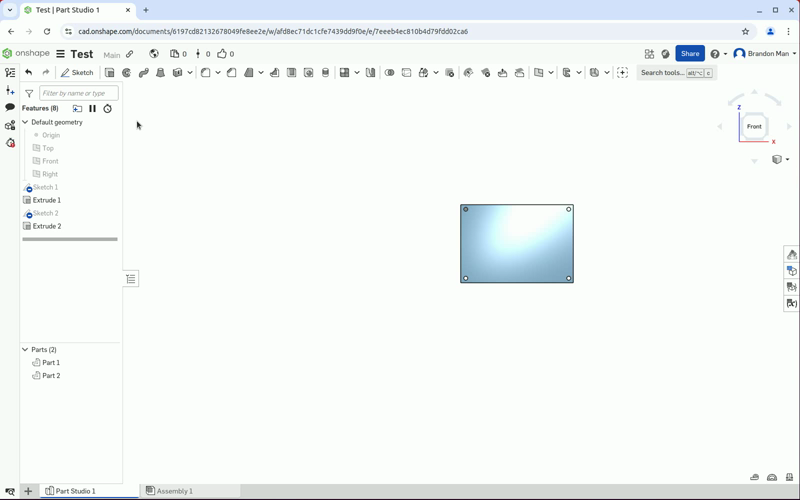
key(shift+h)
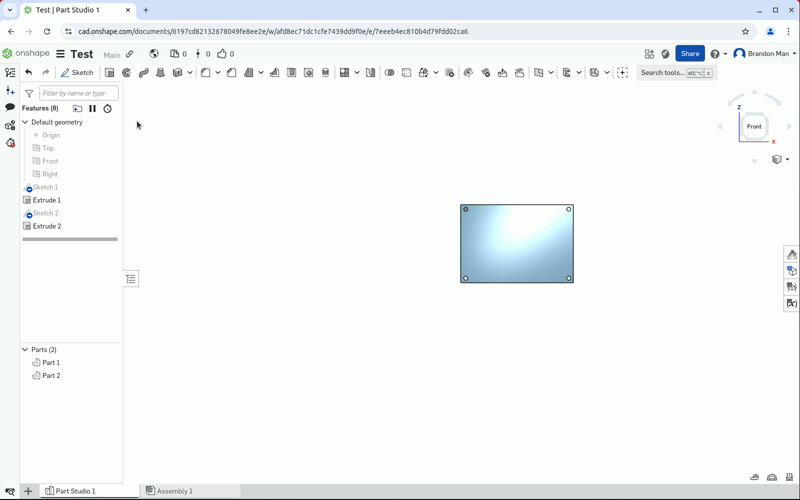
mouse_move(73, 189)
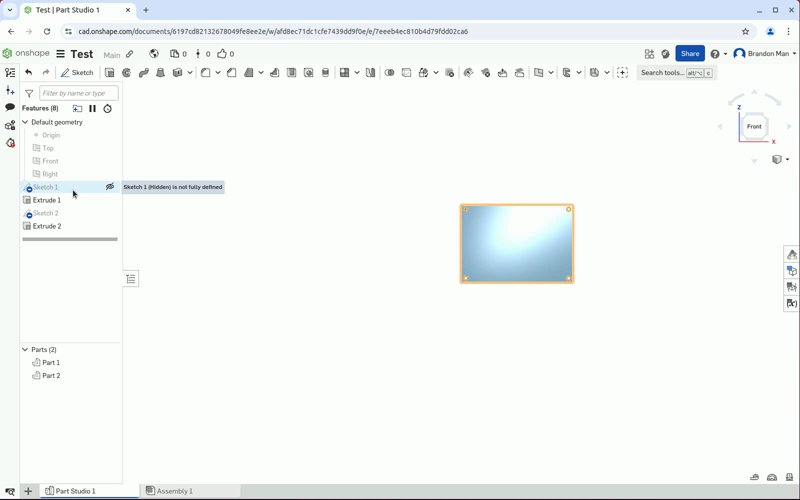
click(73, 189)
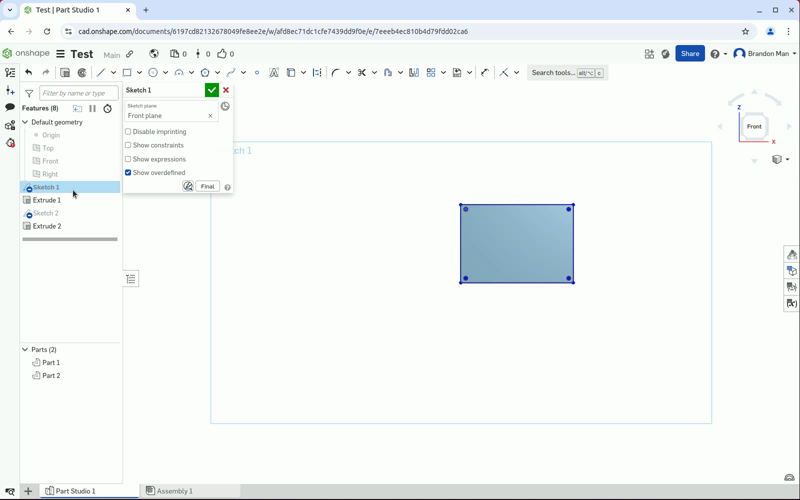
mouse_move(229, 92)
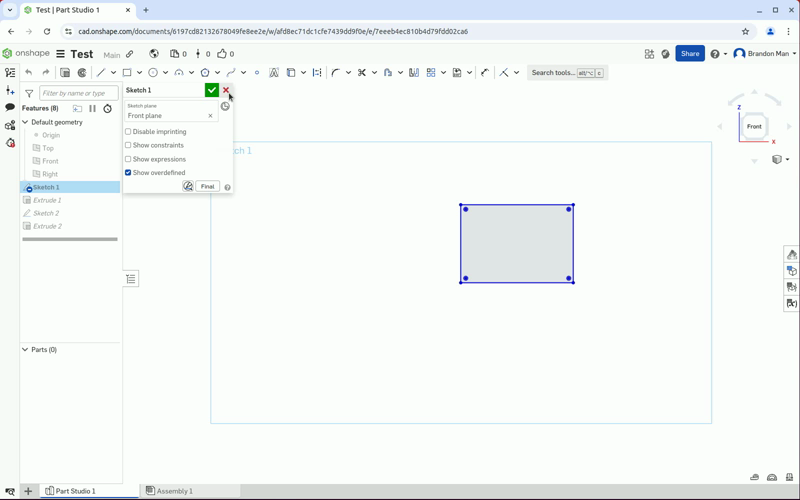
click(229, 92)
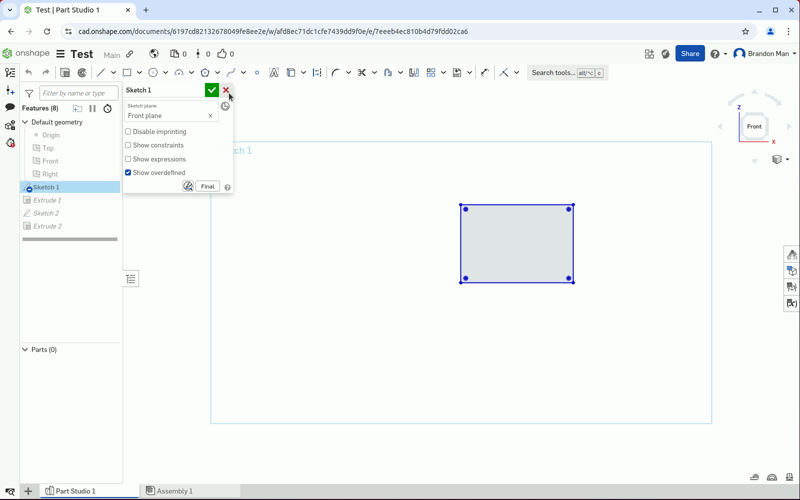
key(shift+s)
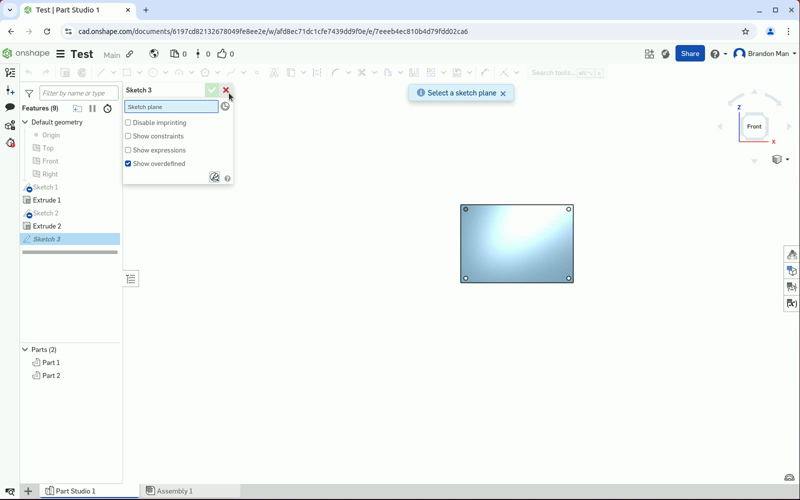
mouse_move(73, 163)
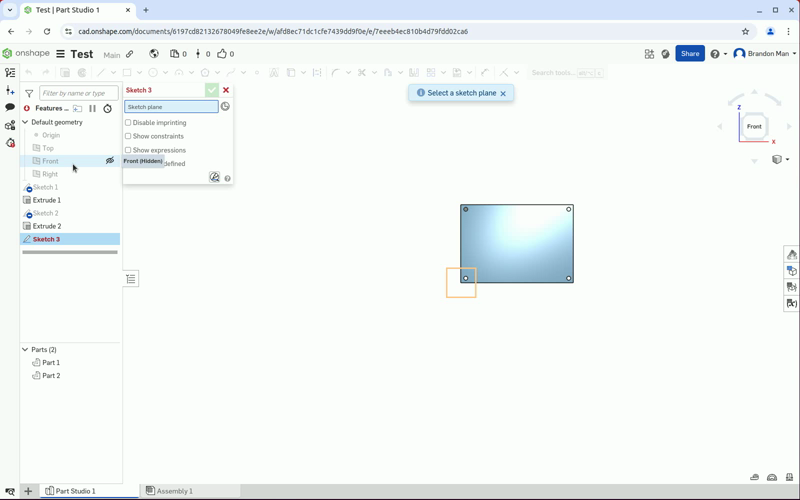
click(73, 163)
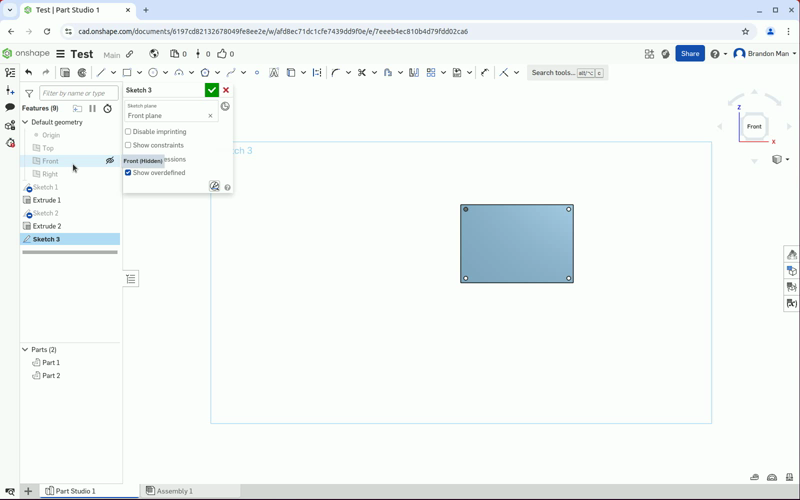
mouse_move(73, 352)
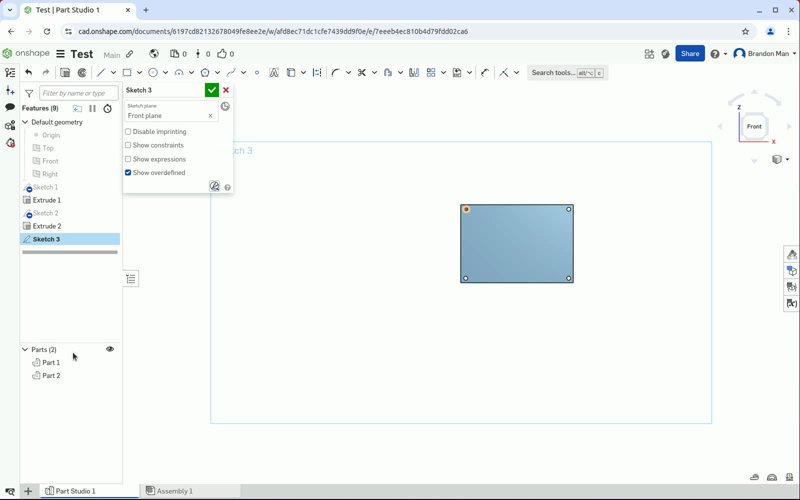
key(y)
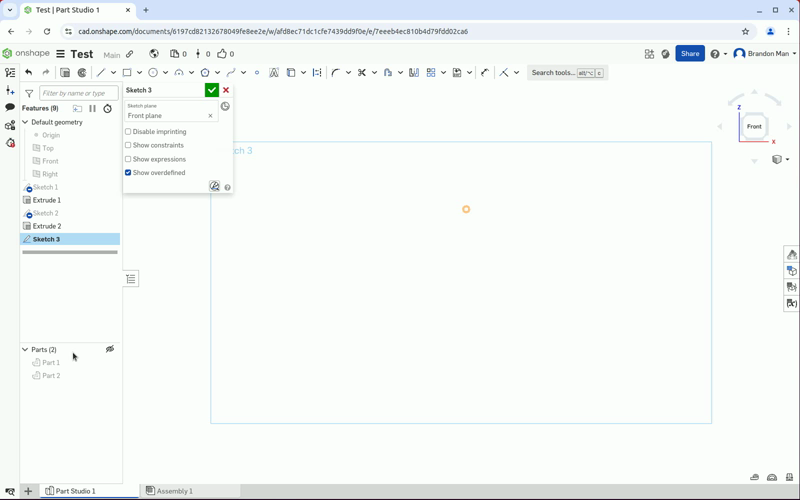
key(c)
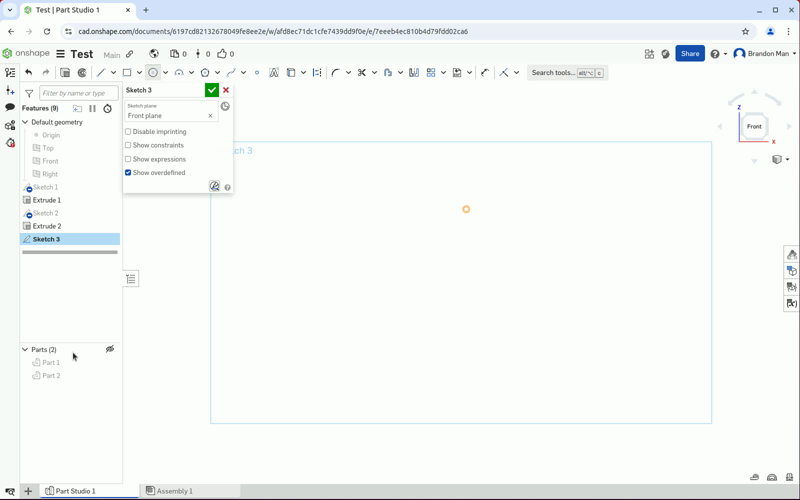
key_down(shift)
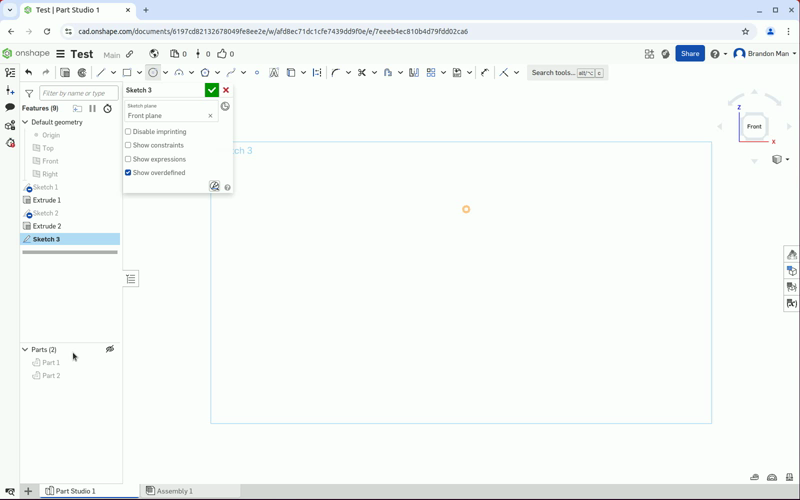
mouse_move(466, 278)
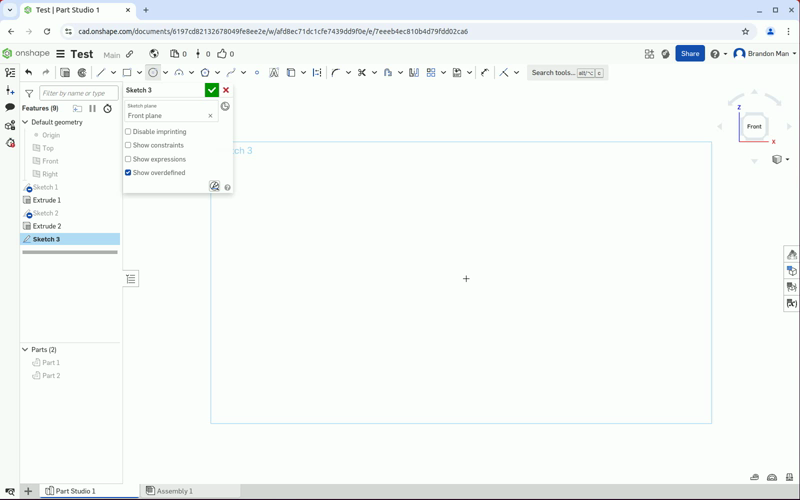
click(466, 278)
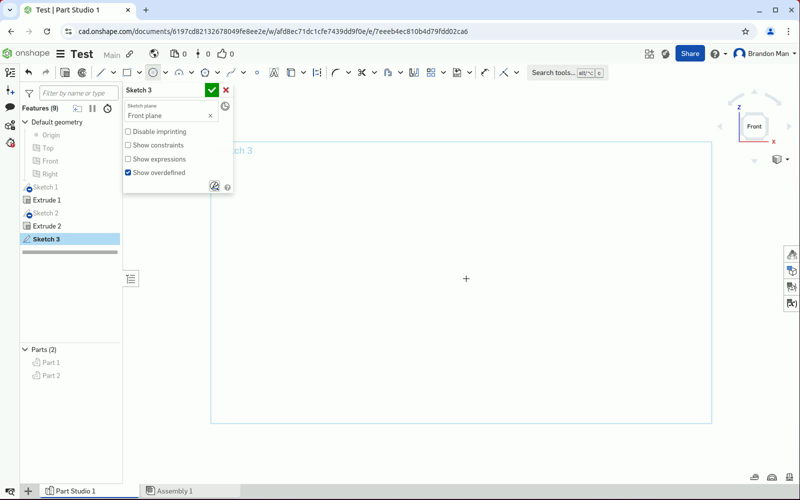
key_up(shift)
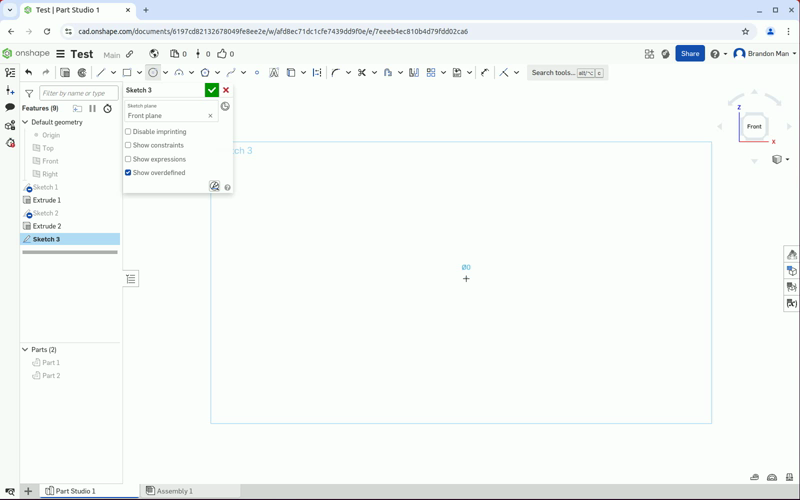
mouse_move(469, 278)
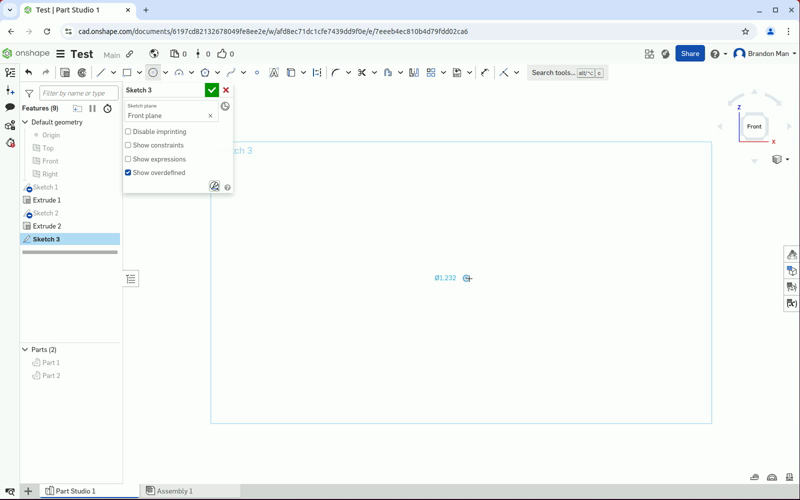
click(469, 278)
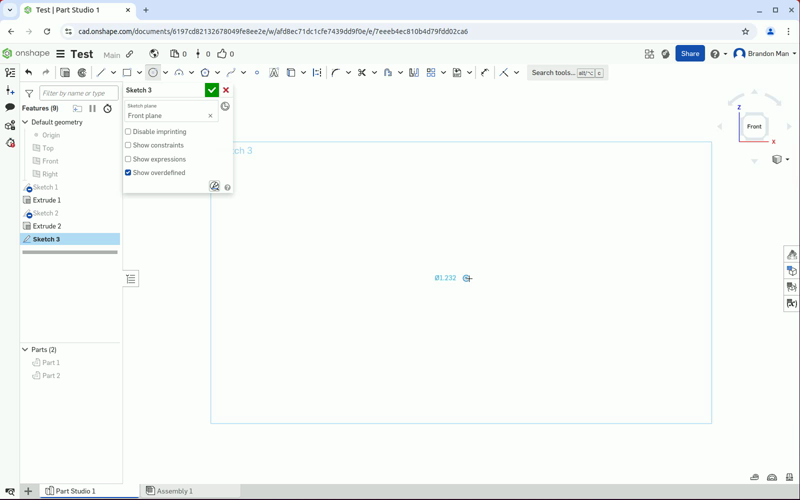
key(esc)
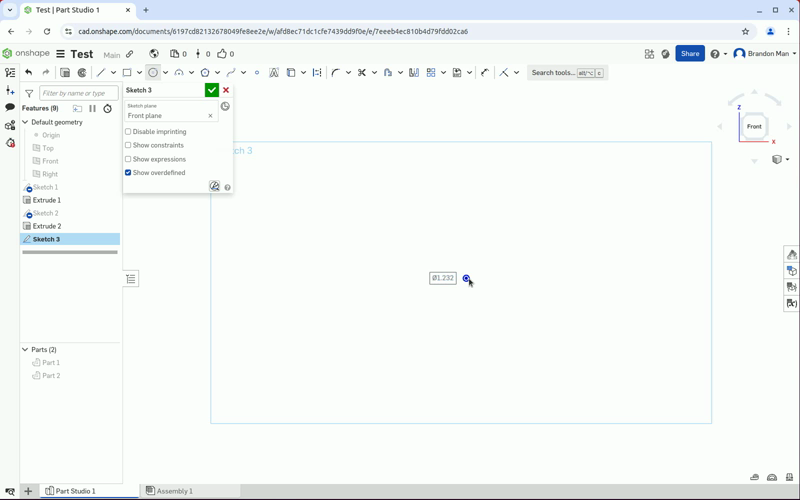
mouse_move(465, 275)
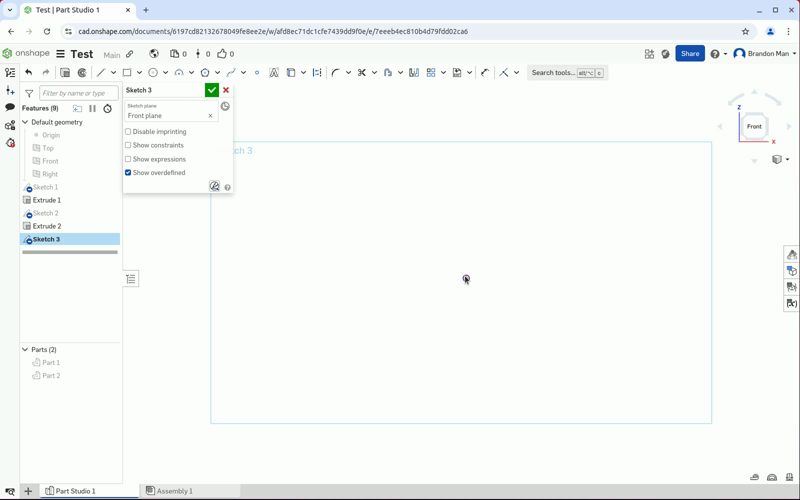
scroll(6)
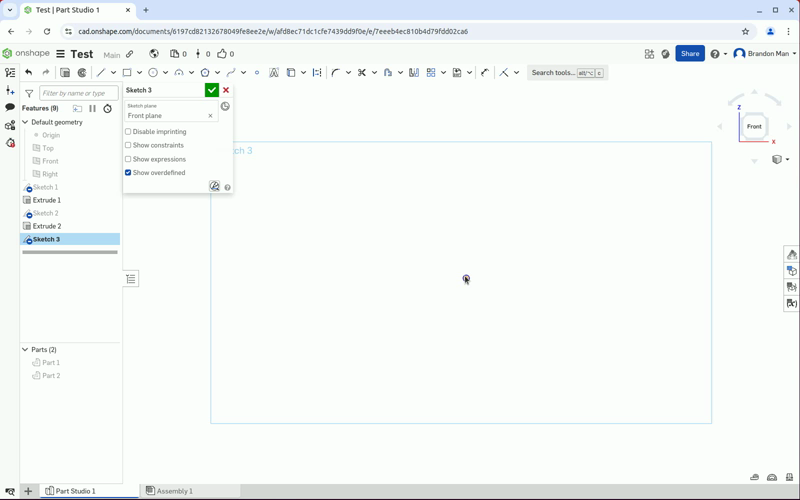
scroll(6)
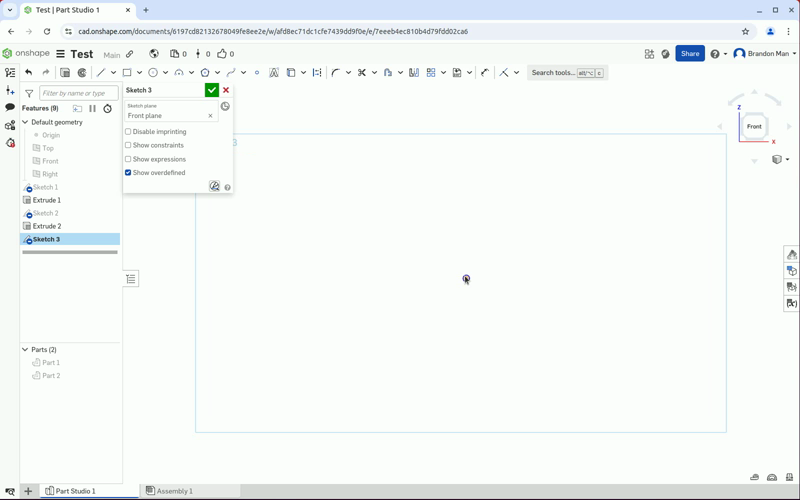
scroll(6)
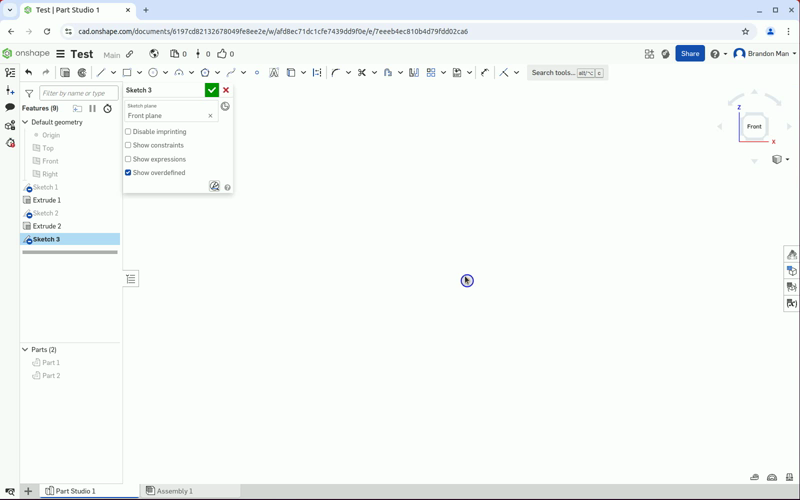
scroll(6)
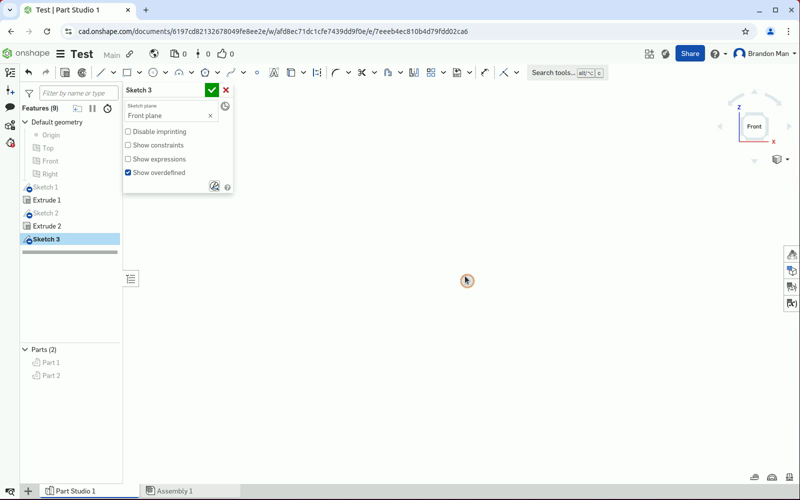
scroll(6)
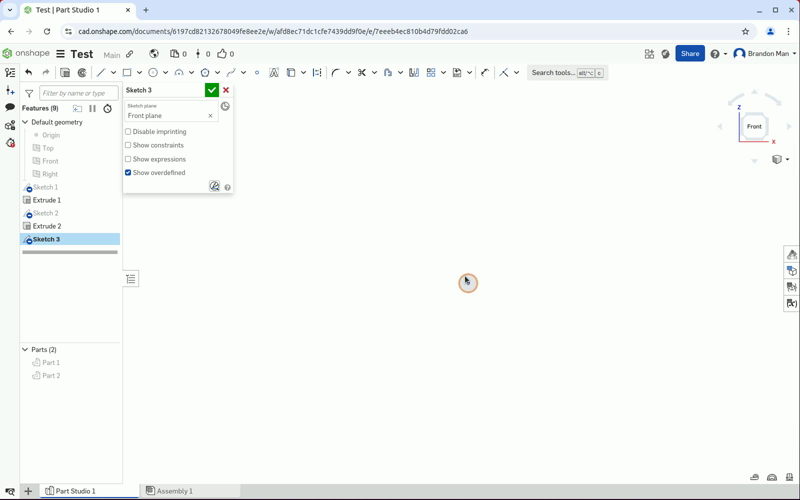
scroll(6)
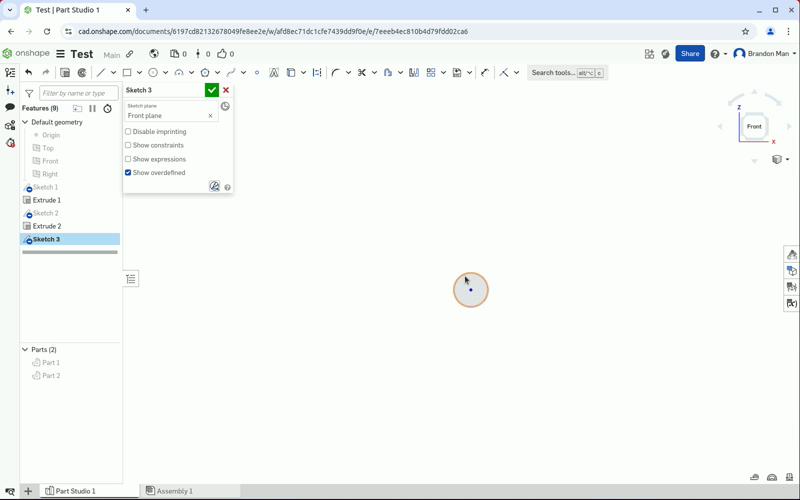
scroll(6)
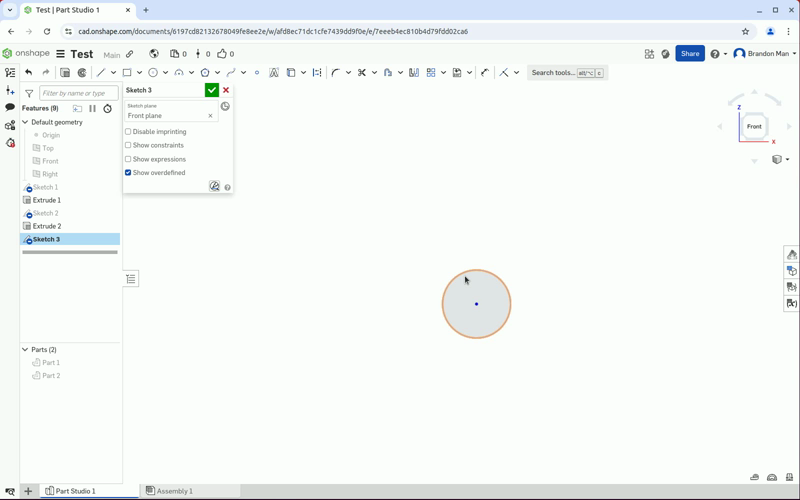
click(465, 275)
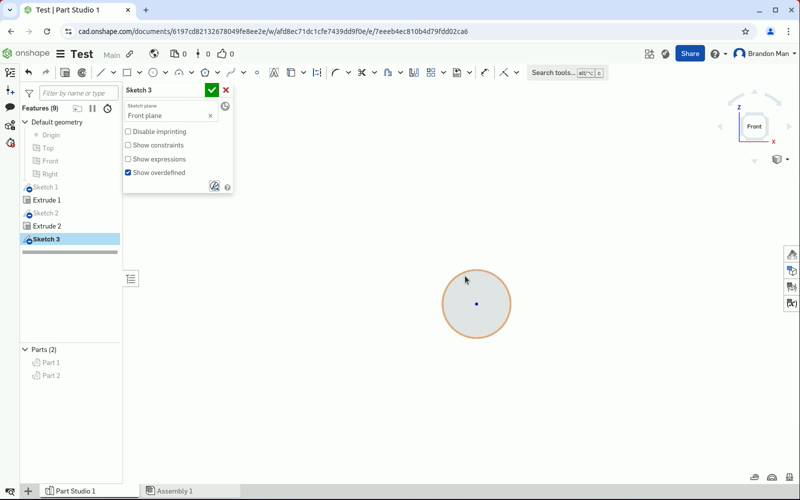
scroll(-6)
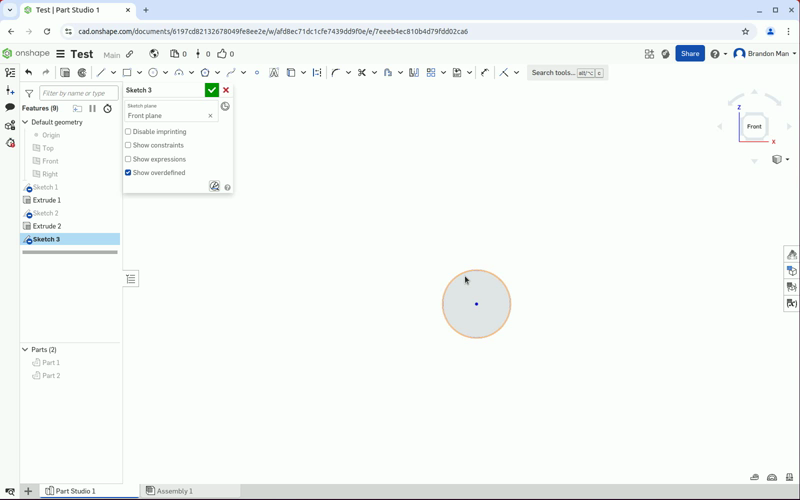
scroll(-6)
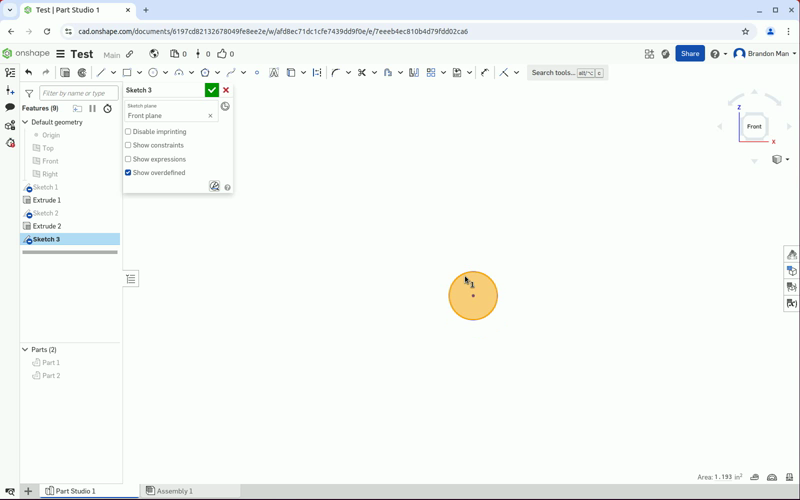
scroll(-6)
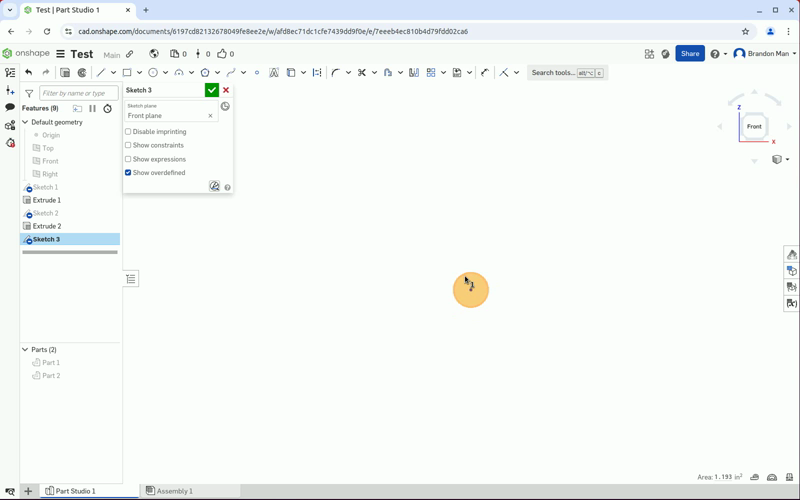
scroll(-6)
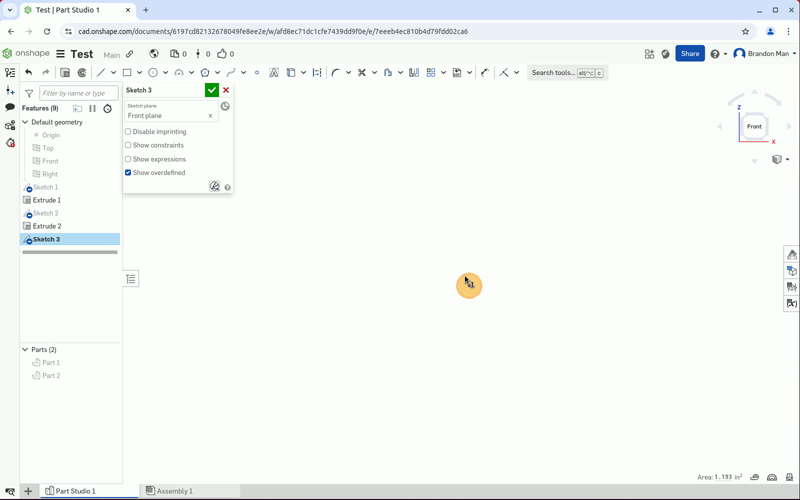
scroll(-6)
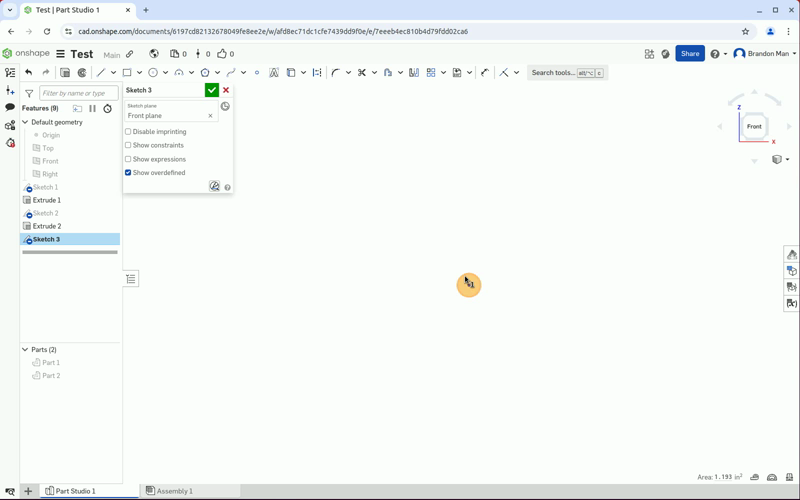
scroll(-6)
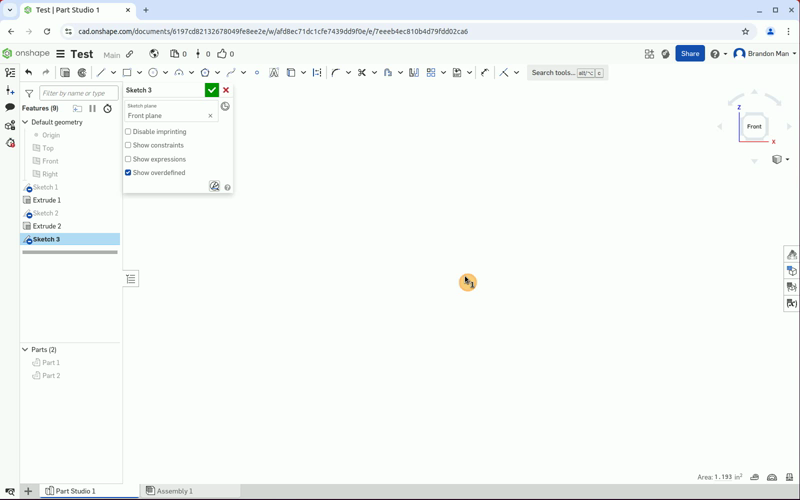
scroll(-6)
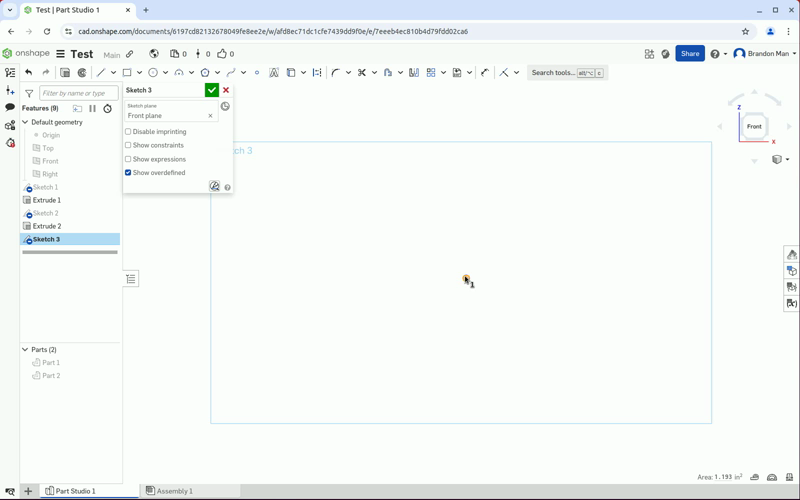
mouse_move(73, 352)
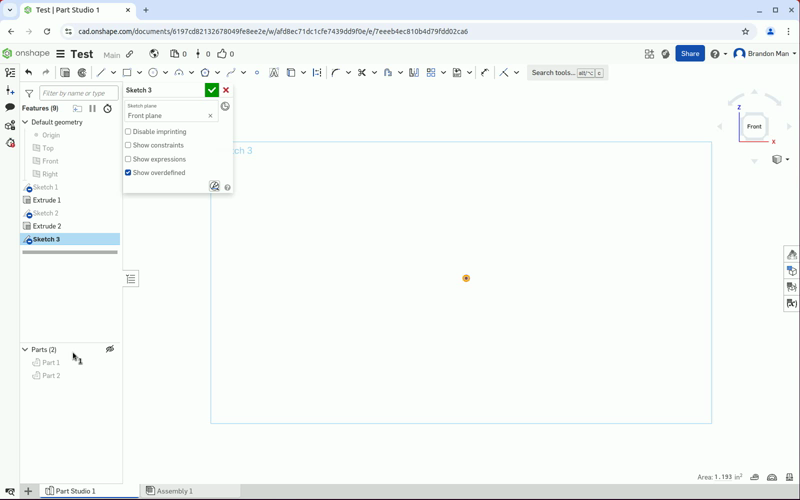
key(shift+y)
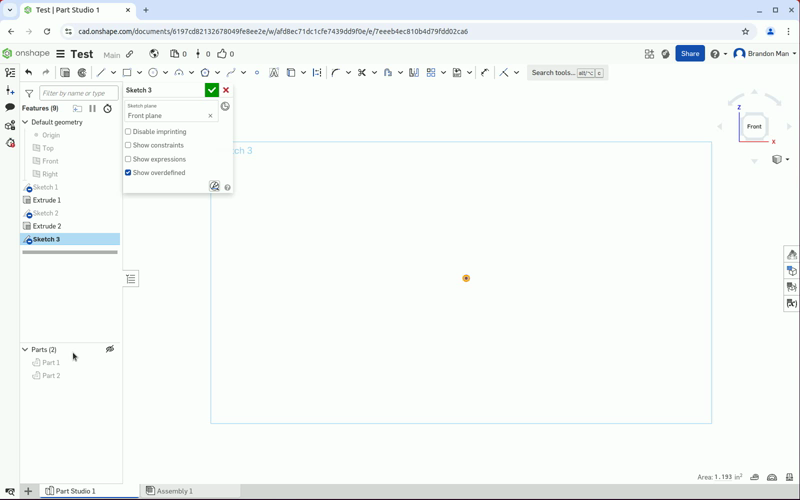
key(shift+e)
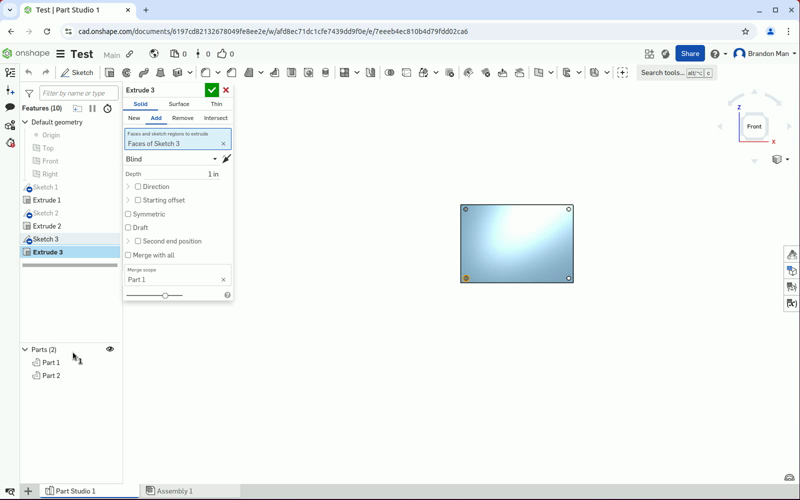
mouse_move(143, 106)
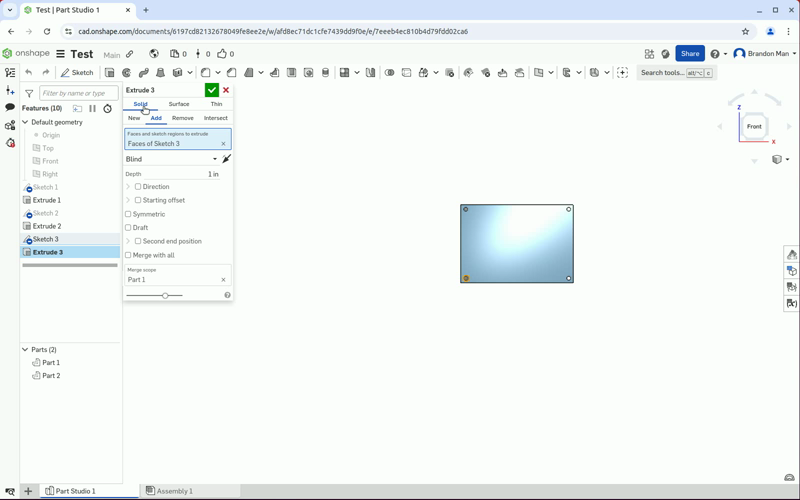
click(143, 106)
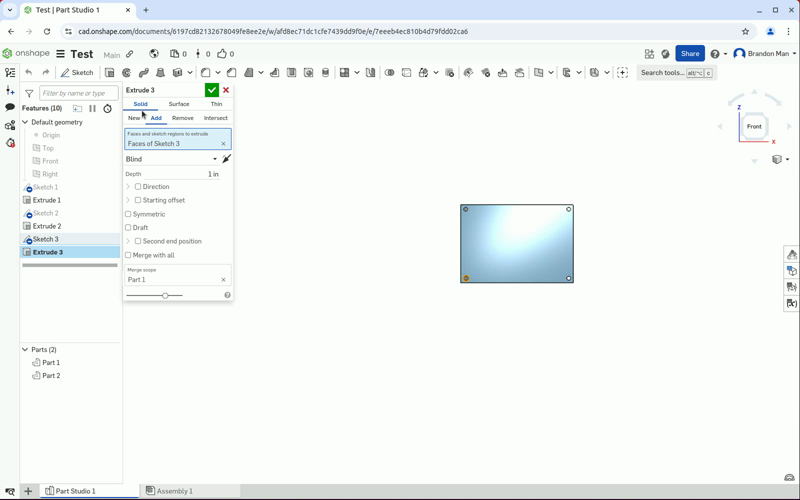
mouse_move(137, 120)
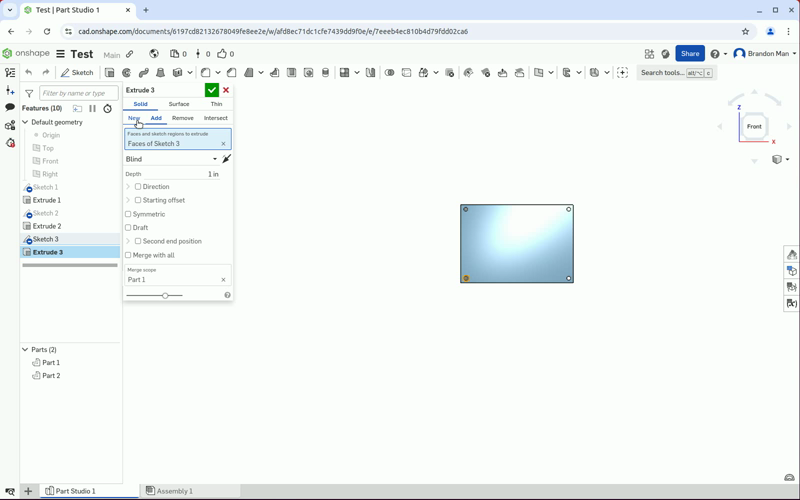
click(137, 120)
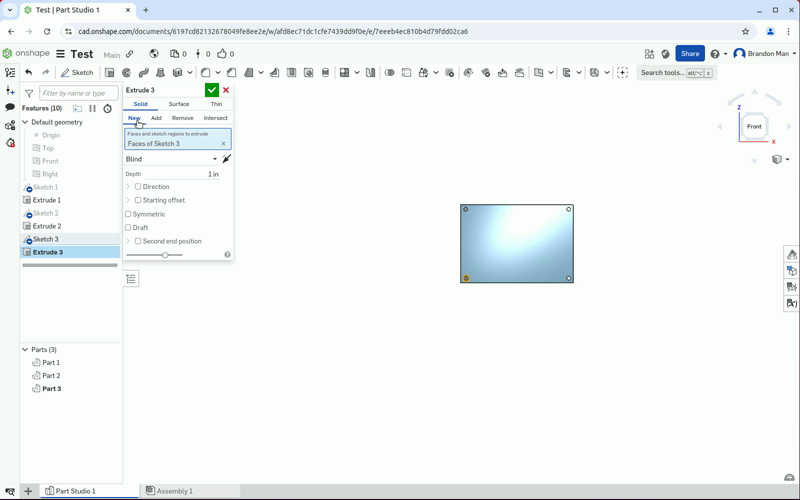
key(tab, 4)
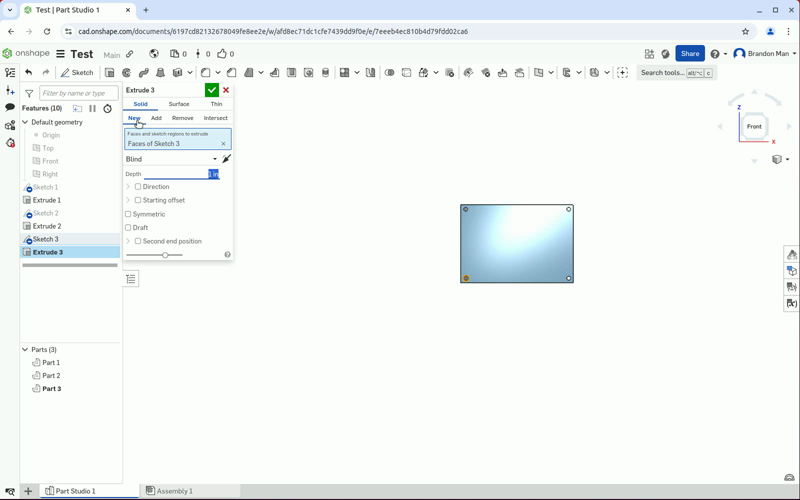
text(0.963)
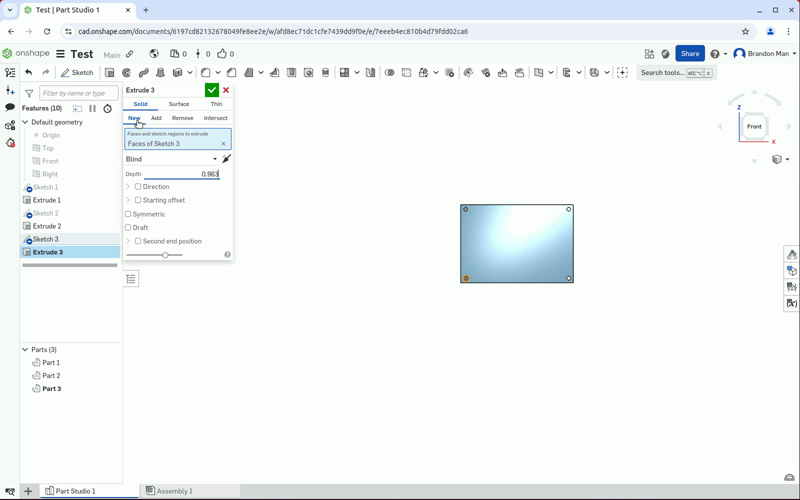
key(enter)
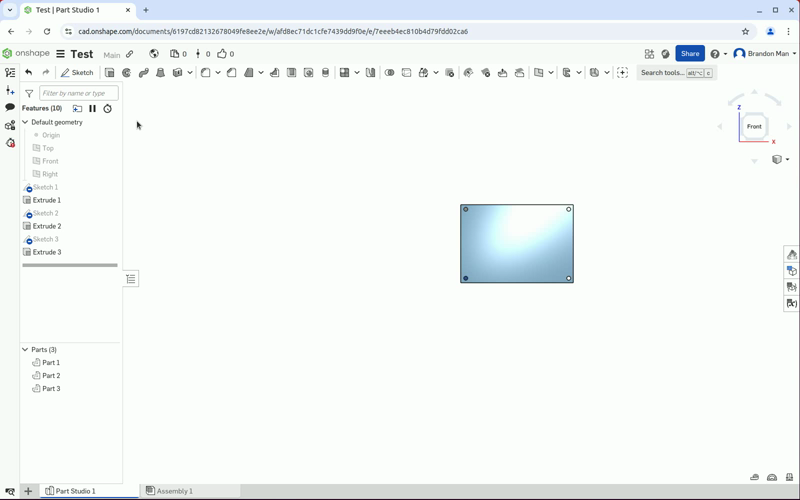
key(shift+h)
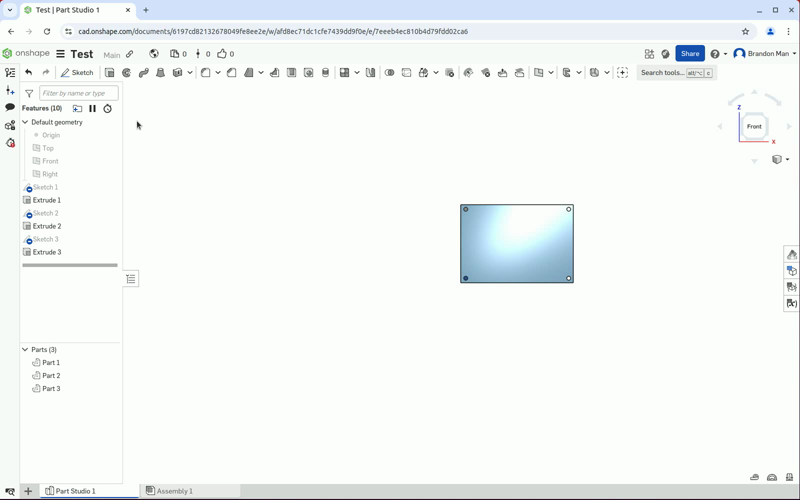
key(shift+h)
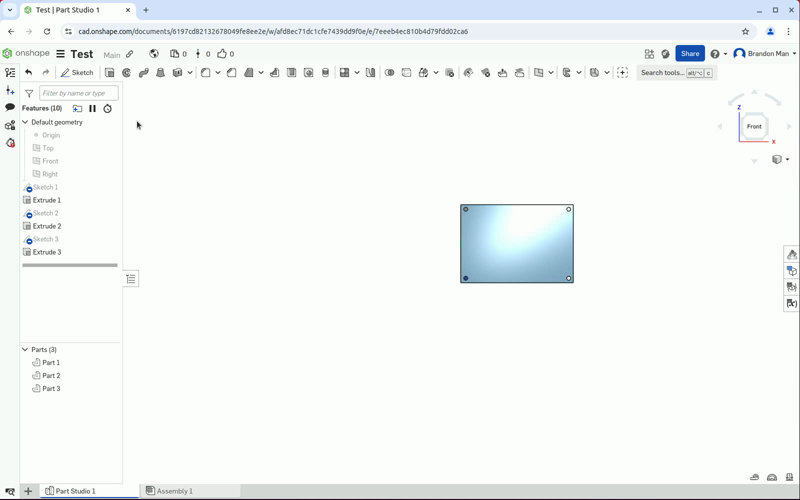
mouse_move(73, 189)
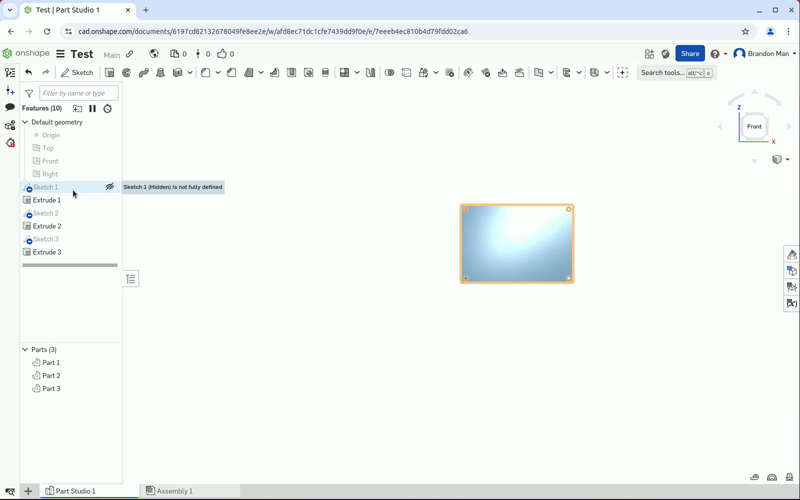
click(73, 189)
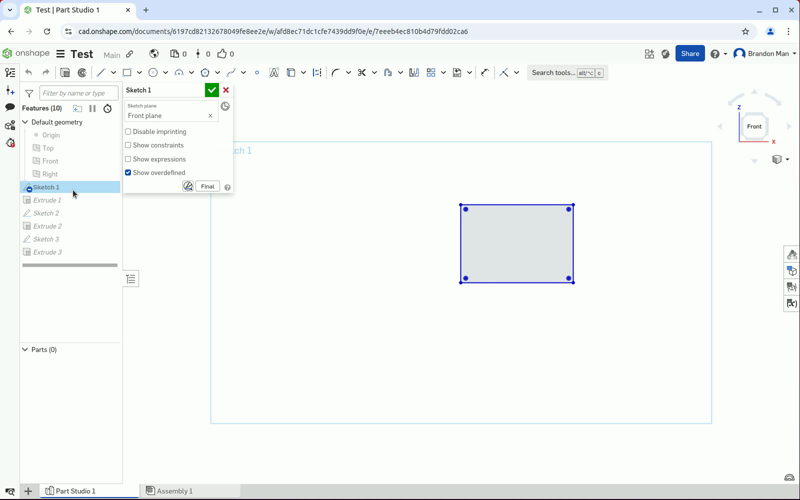
mouse_move(229, 92)
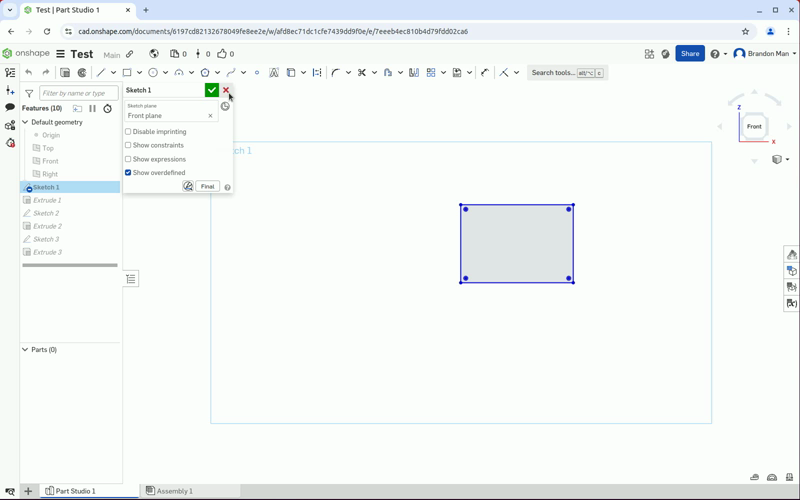
click(229, 92)
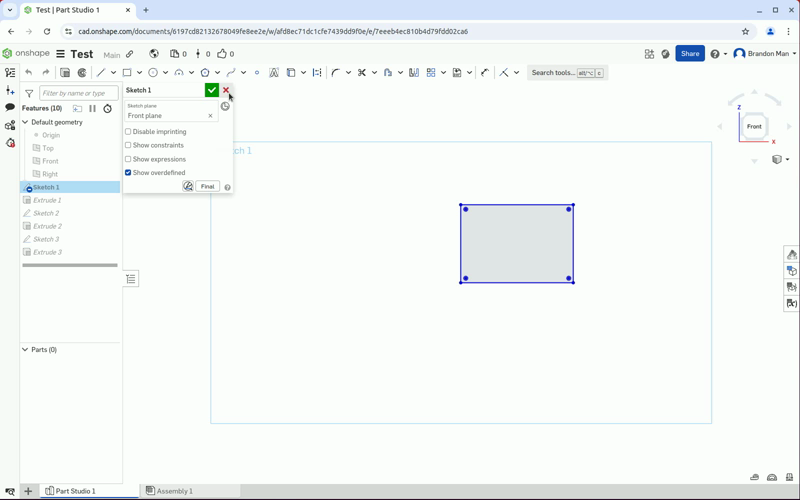
key(shift+s)
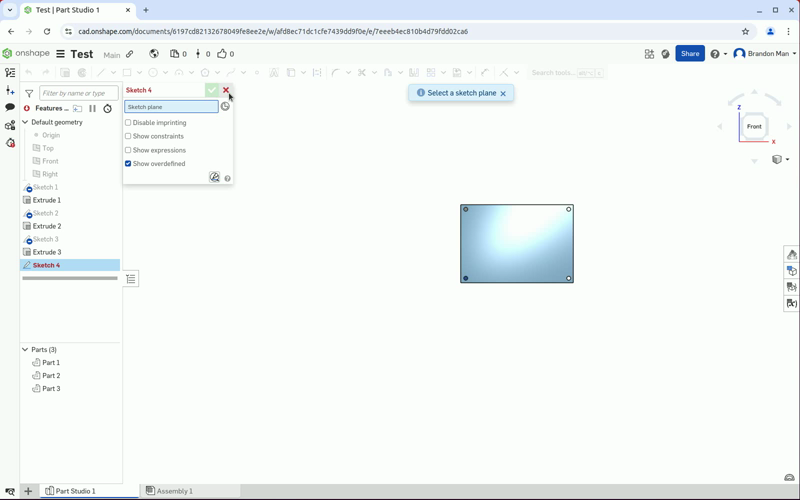
mouse_move(73, 163)
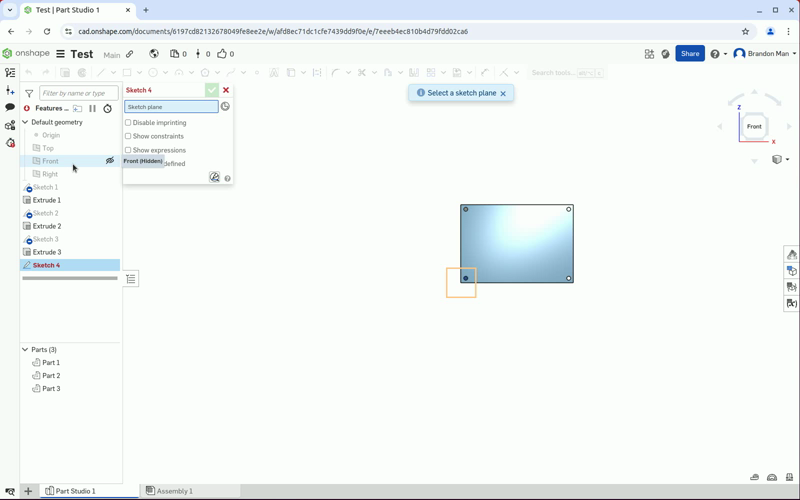
click(73, 163)
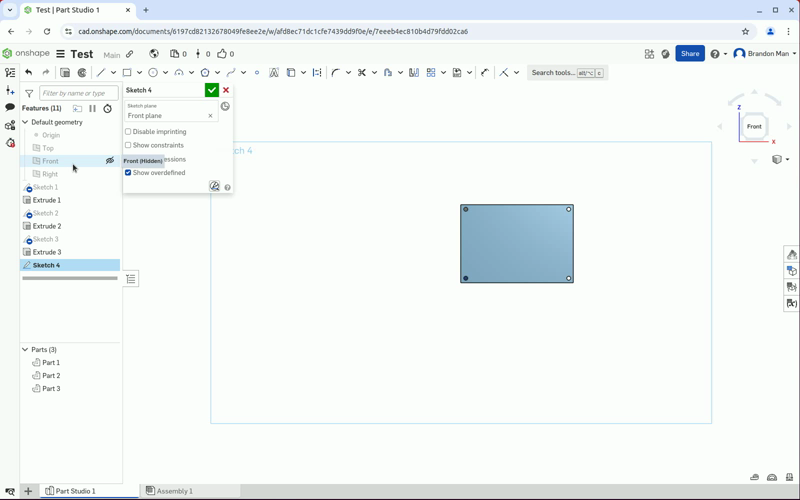
mouse_move(73, 352)
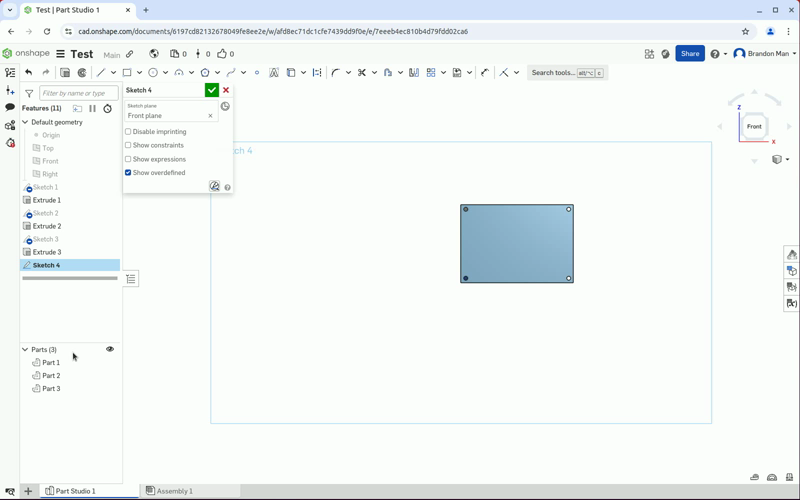
key(y)
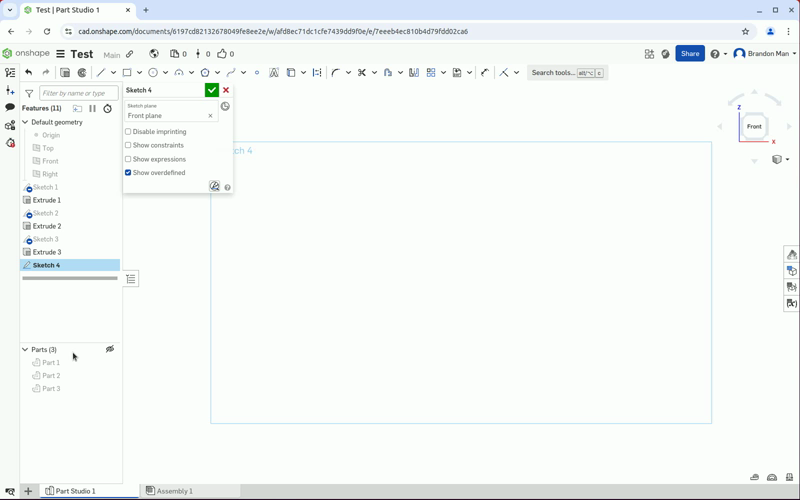
key(c)
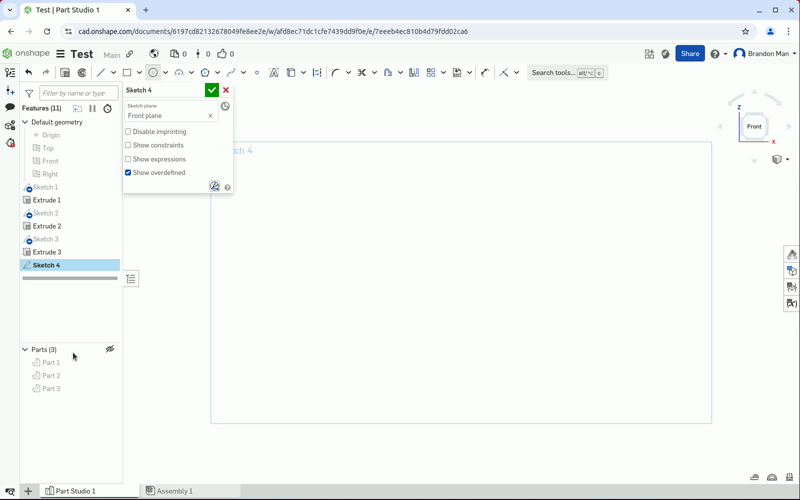
key_down(shift)
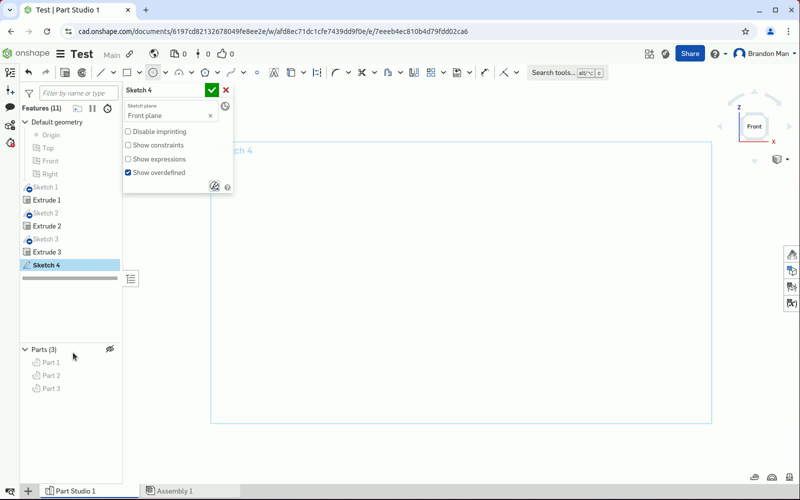
mouse_move(569, 278)
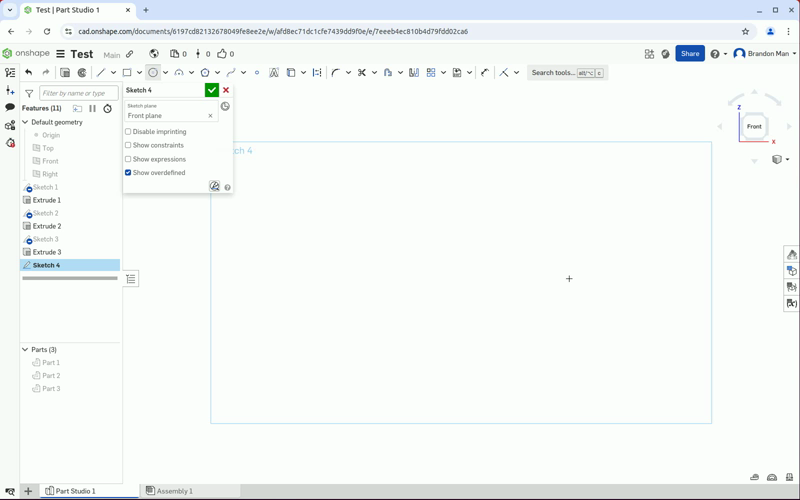
click(569, 278)
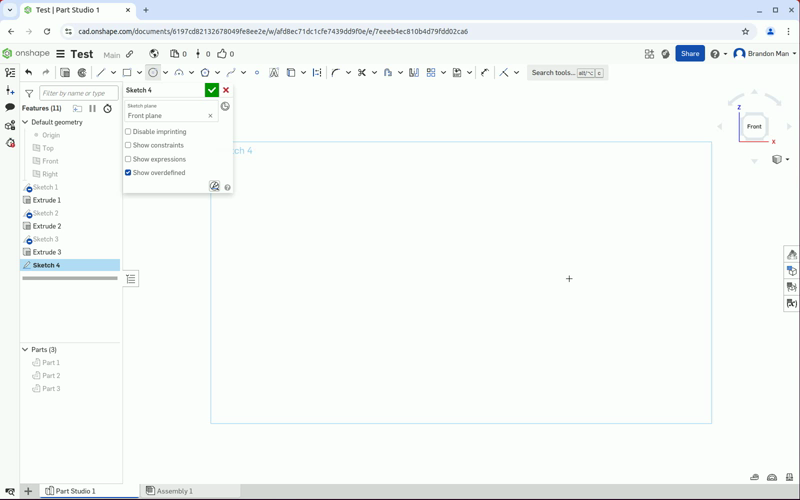
key_up(shift)
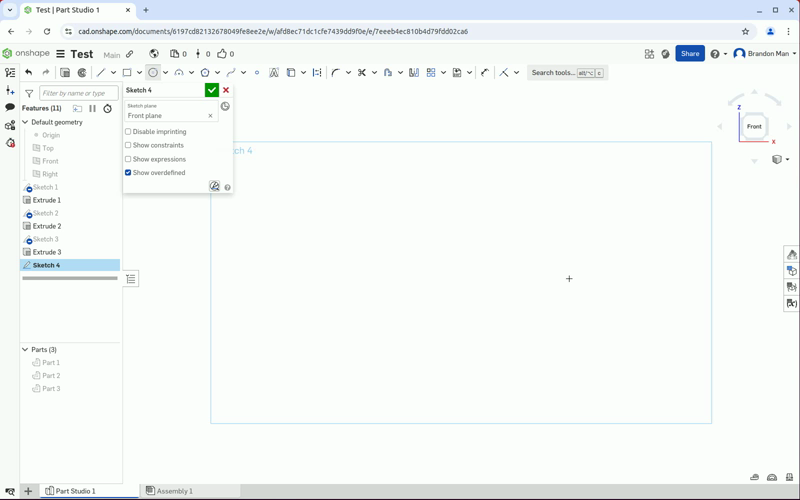
mouse_move(572, 278)
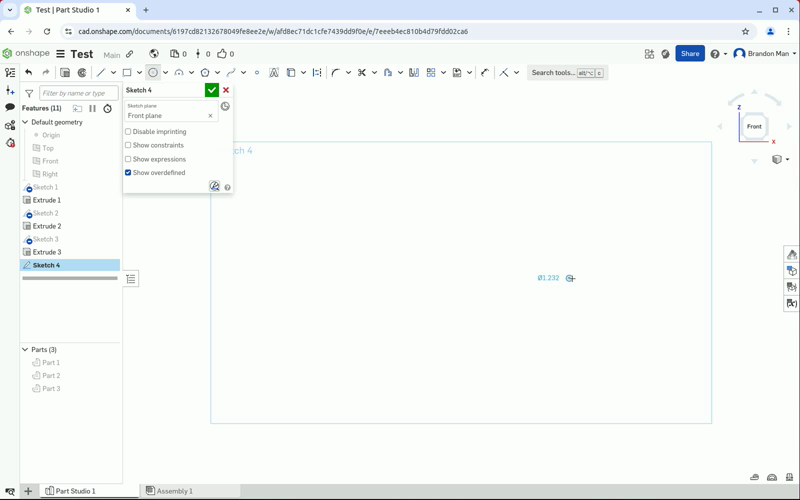
click(572, 278)
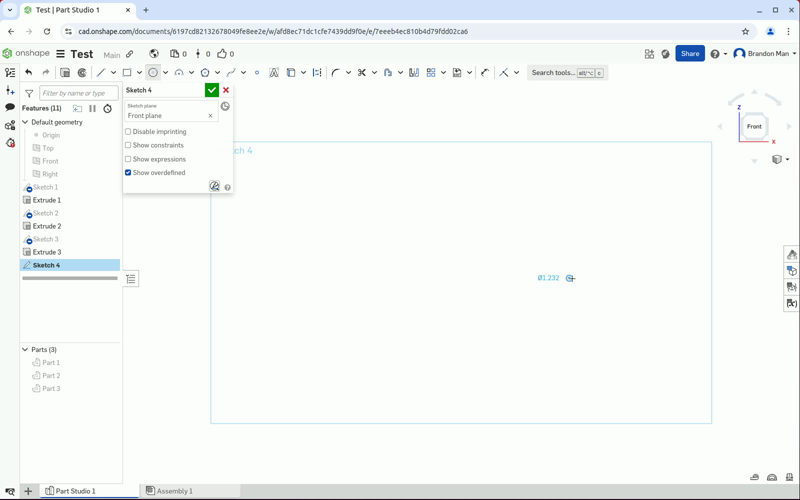
key(esc)
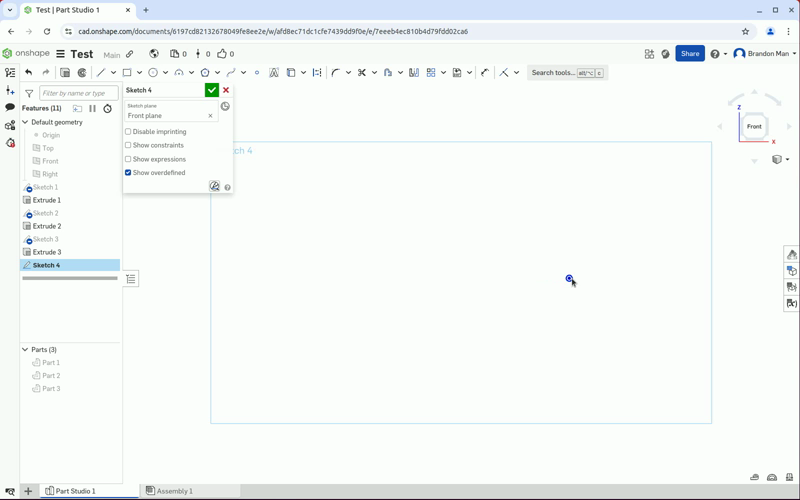
mouse_move(567, 277)
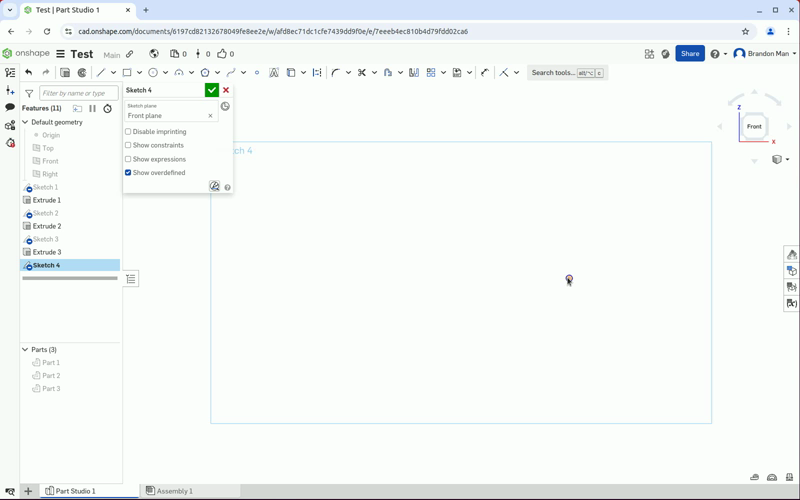
scroll(6)
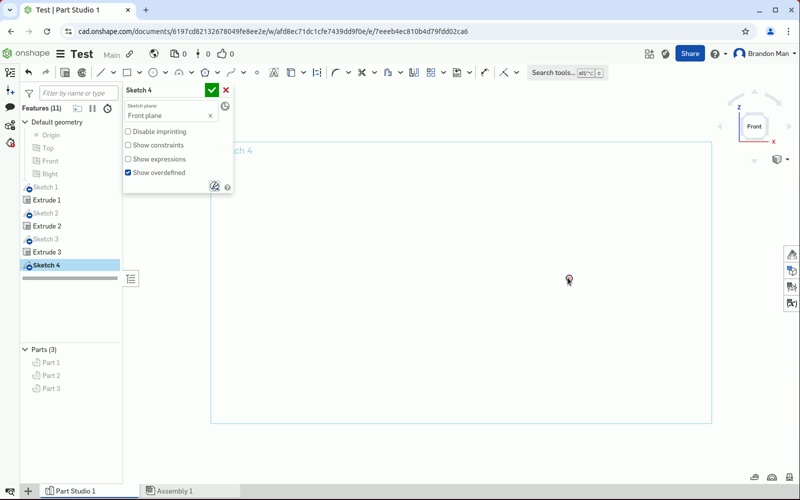
scroll(6)
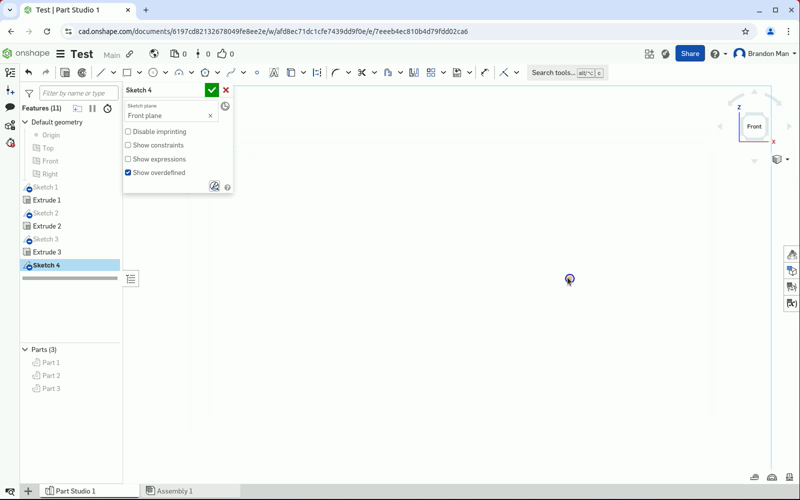
scroll(6)
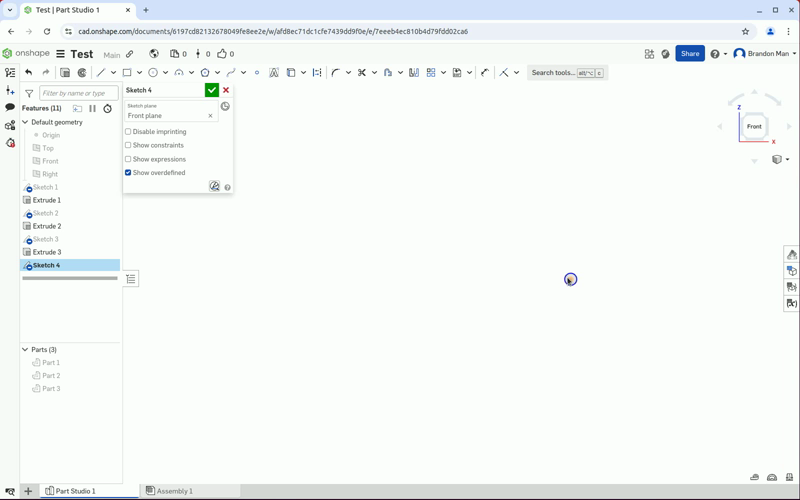
scroll(6)
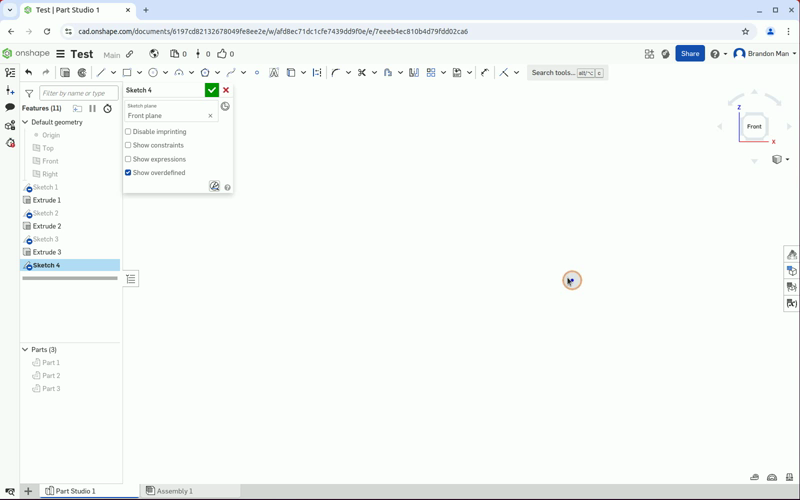
scroll(6)
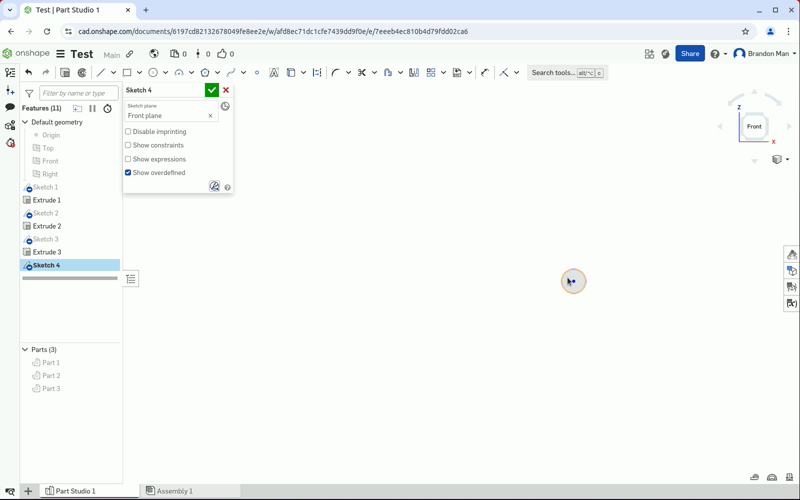
scroll(6)
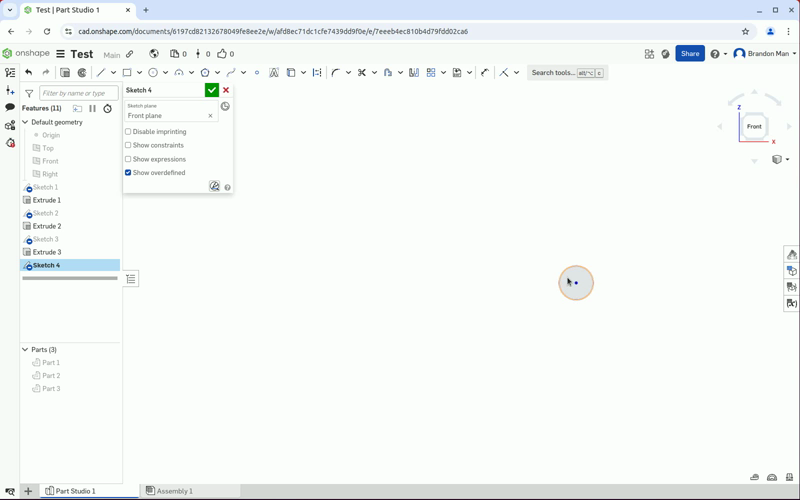
scroll(6)
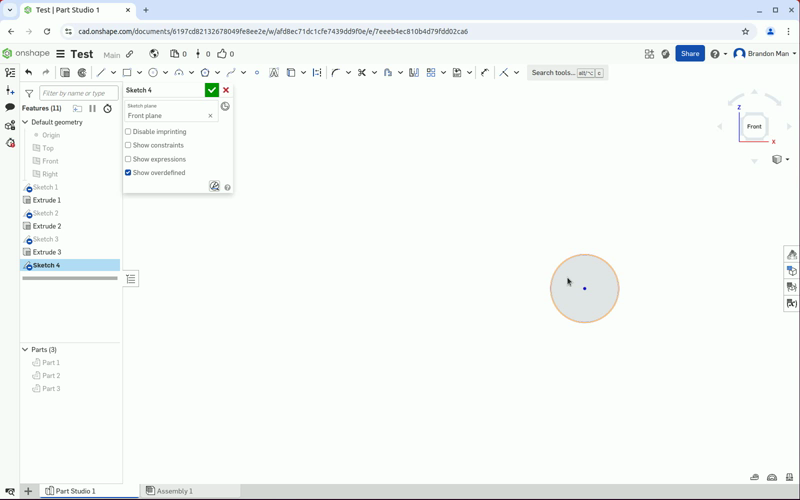
click(567, 277)
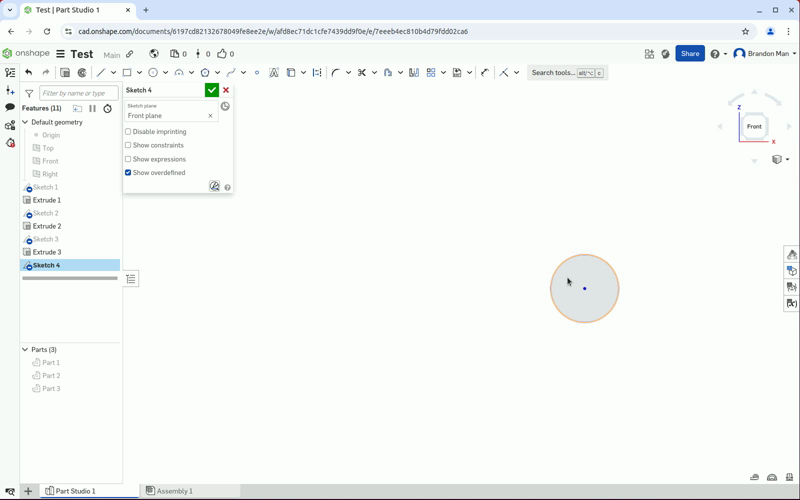
scroll(-6)
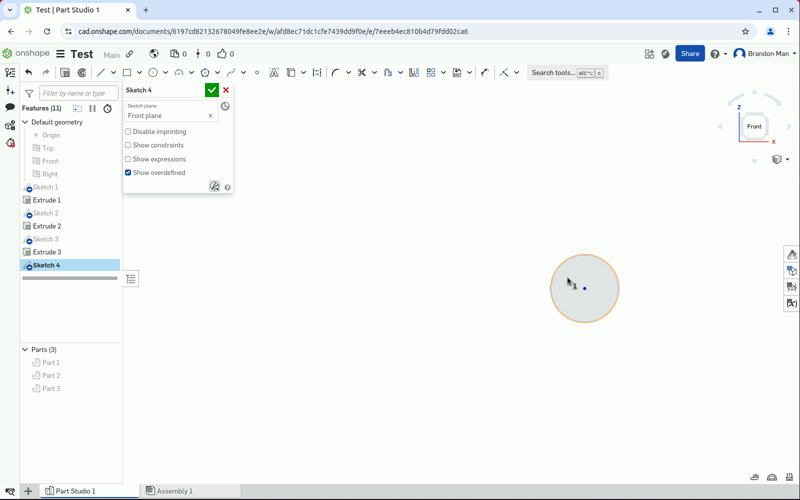
scroll(-6)
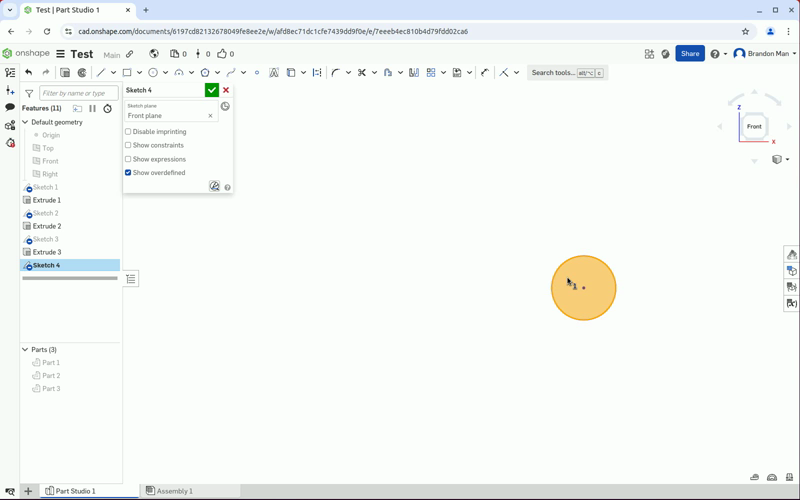
scroll(-6)
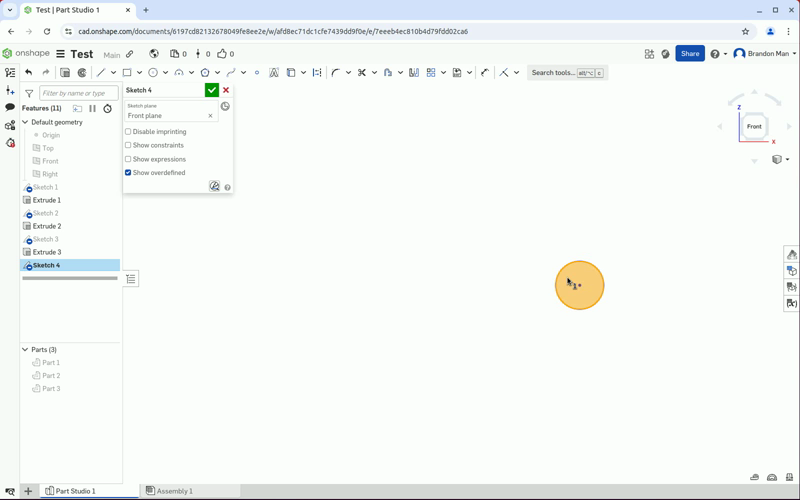
scroll(-6)
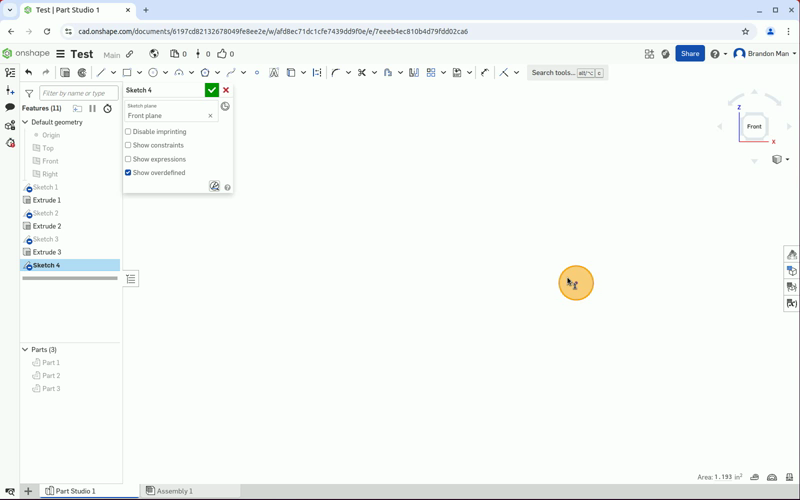
scroll(-6)
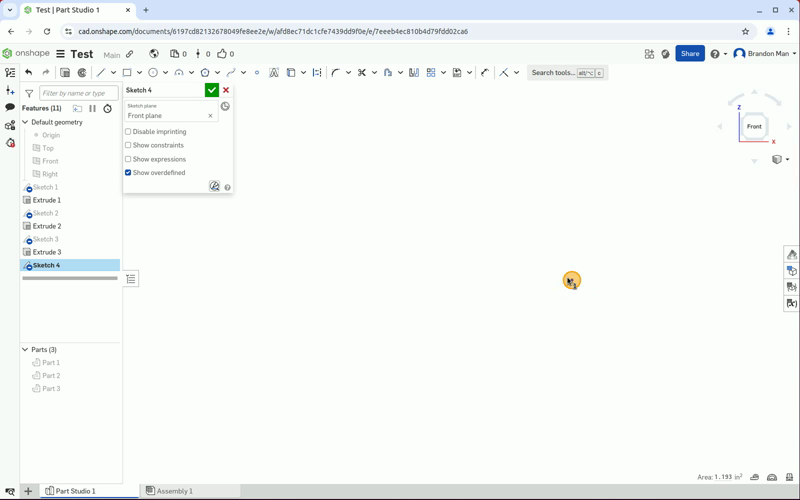
scroll(-6)
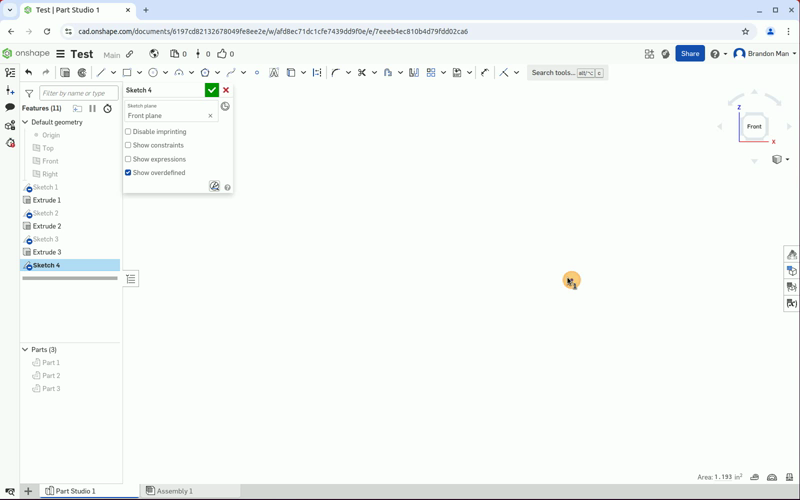
scroll(-6)
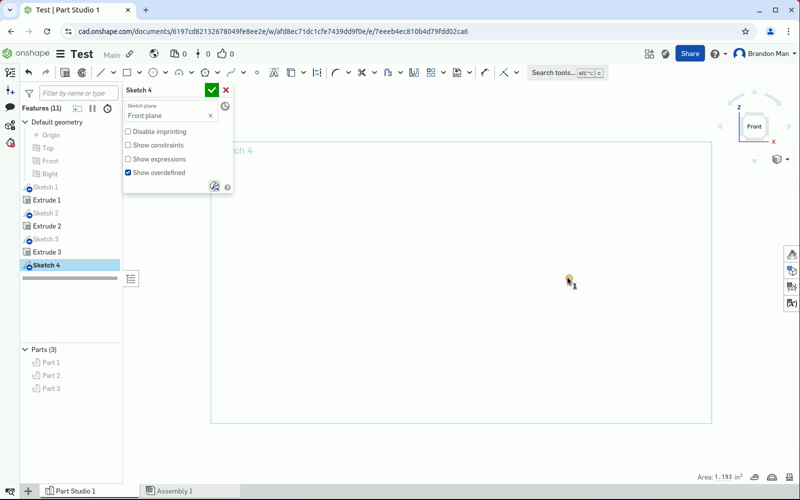
mouse_move(73, 352)
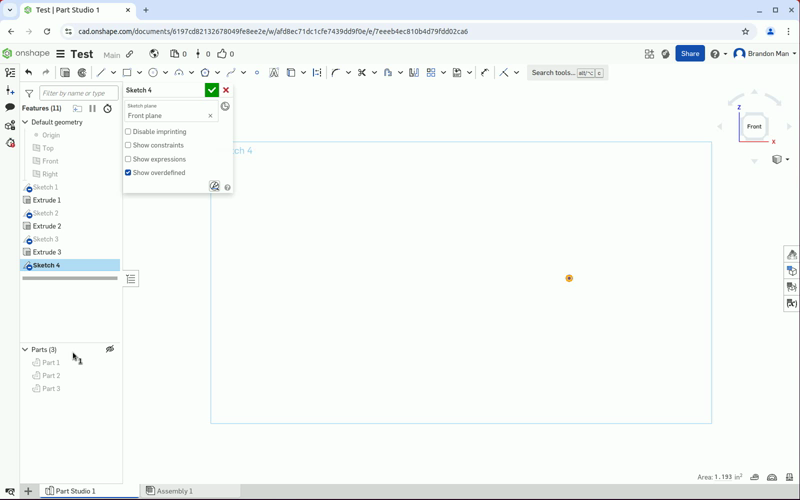
key(shift+y)
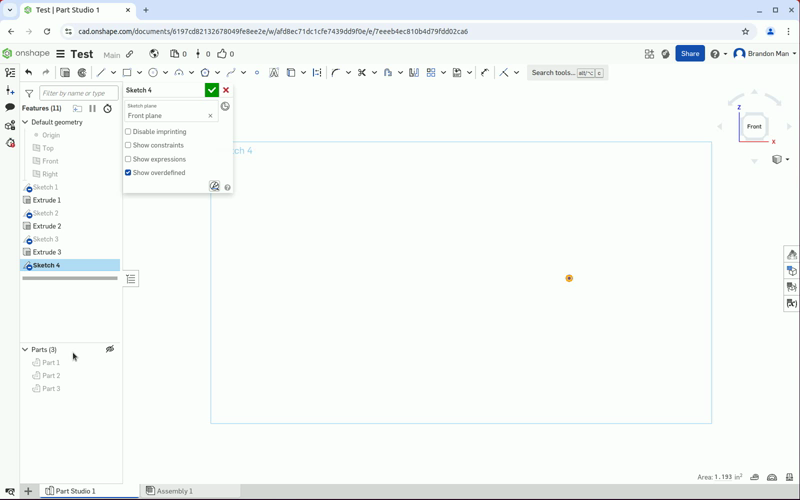
key(shift+e)
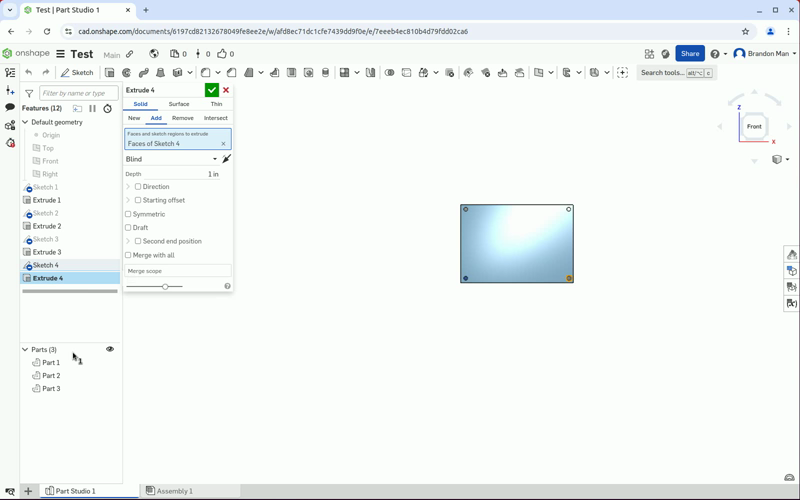
mouse_move(143, 106)
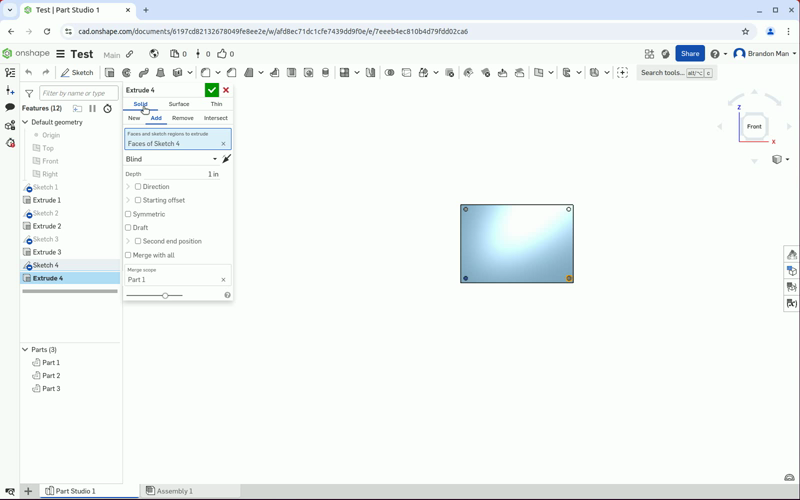
click(143, 106)
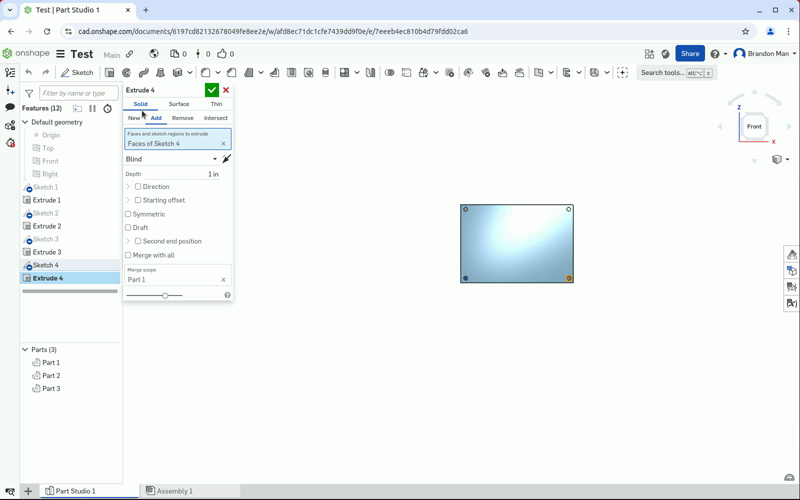
mouse_move(137, 120)
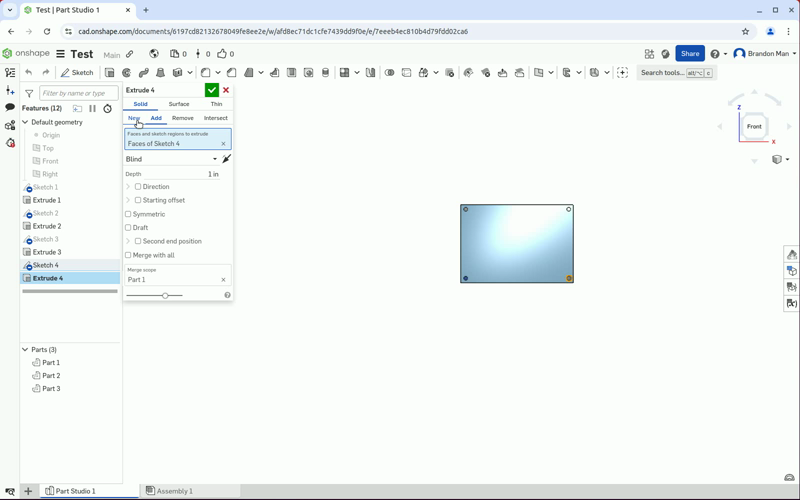
click(137, 120)
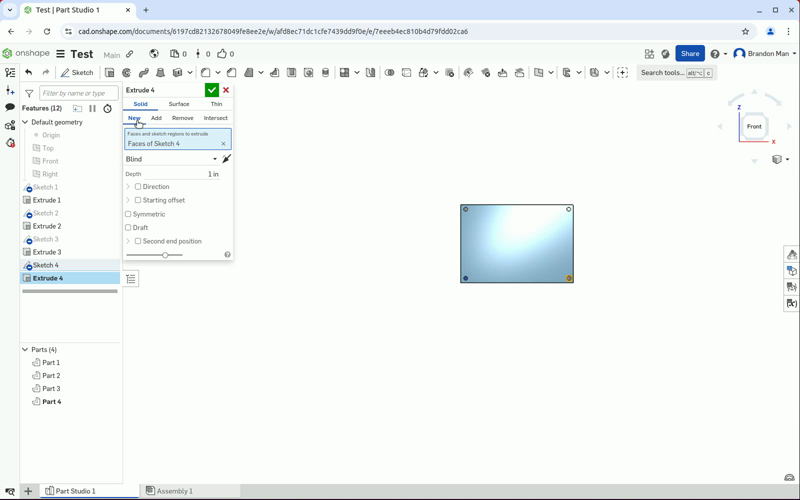
key(tab, 4)
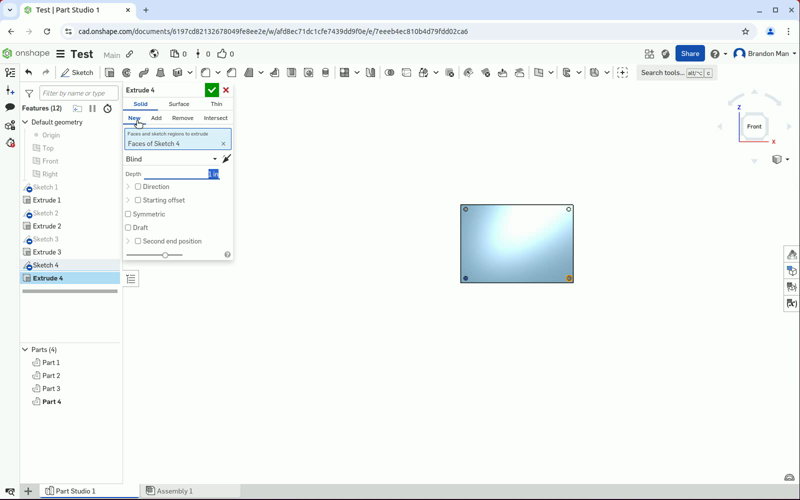
text(0.963)
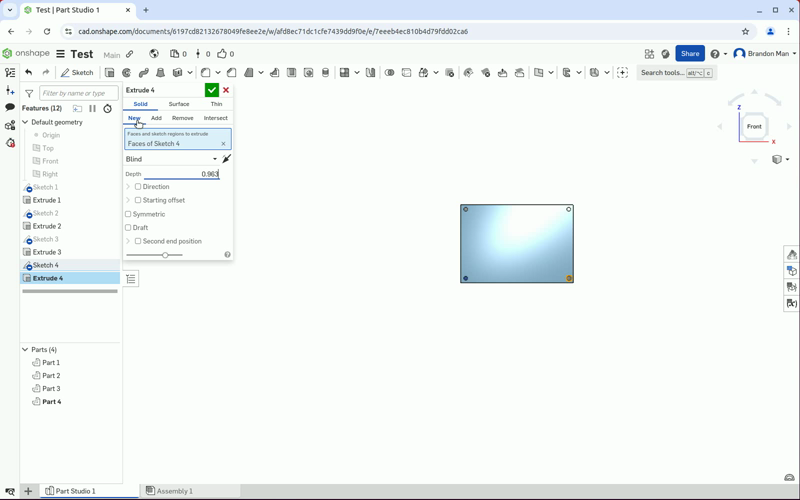
key(enter)
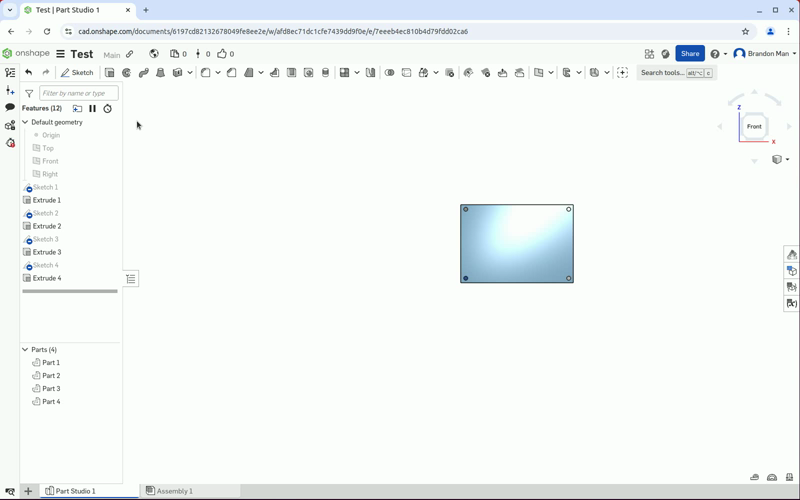
key(shift+h)
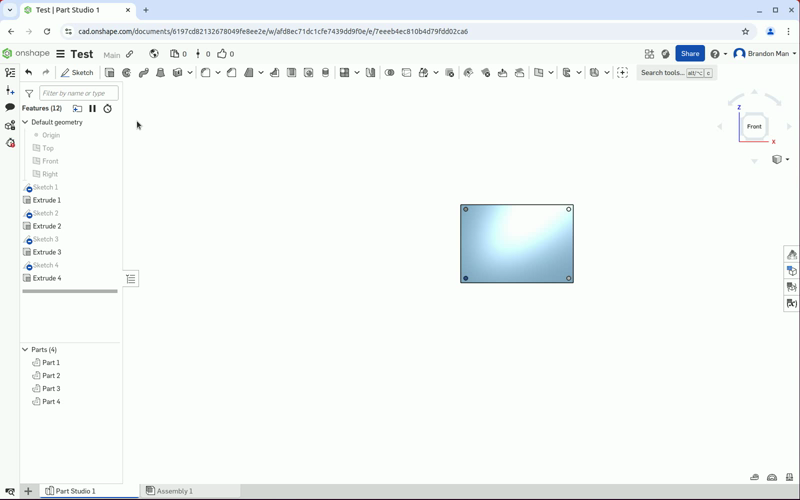
key(shift+h)
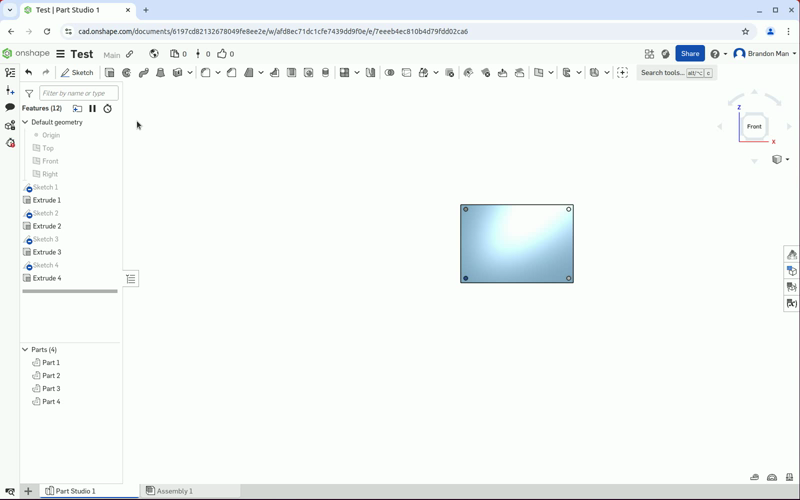
mouse_move(73, 189)
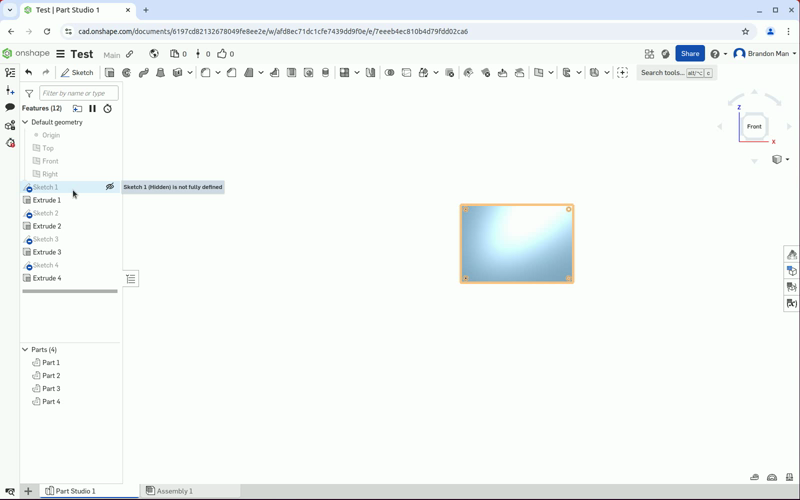
click(73, 189)
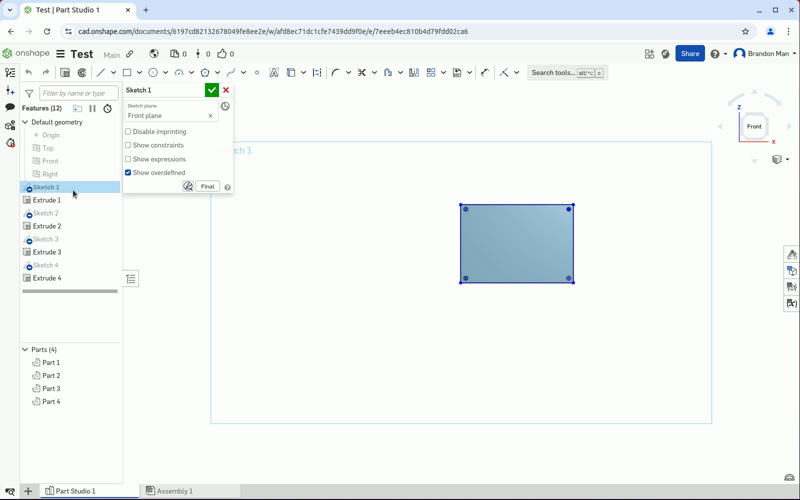
mouse_move(229, 92)
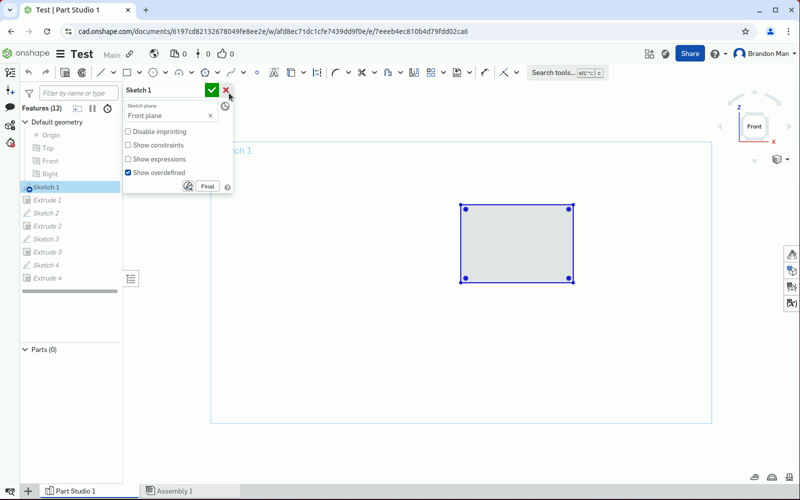
click(229, 92)
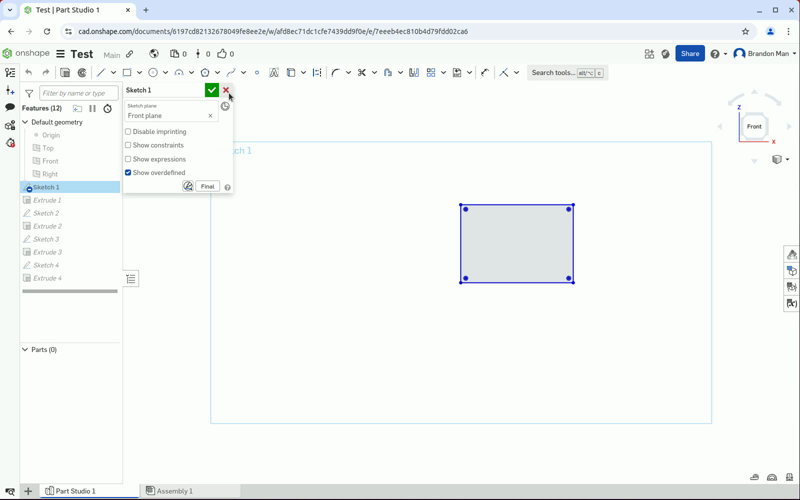
key(shift+s)
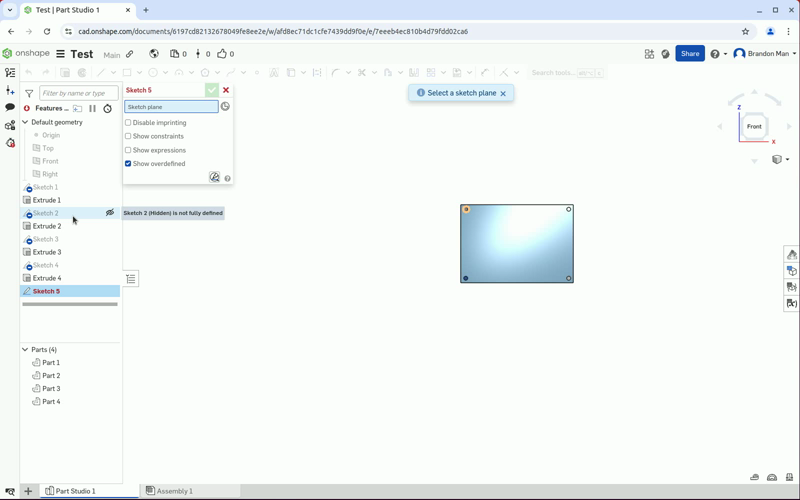
scroll(3)
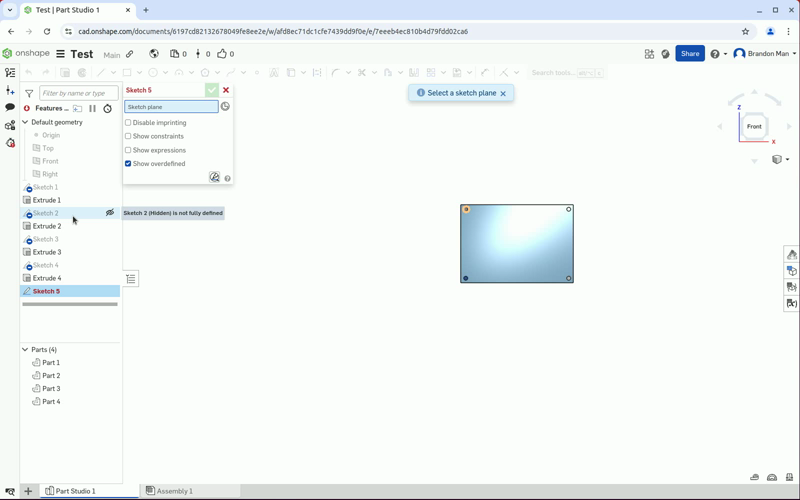
mouse_move(73, 163)
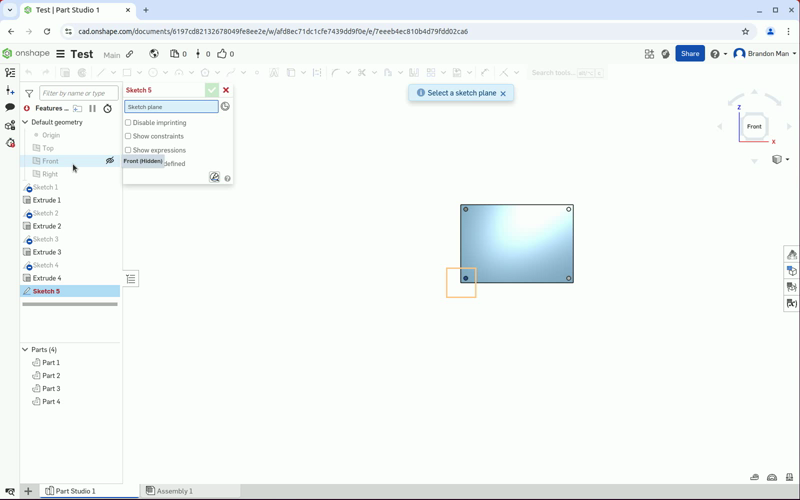
click(73, 163)
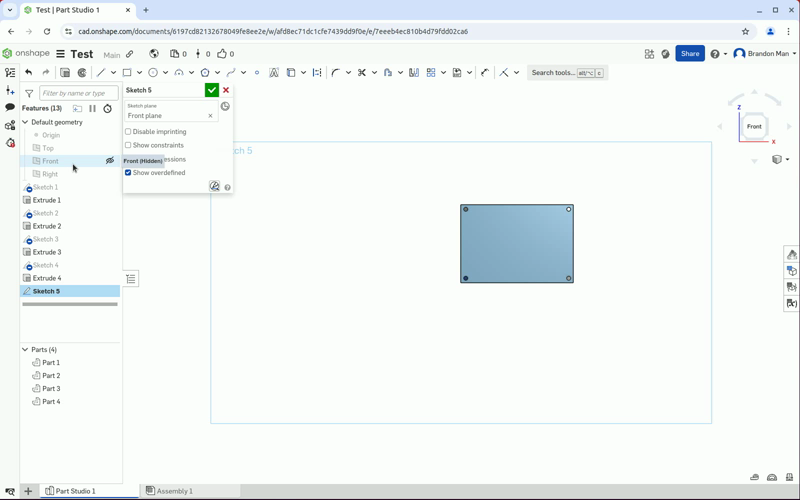
mouse_move(73, 352)
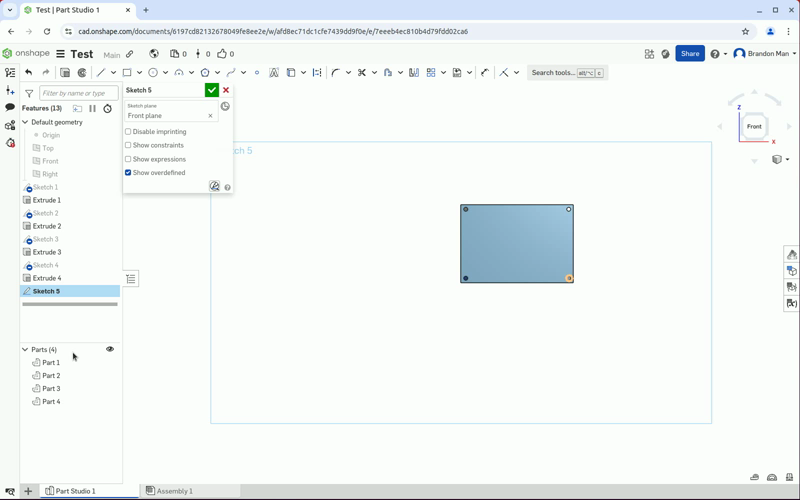
key(y)
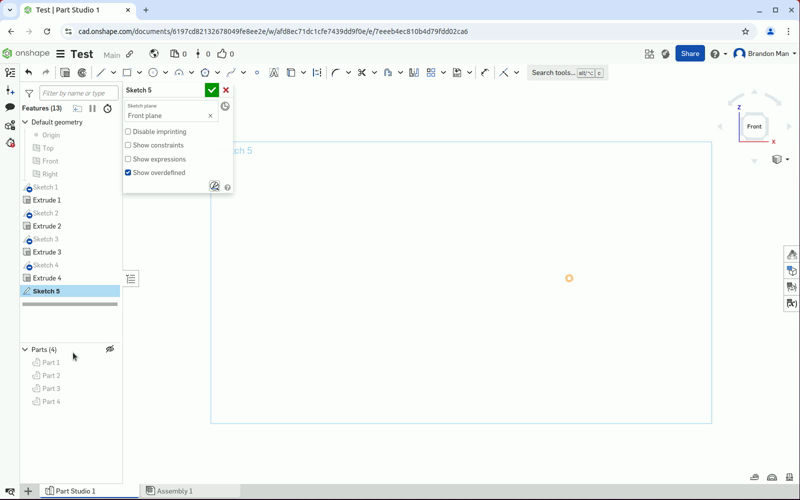
key(c)
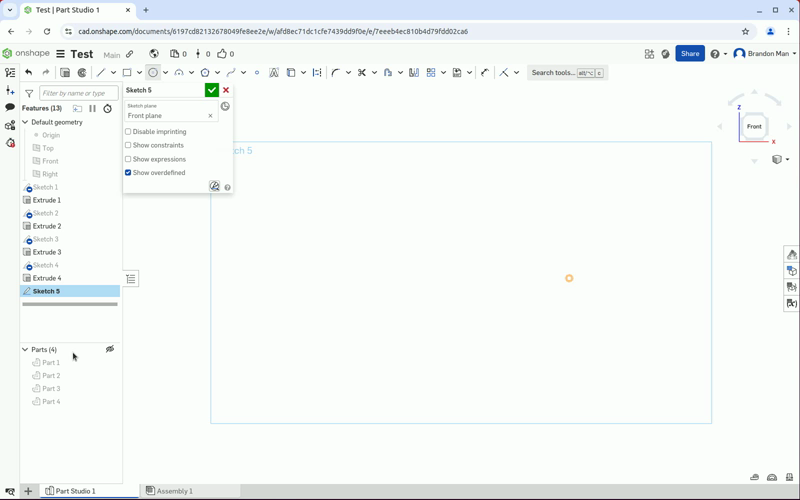
key_down(shift)
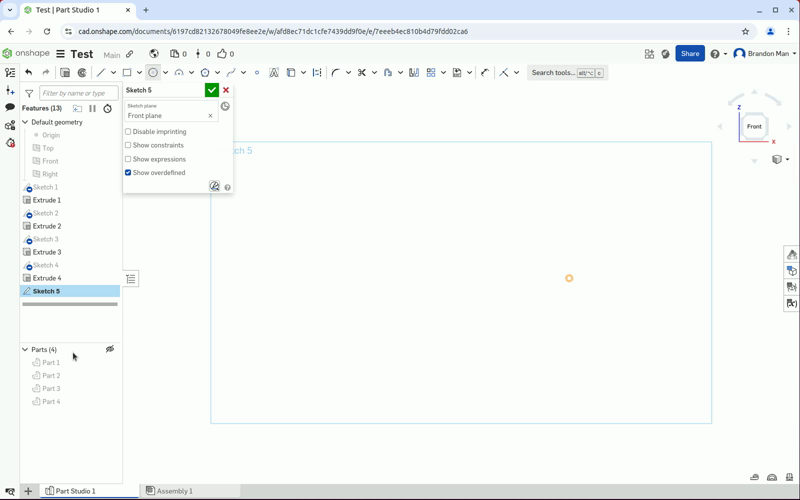
mouse_move(569, 209)
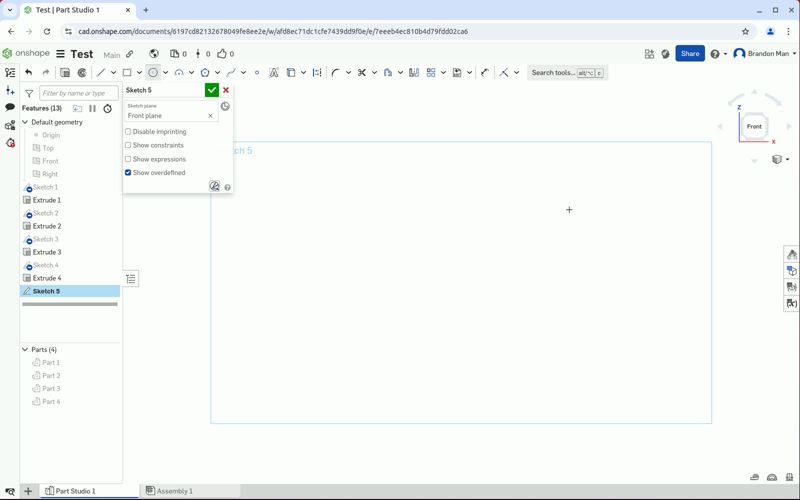
click(569, 209)
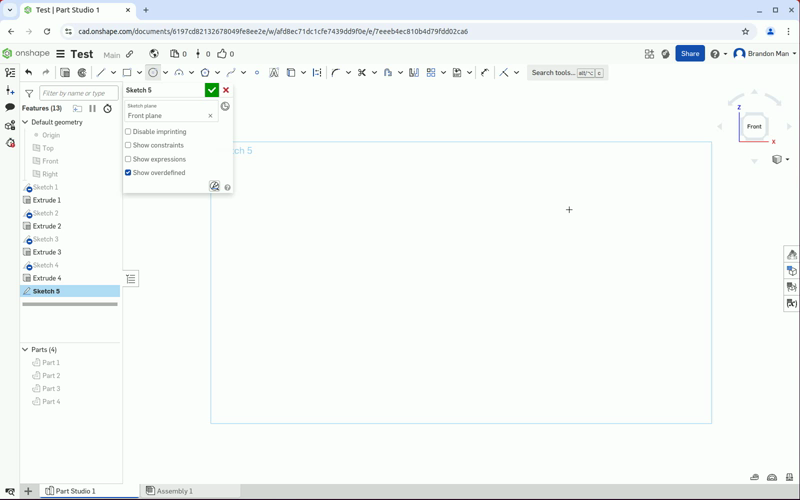
key_up(shift)
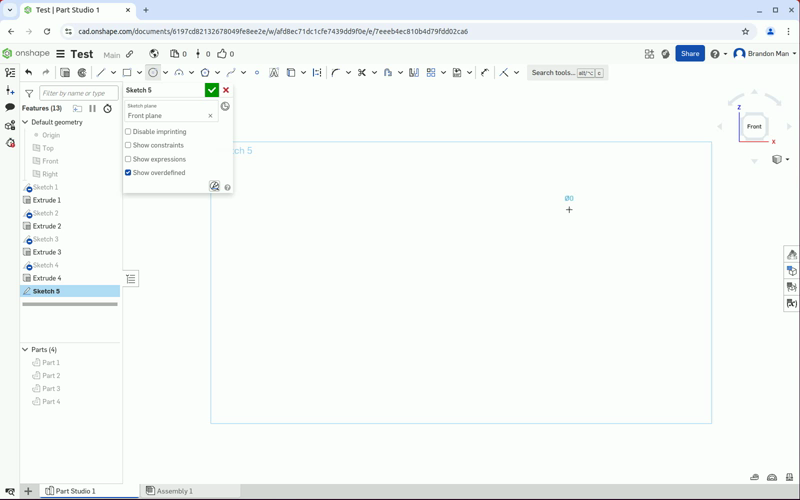
mouse_move(572, 209)
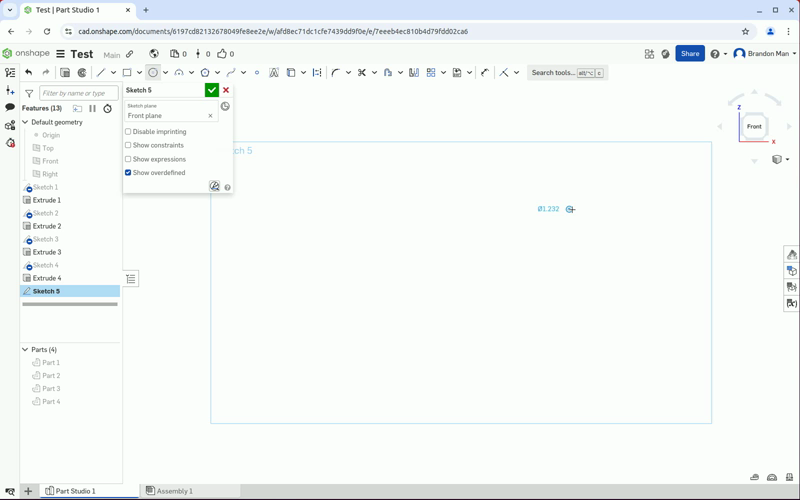
click(572, 209)
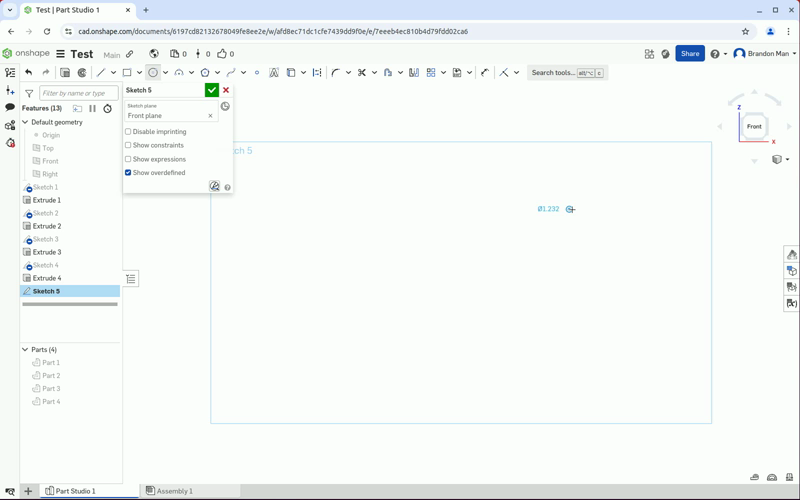
key(esc)
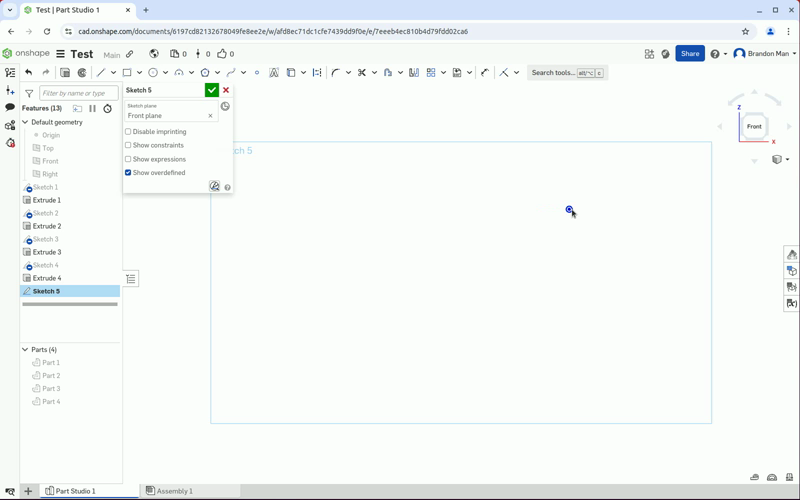
mouse_move(571, 207)
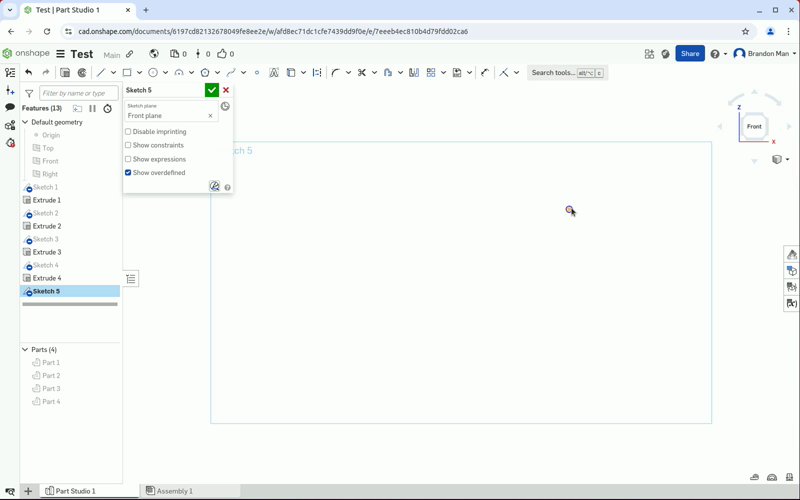
scroll(6)
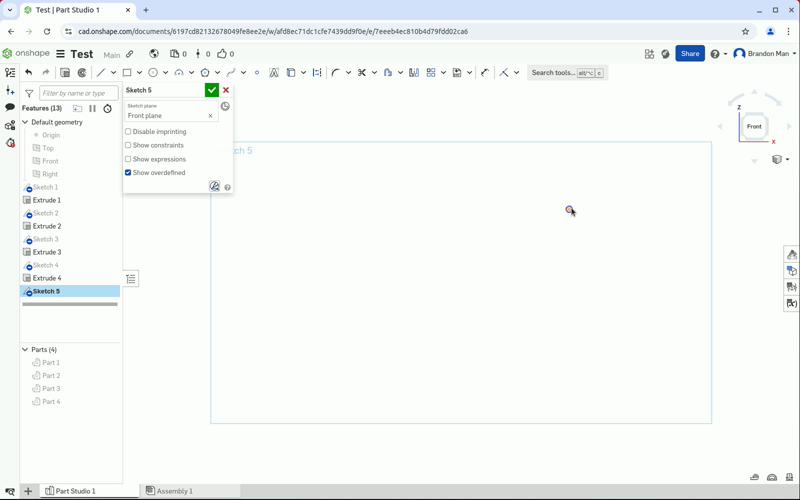
scroll(6)
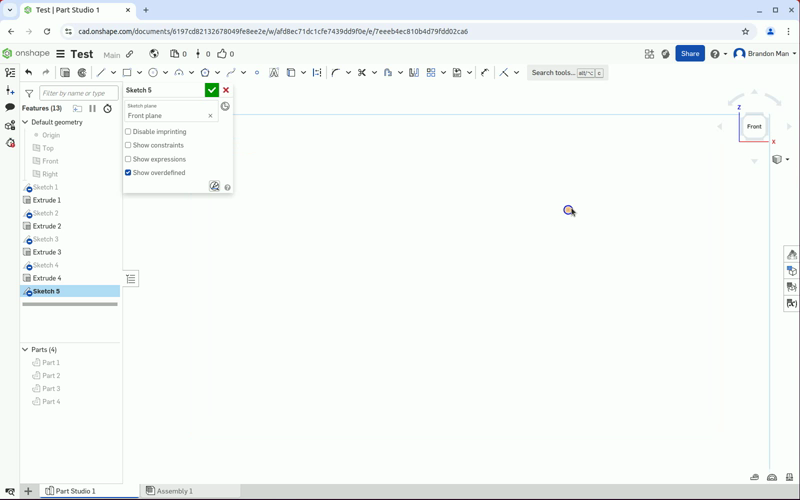
scroll(6)
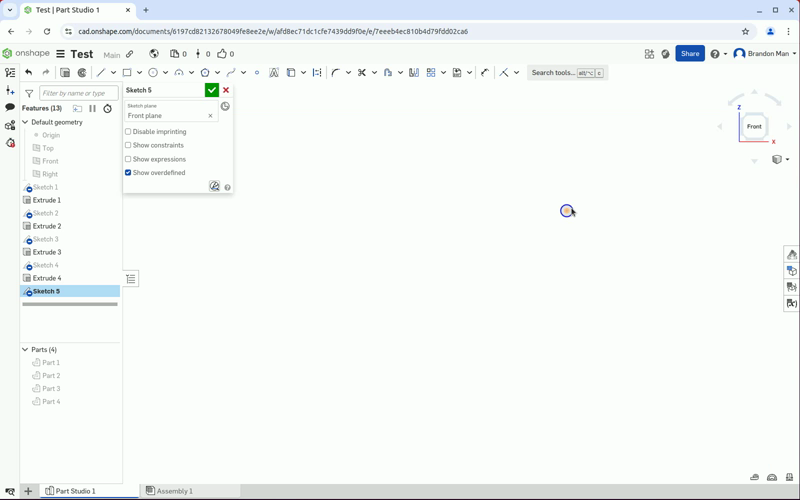
scroll(6)
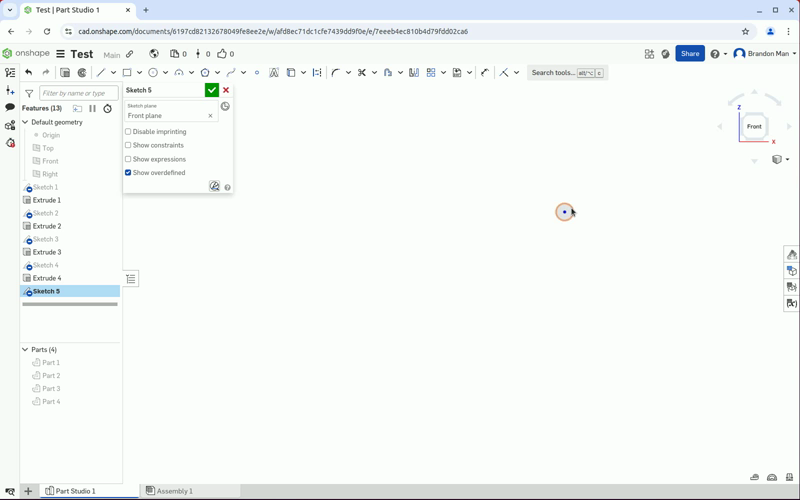
scroll(6)
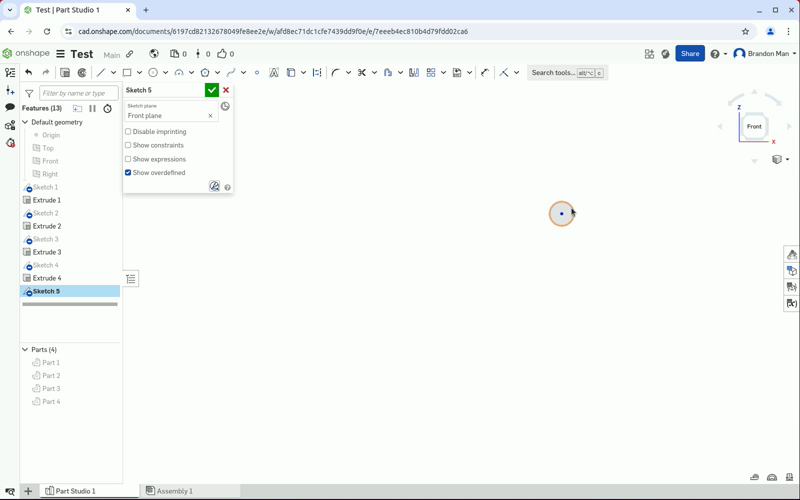
scroll(6)
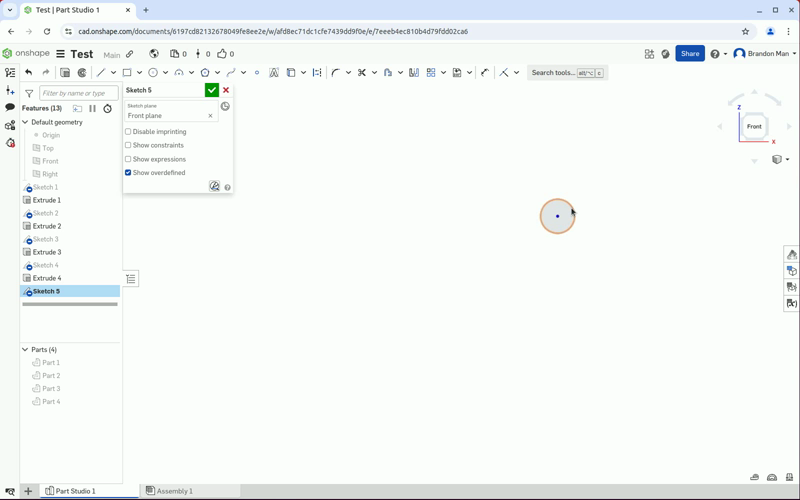
scroll(6)
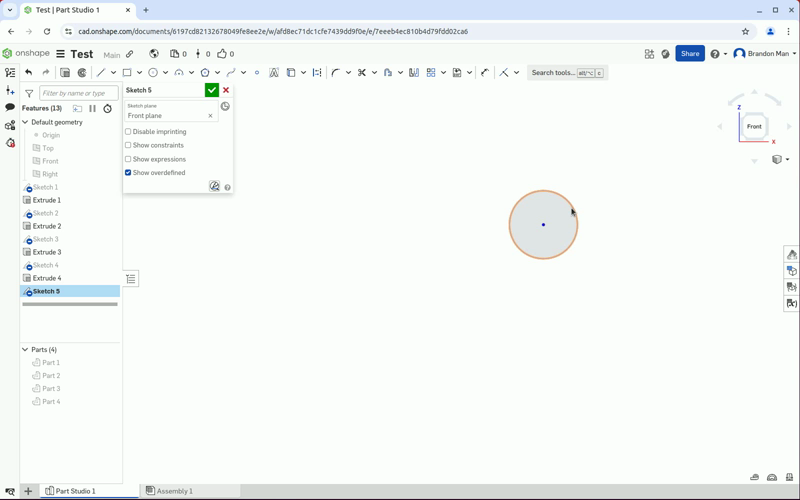
click(571, 207)
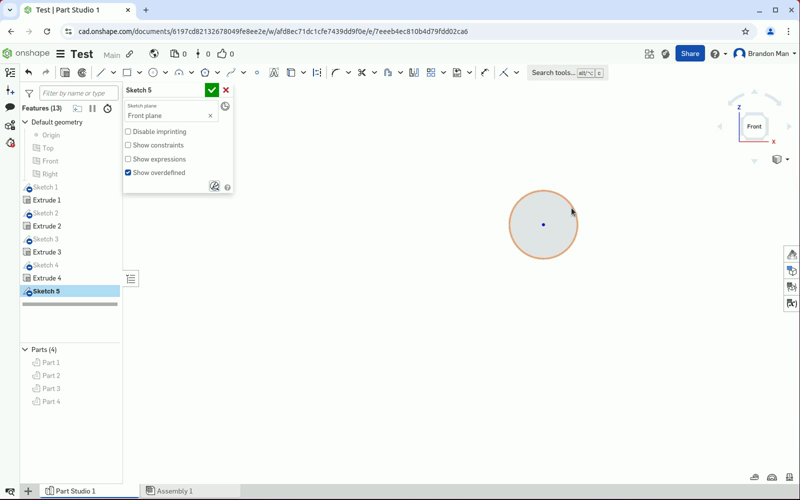
scroll(-6)
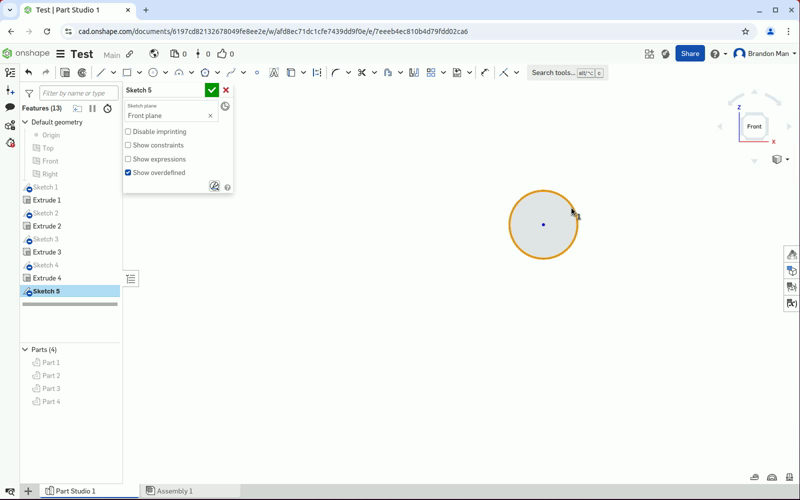
scroll(-6)
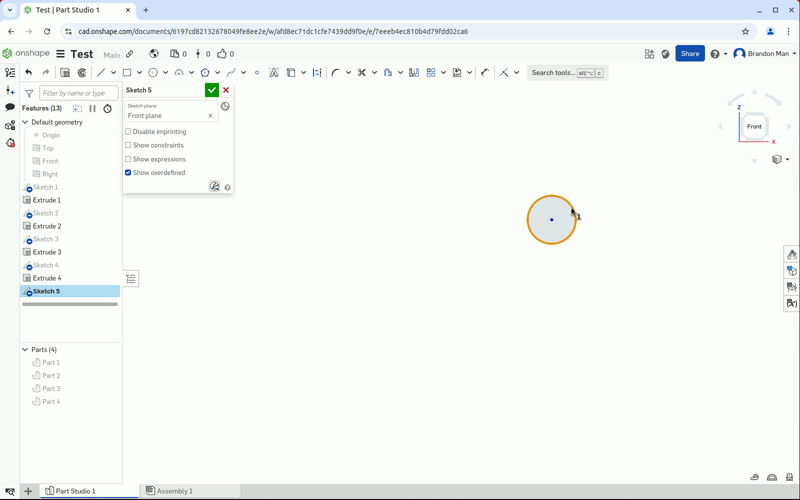
scroll(-6)
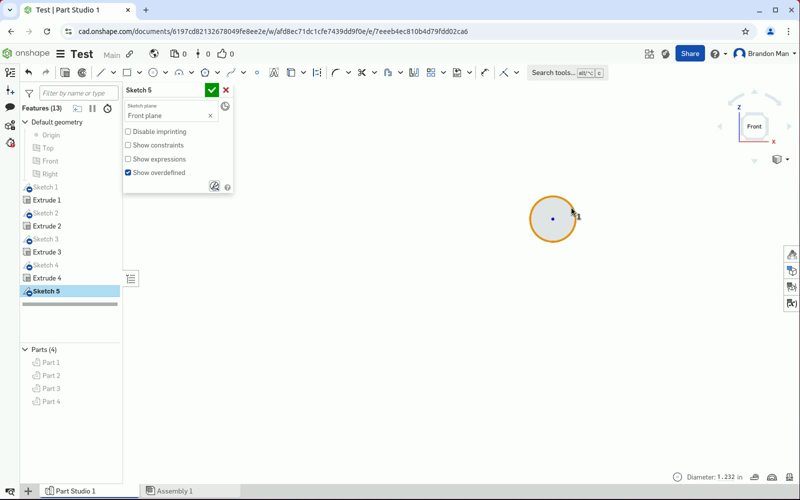
scroll(-6)
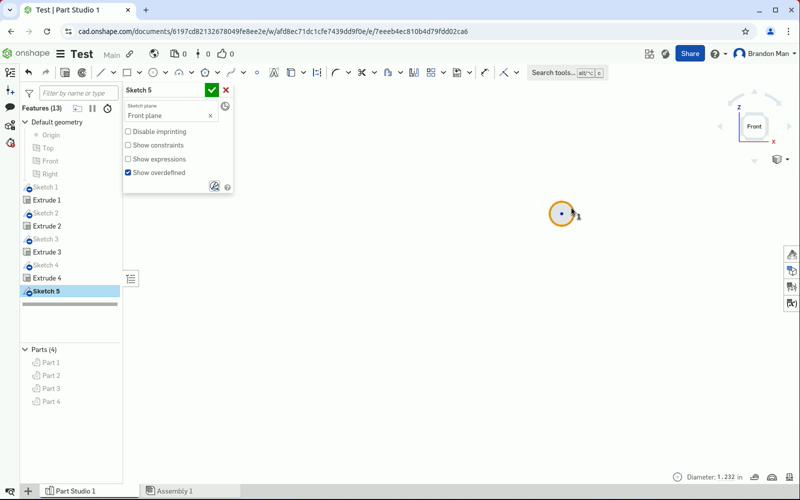
scroll(-6)
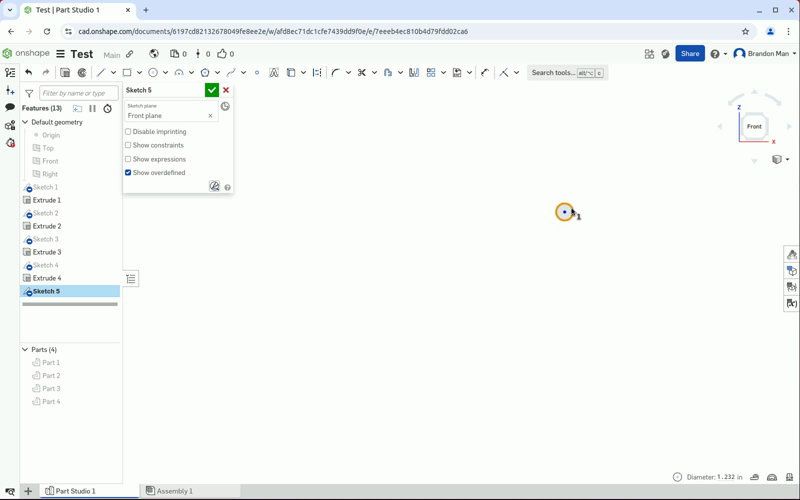
scroll(-6)
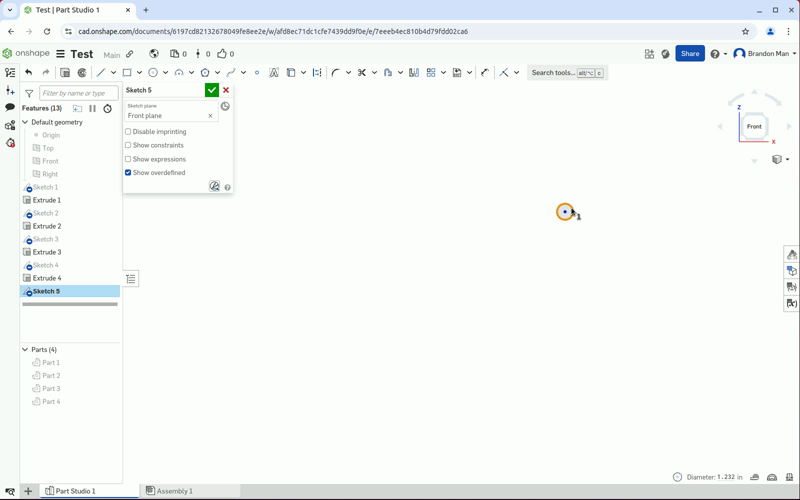
scroll(-6)
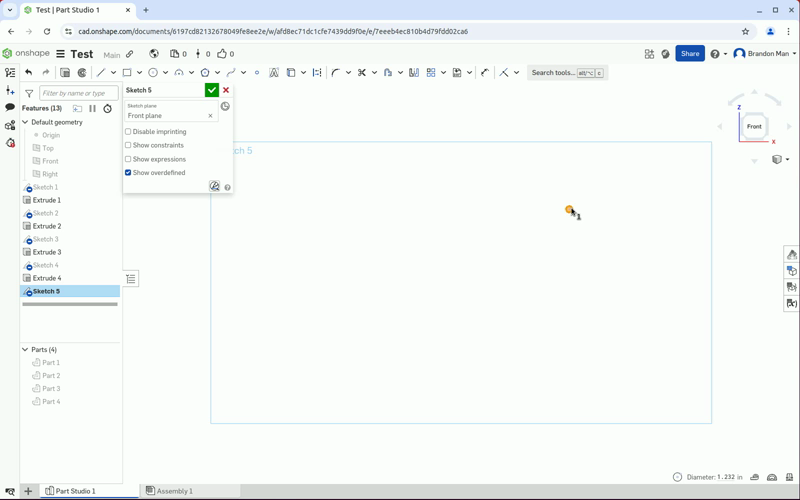
mouse_move(73, 352)
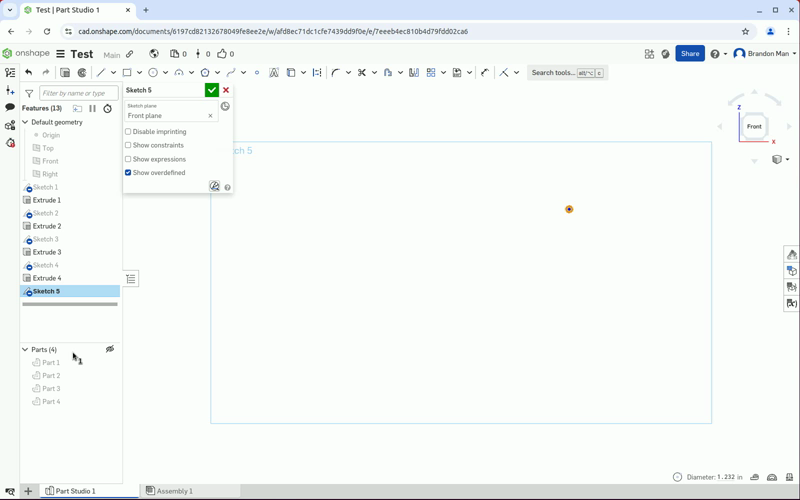
key(shift+y)
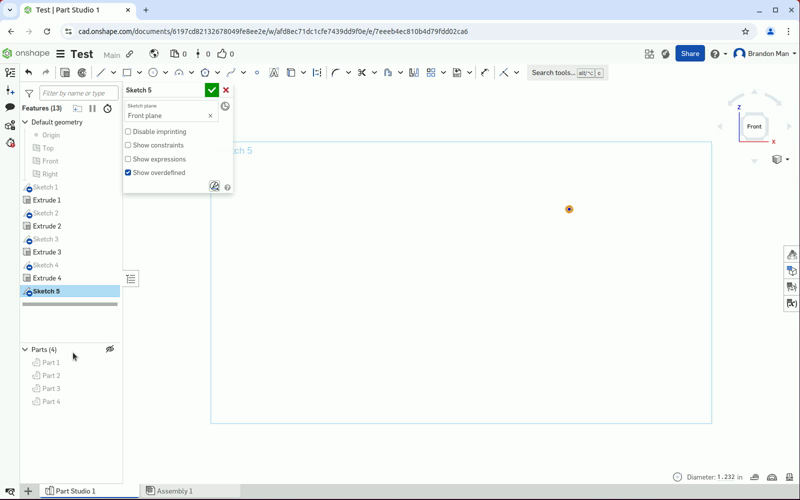
key(shift+e)
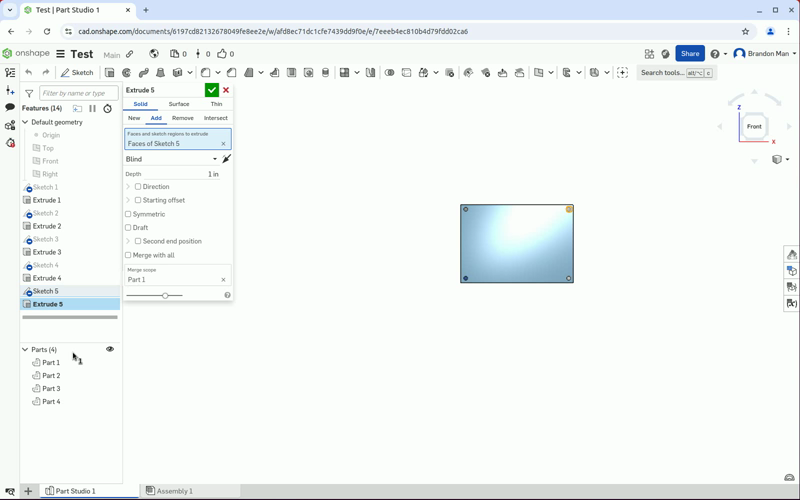
mouse_move(143, 106)
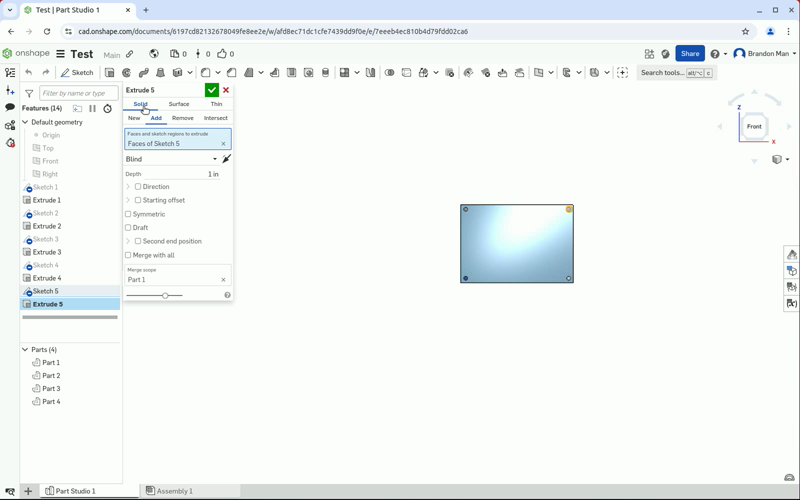
click(143, 106)
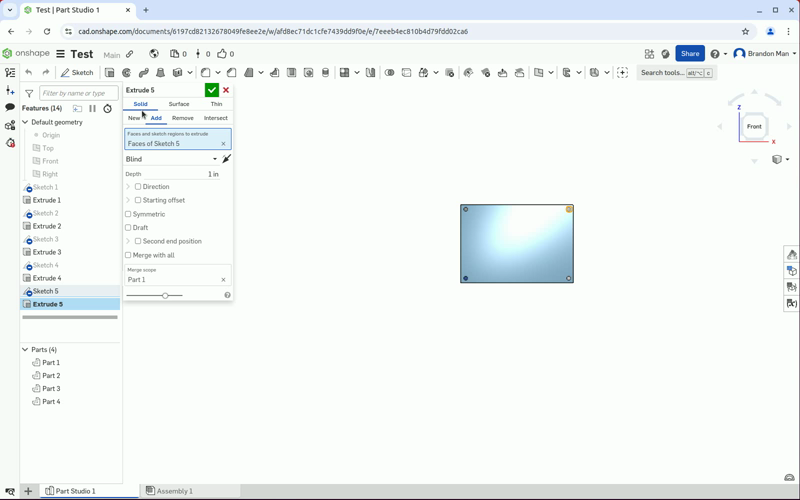
mouse_move(137, 120)
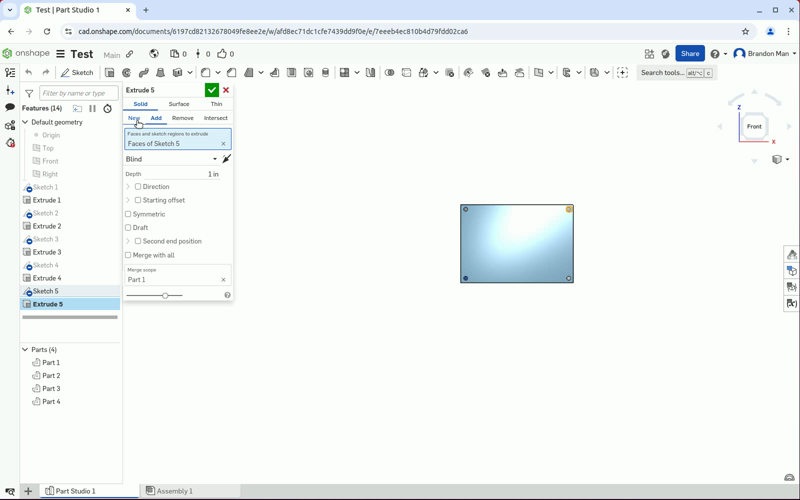
click(137, 120)
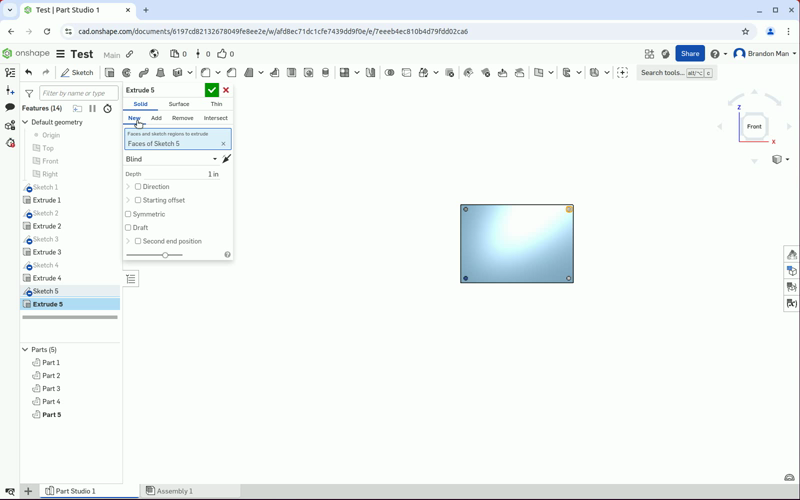
key(tab, 4)
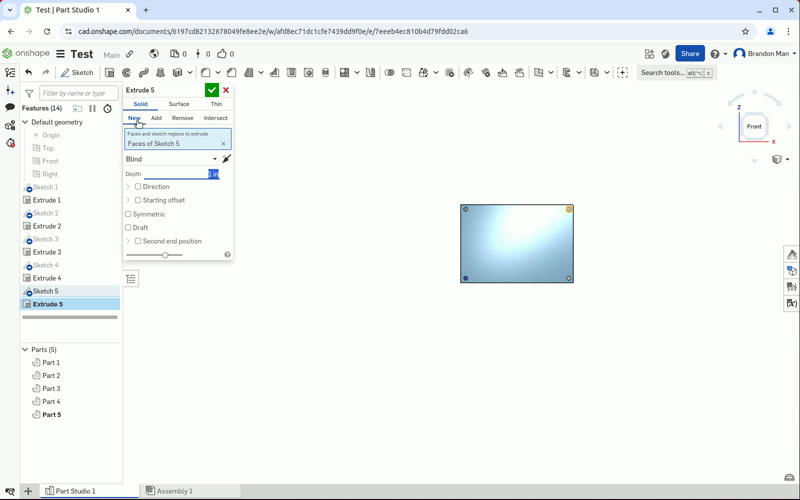
text(0.963)
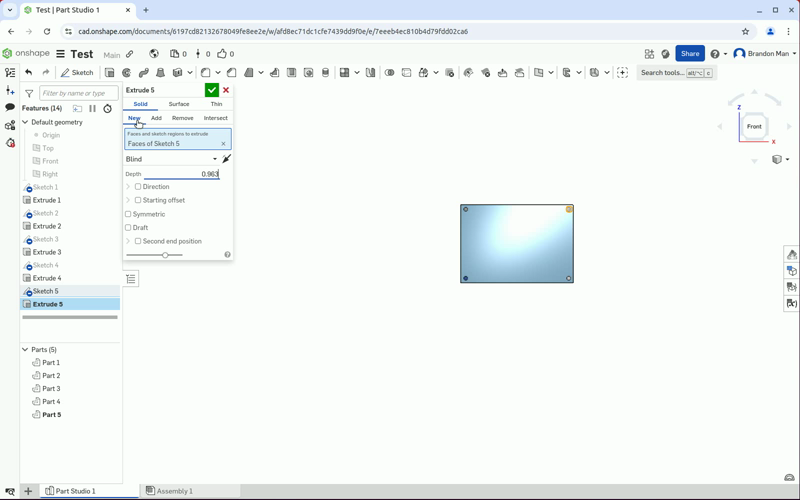
key(enter)
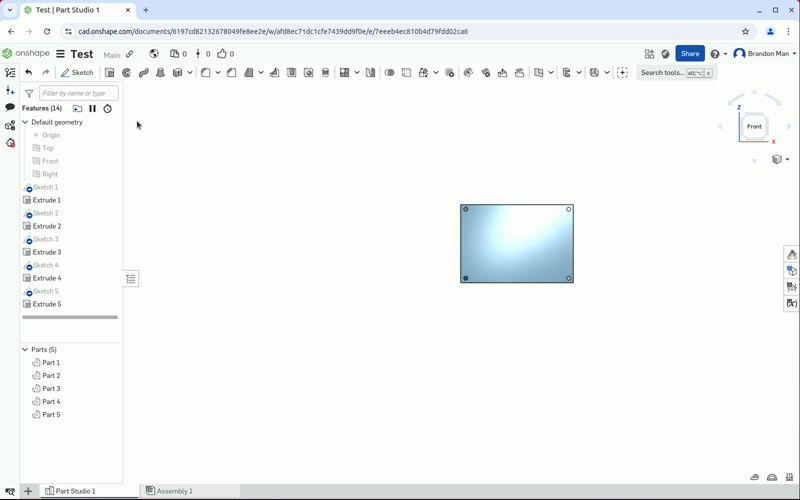
key(shift+h)
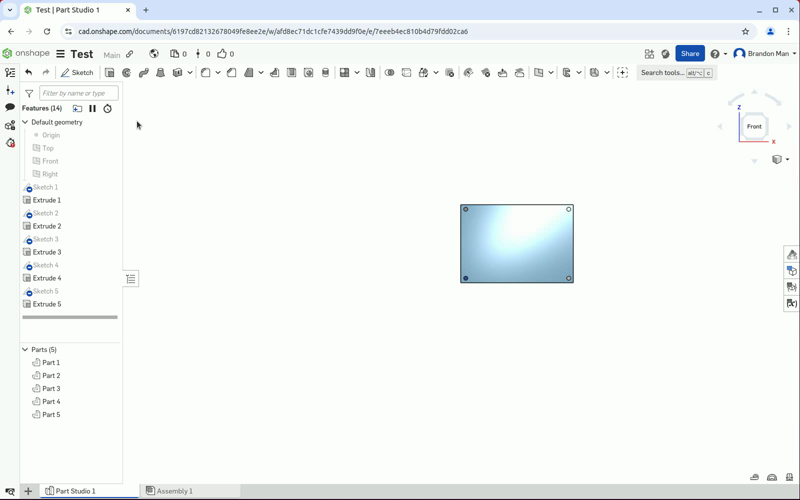
key(shift+h)
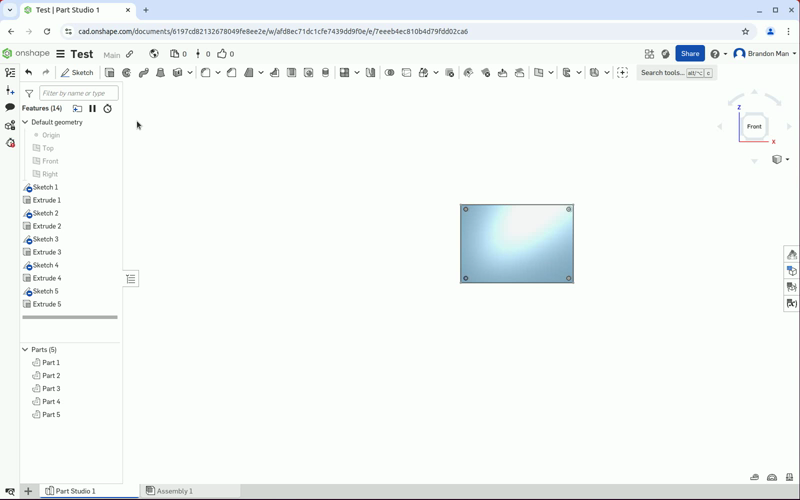
key(shift+7)
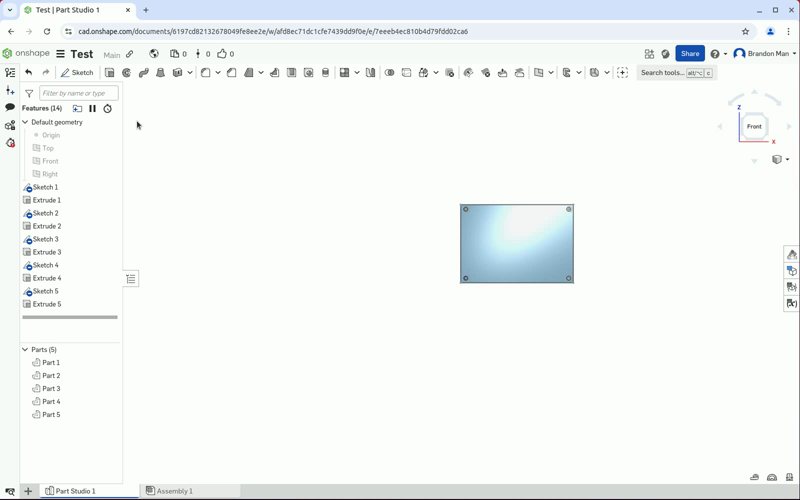
key(left, 2)
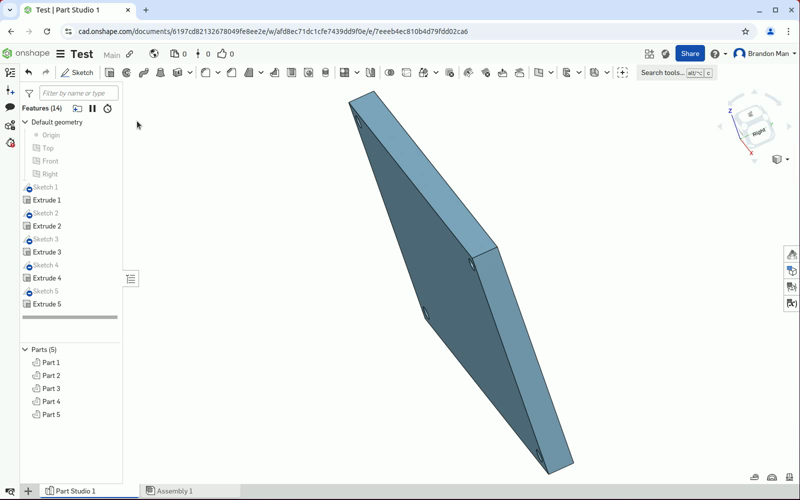
key(down, 2)
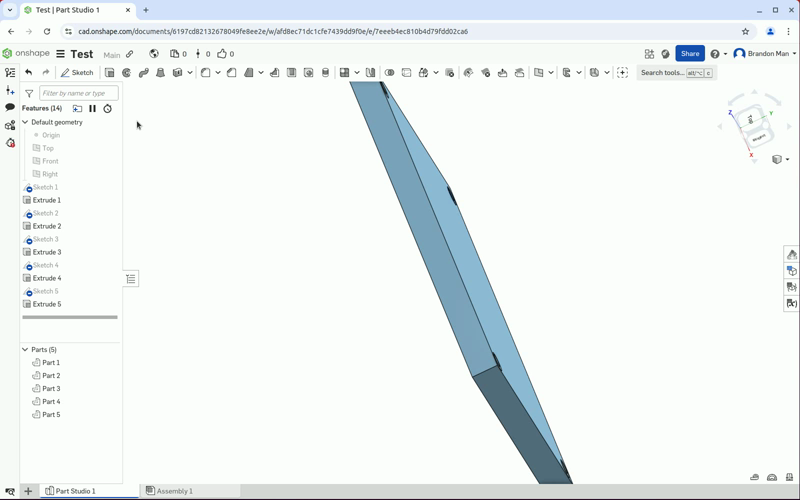
key(up, 2)
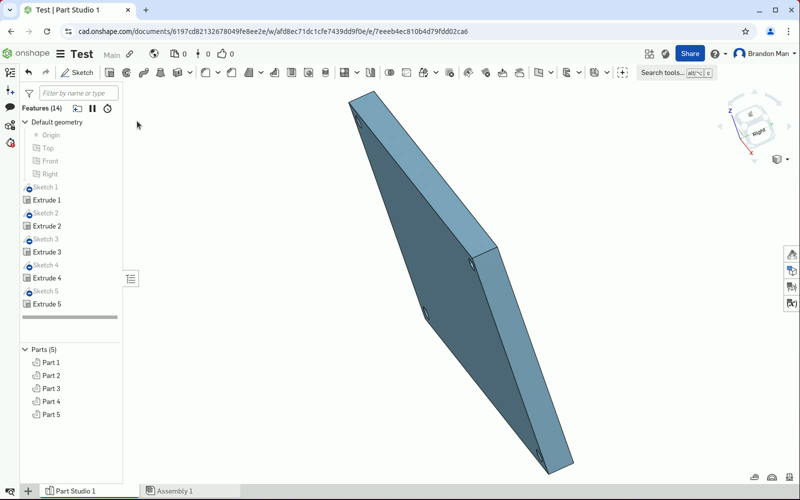
key(right, 2)
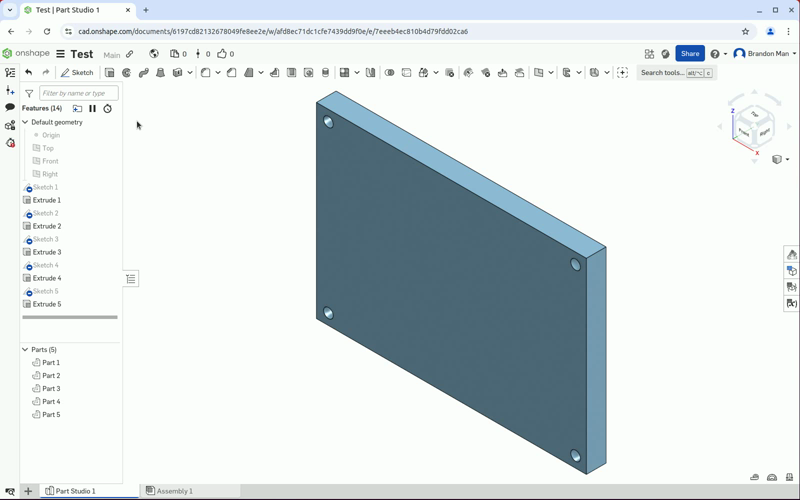
mouse_move(73, 189)
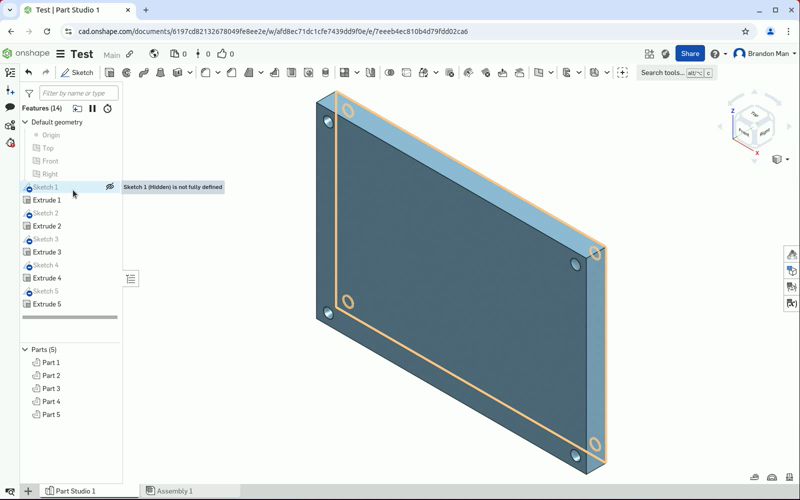
click(73, 189)